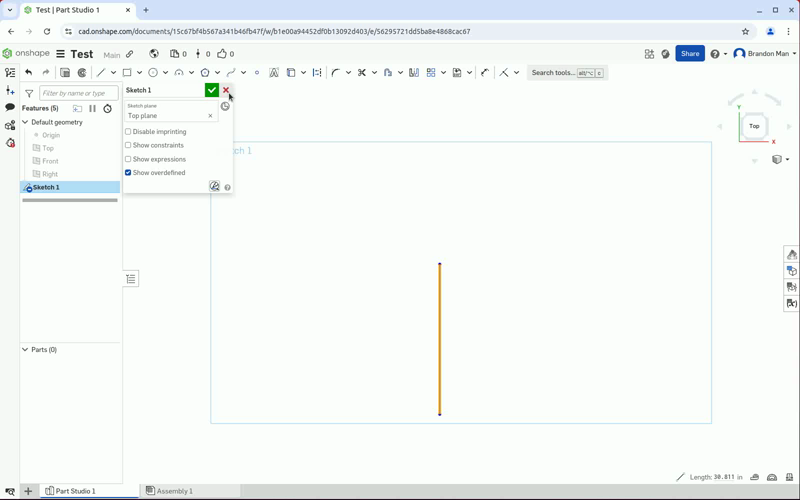
key(shift+h)
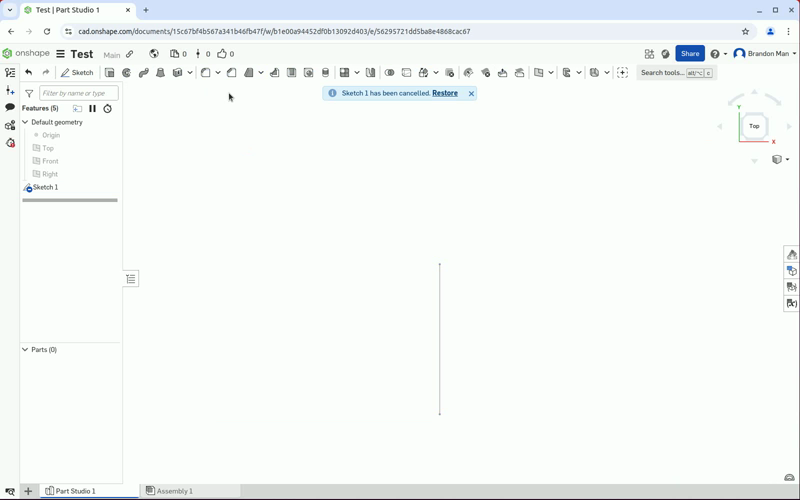
key(shift+s)
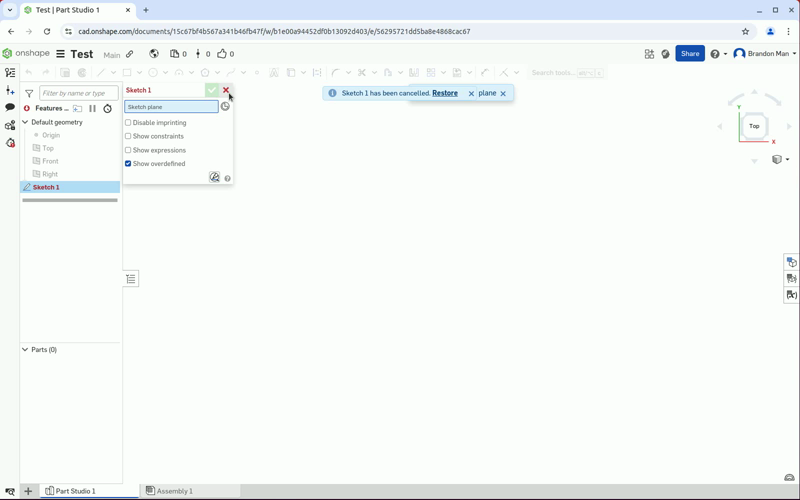
mouse_move(73, 150)
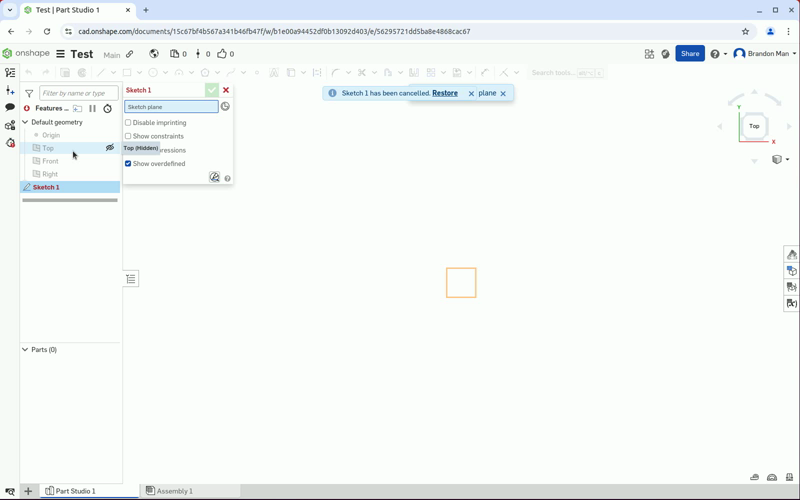
click(73, 150)
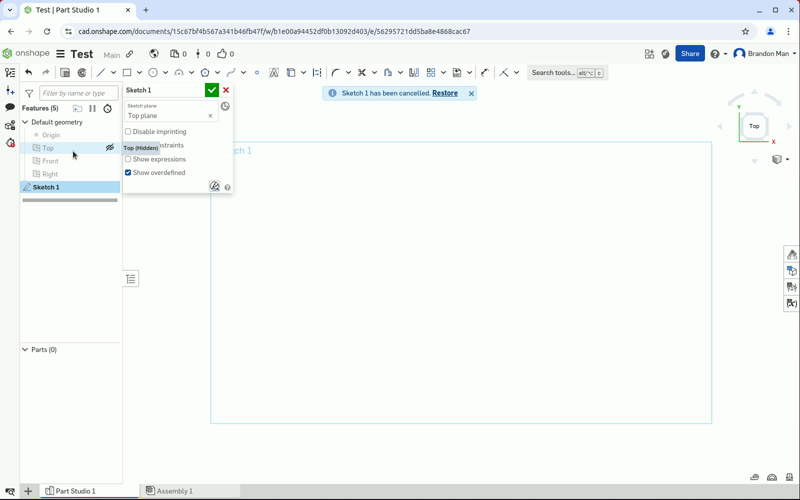
mouse_move(73, 352)
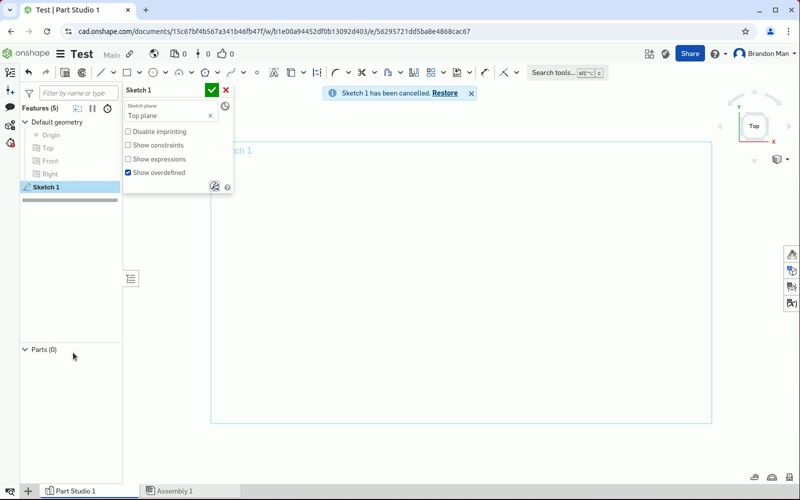
key(y)
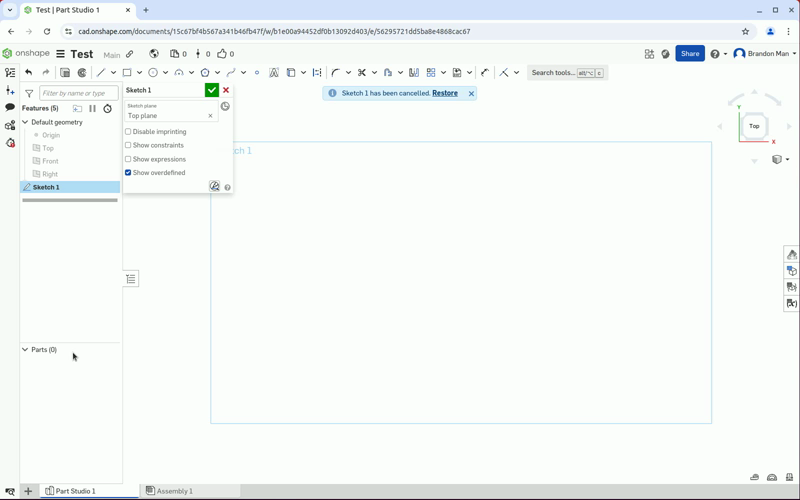
key(l)
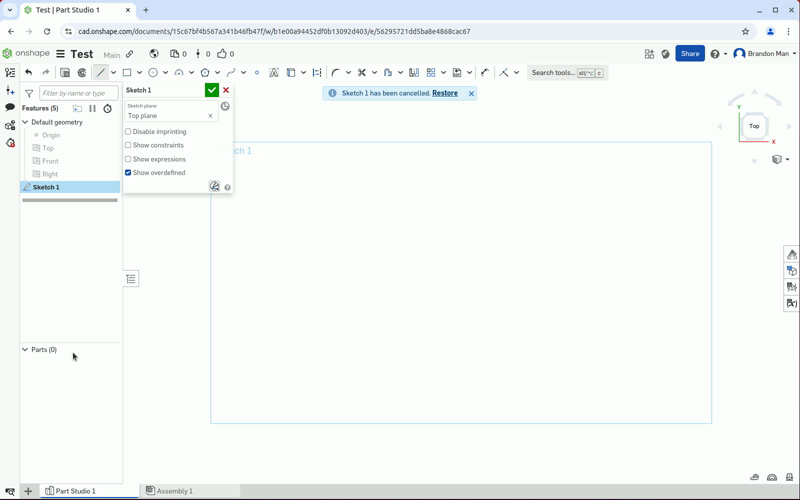
key_down(shift)
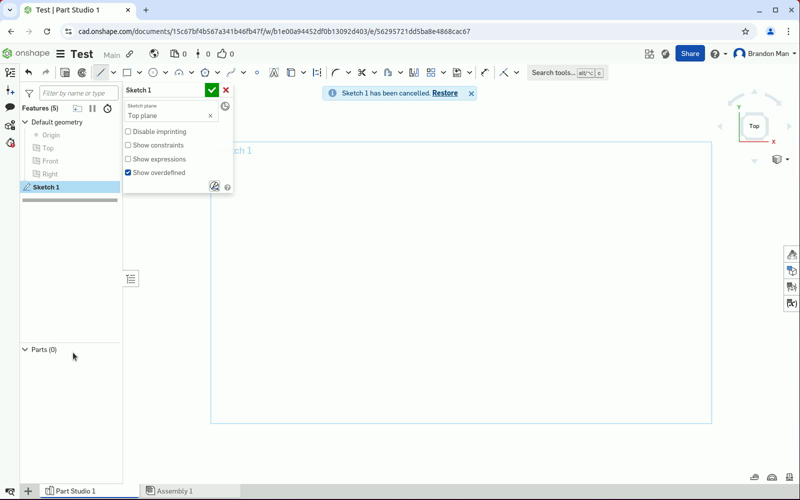
mouse_move(399, 203)
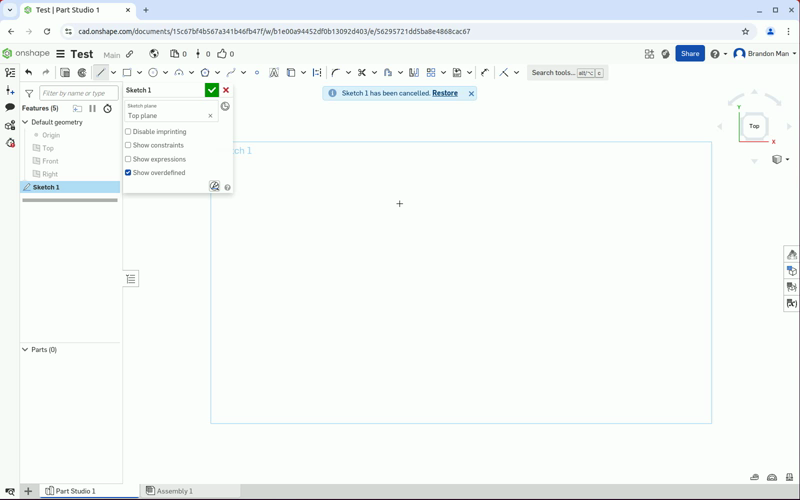
click(399, 203)
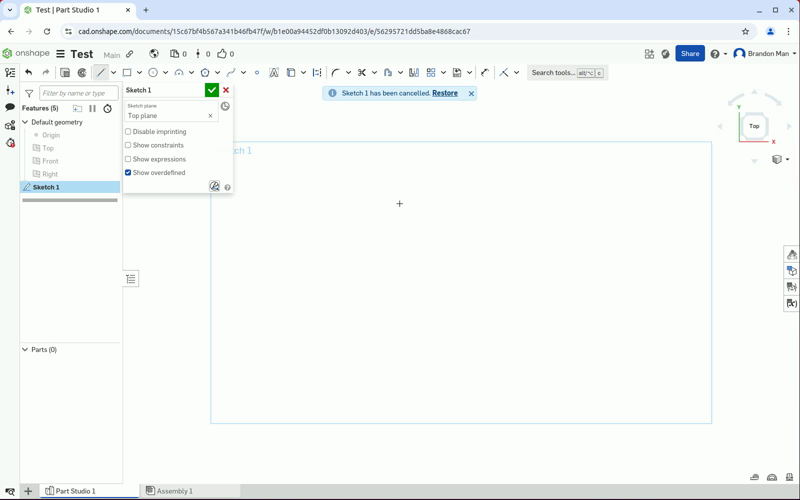
key_up(shift)
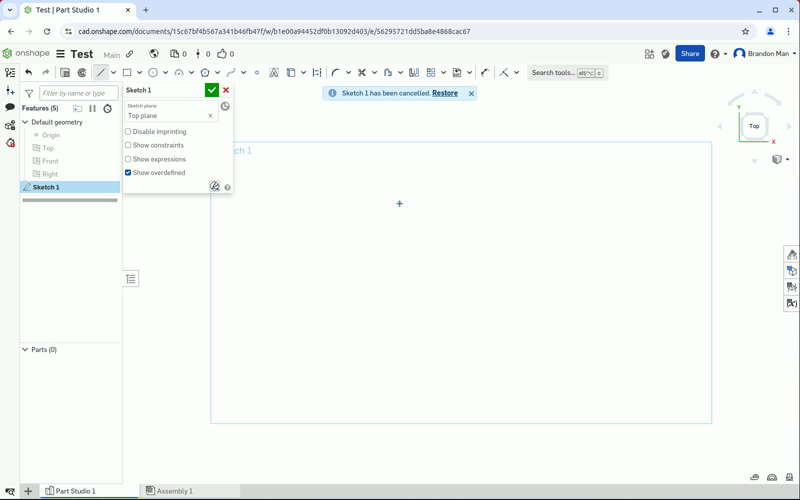
key_down(shift)
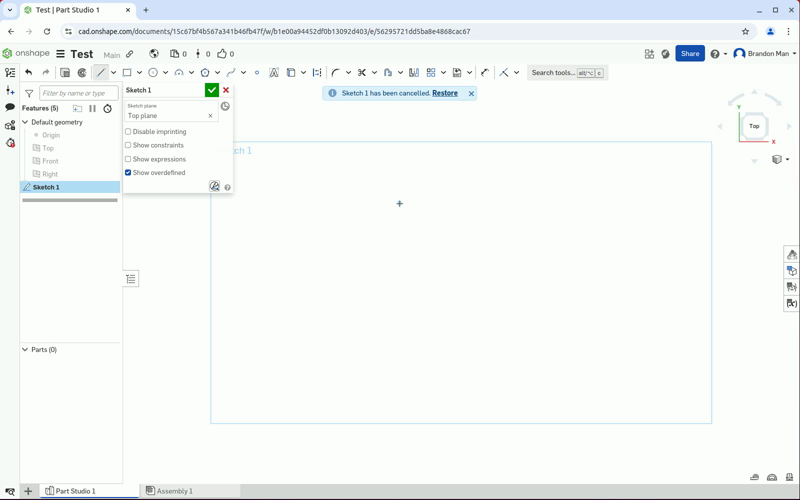
mouse_move(522, 203)
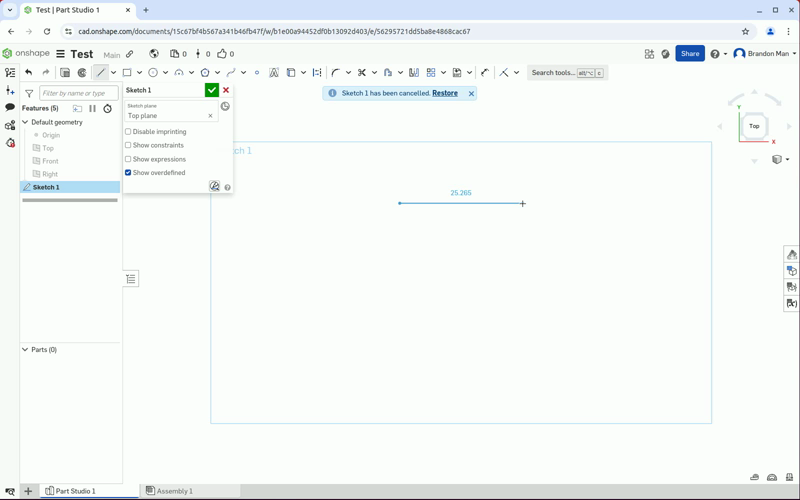
click(522, 203)
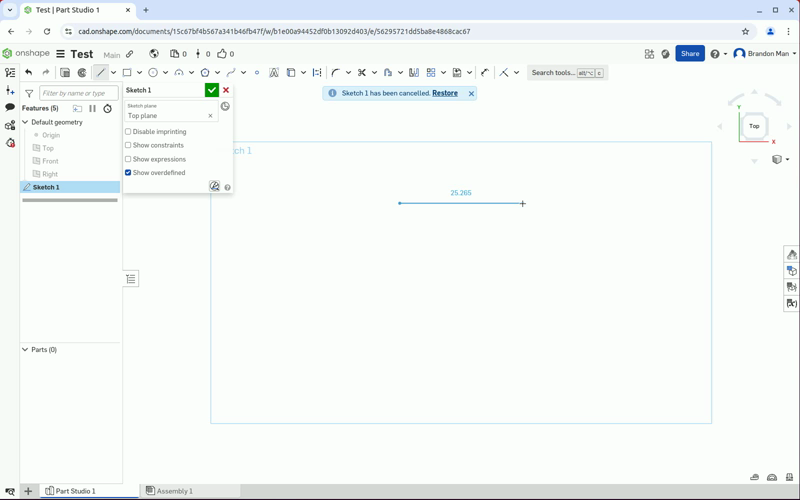
key_up(shift)
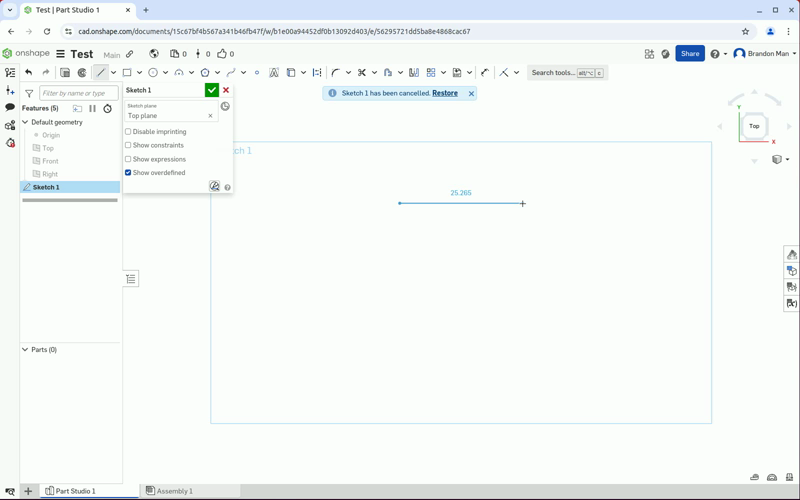
key_down(shift)
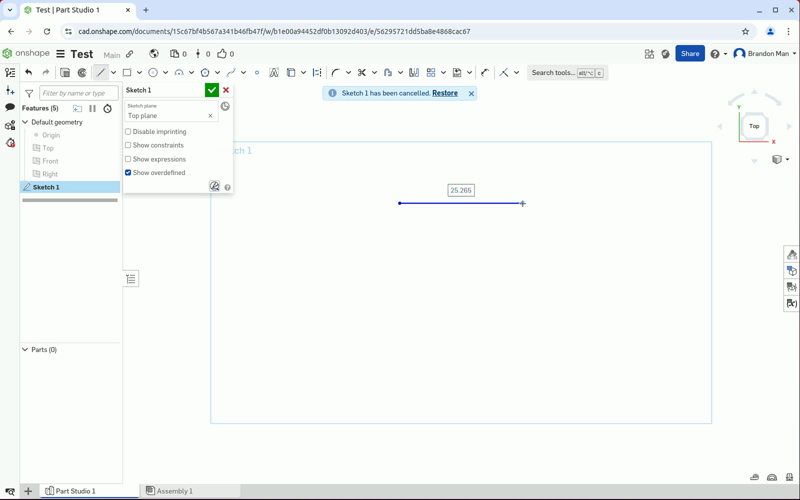
mouse_move(552, 203)
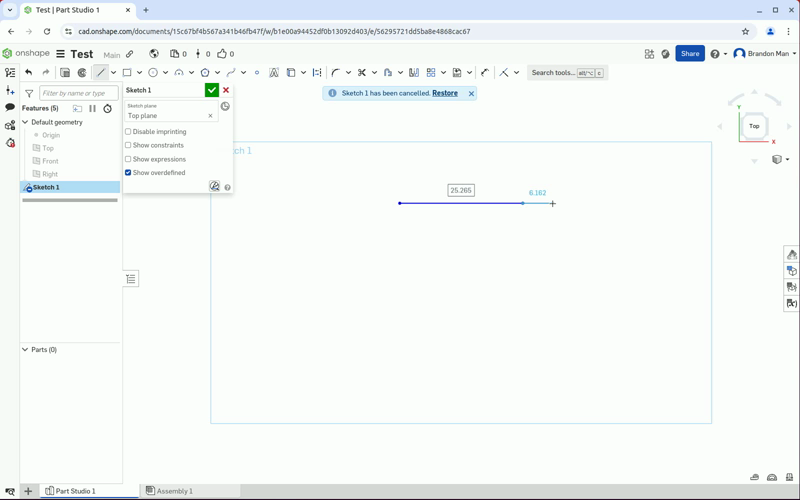
mouse_move(522, 181)
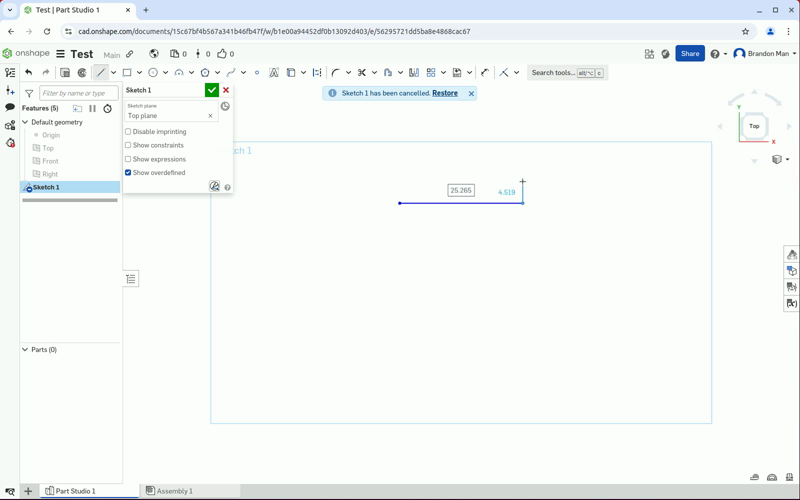
click(522, 181)
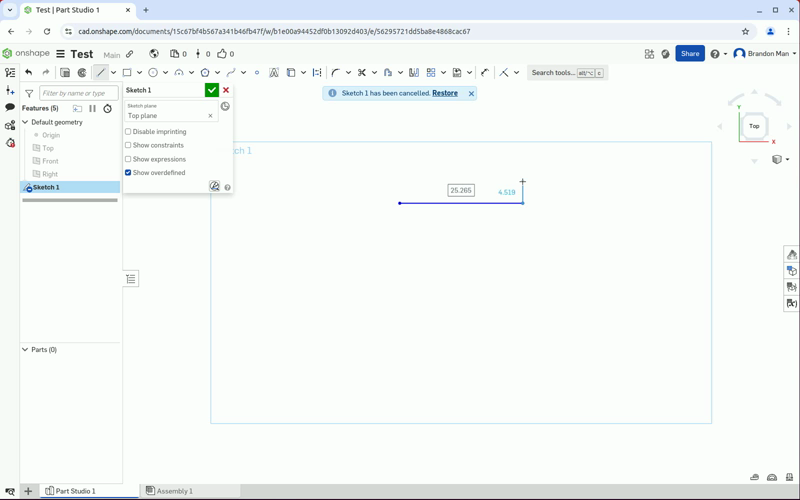
key_up(shift)
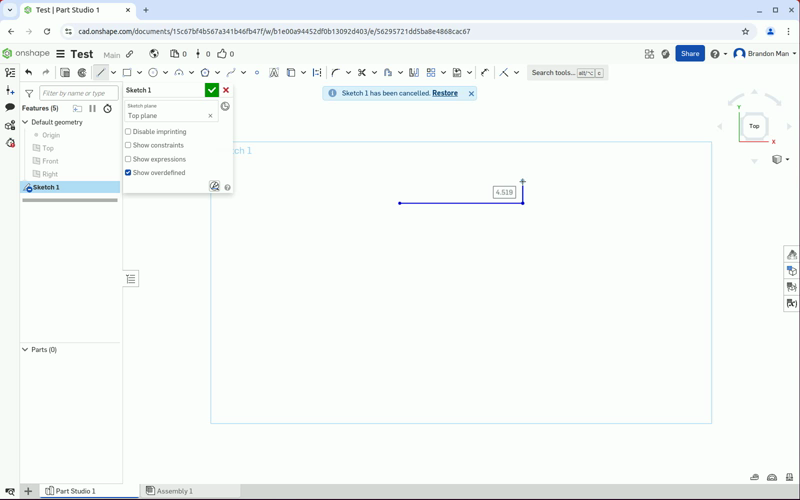
key_down(shift)
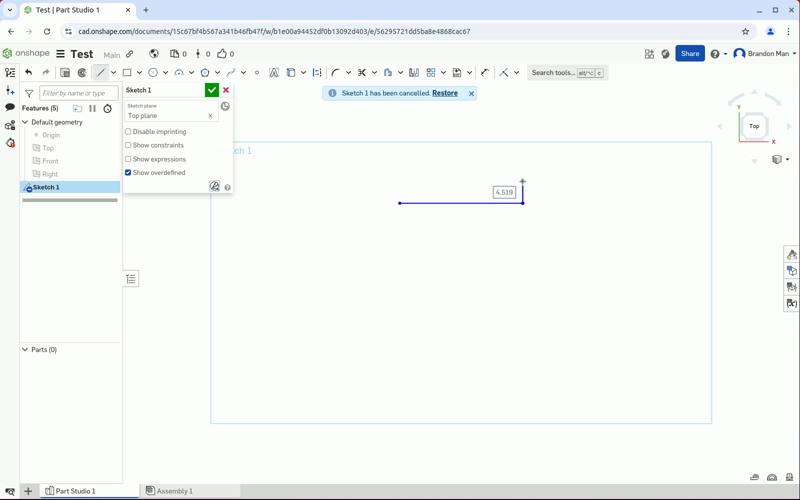
mouse_move(399, 181)
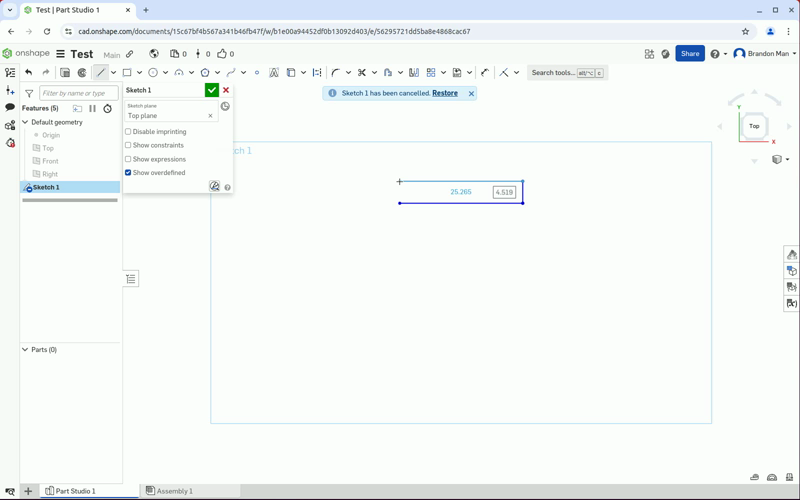
click(399, 181)
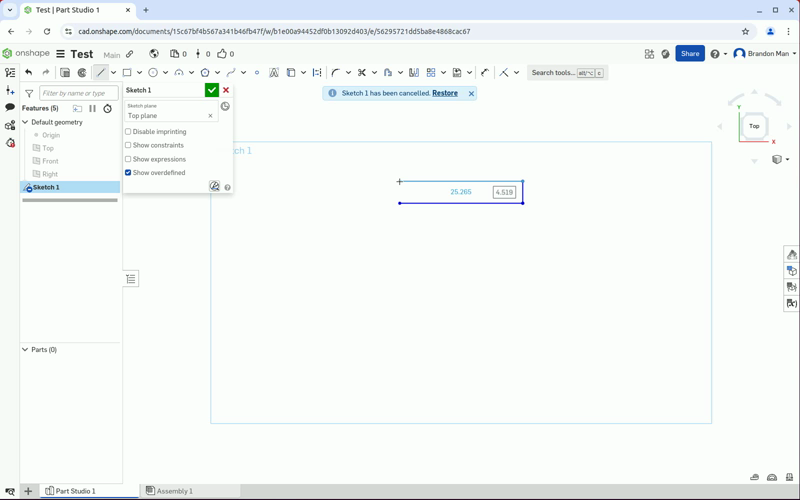
key_up(shift)
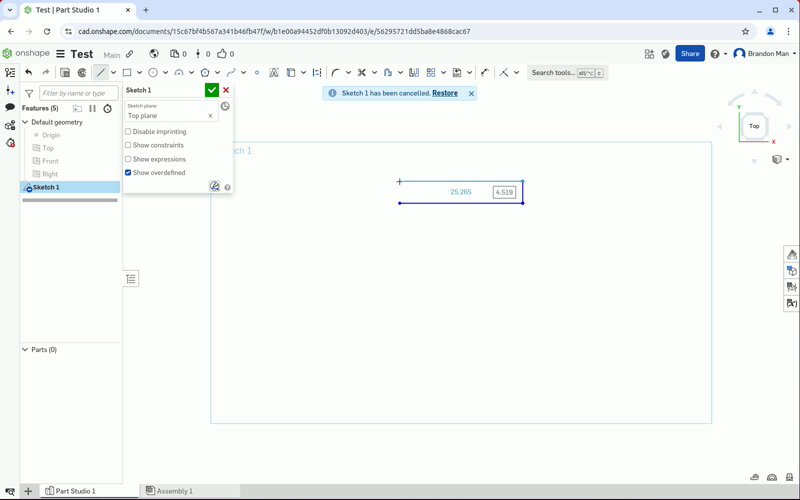
mouse_move(429, 181)
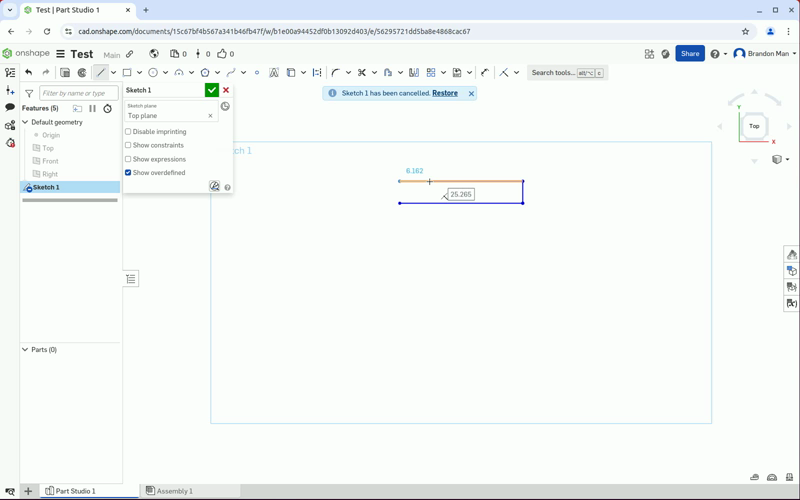
key_down(shift)
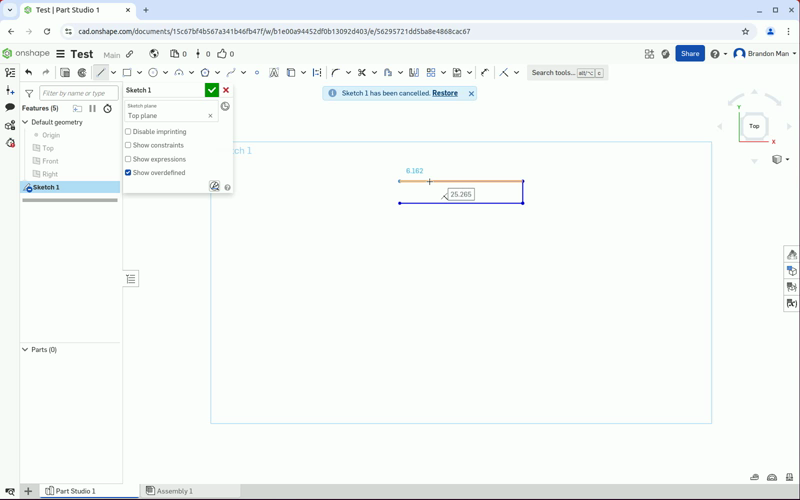
mouse_move(399, 203)
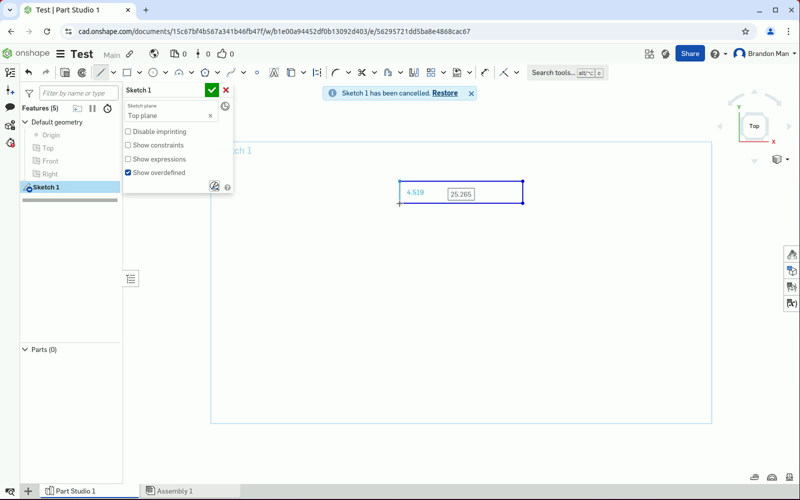
key_up(shift)
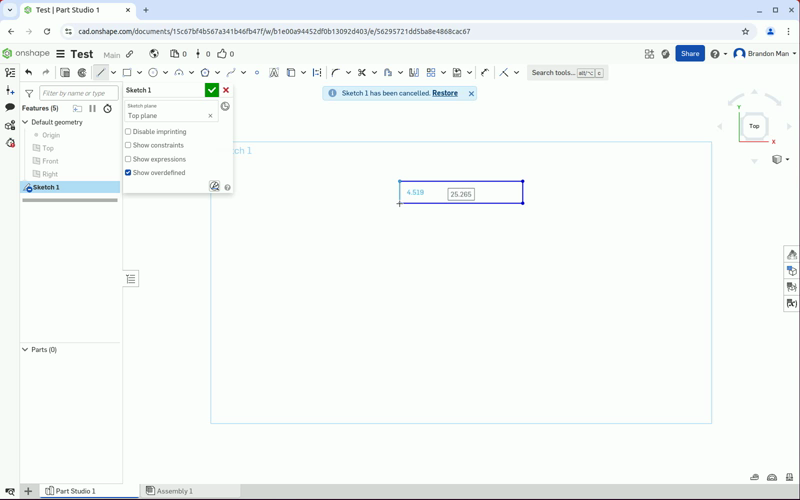
click(399, 203)
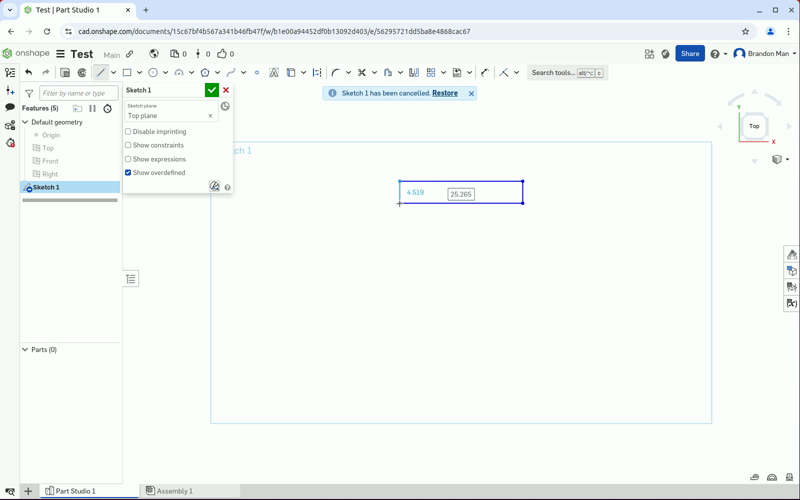
key(esc)
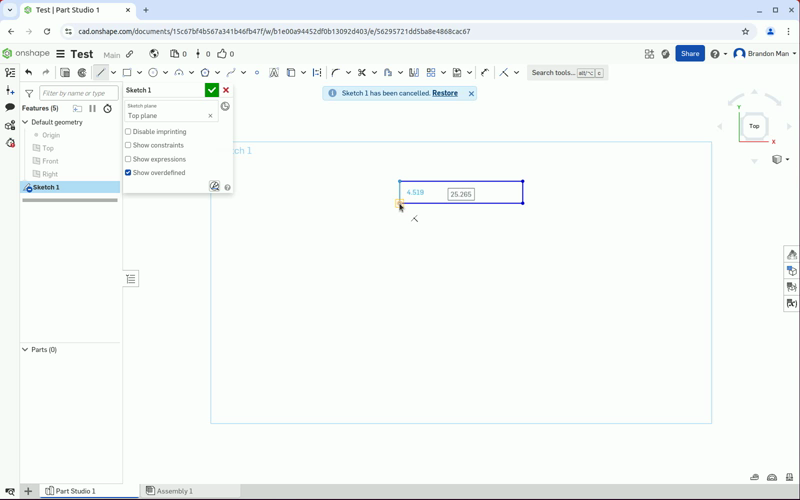
mouse_move(415, 194)
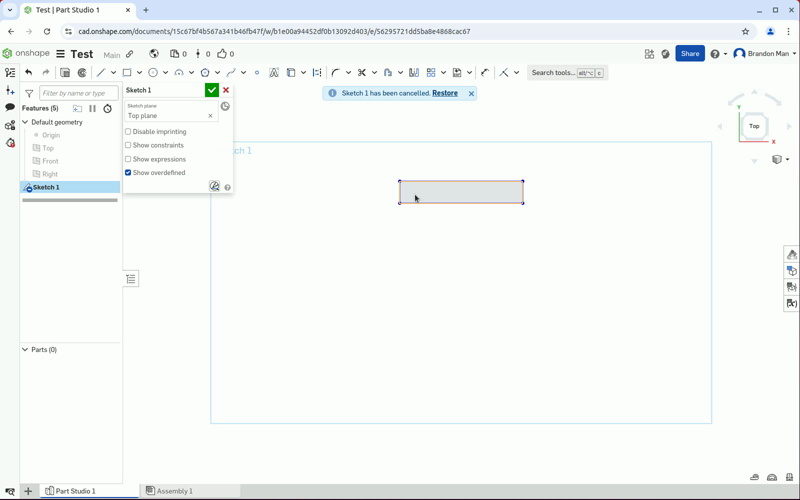
click(415, 194)
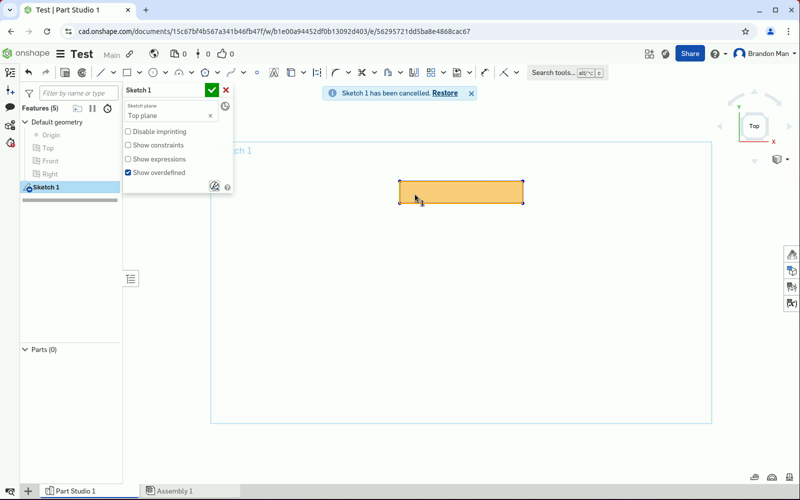
mouse_move(73, 352)
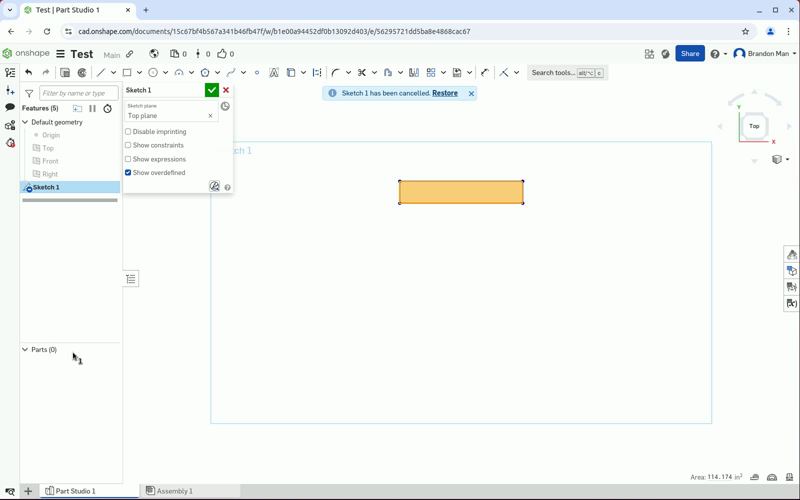
key(shift+y)
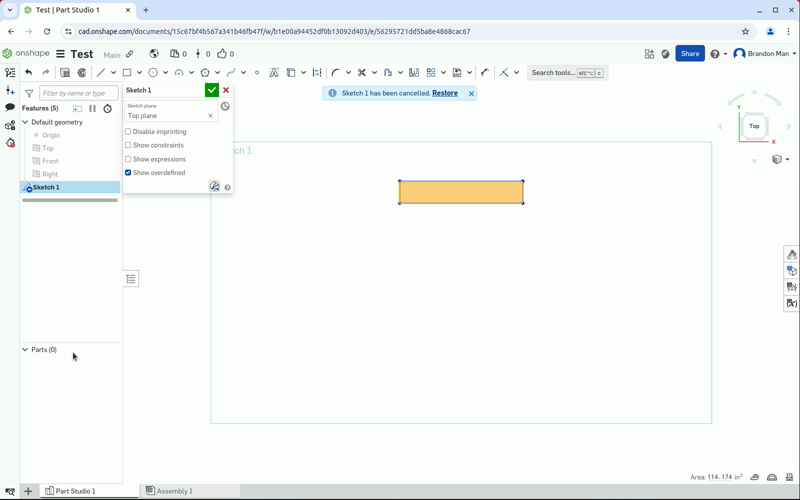
key(shift+e)
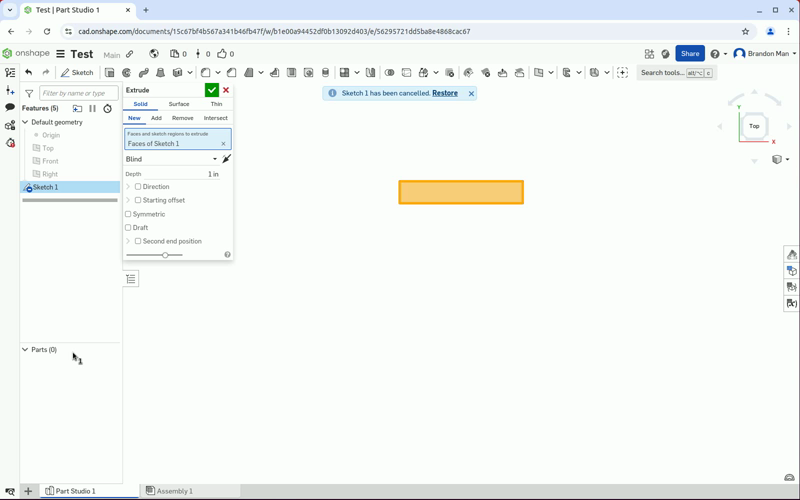
mouse_move(143, 106)
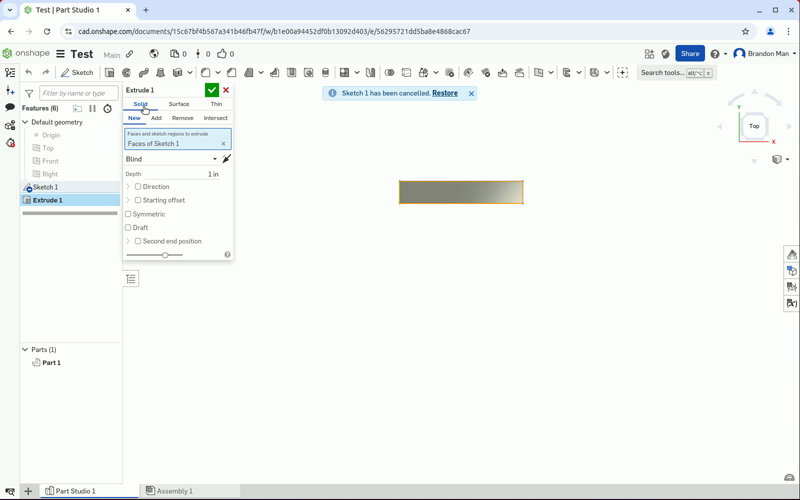
click(143, 106)
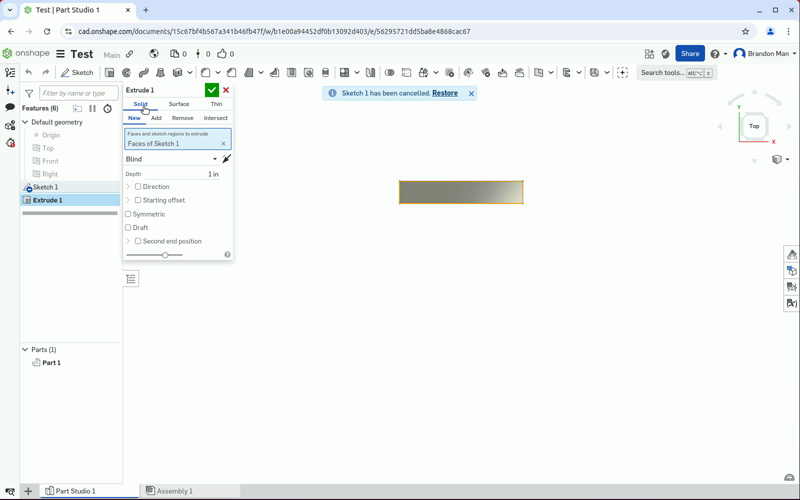
mouse_move(137, 120)
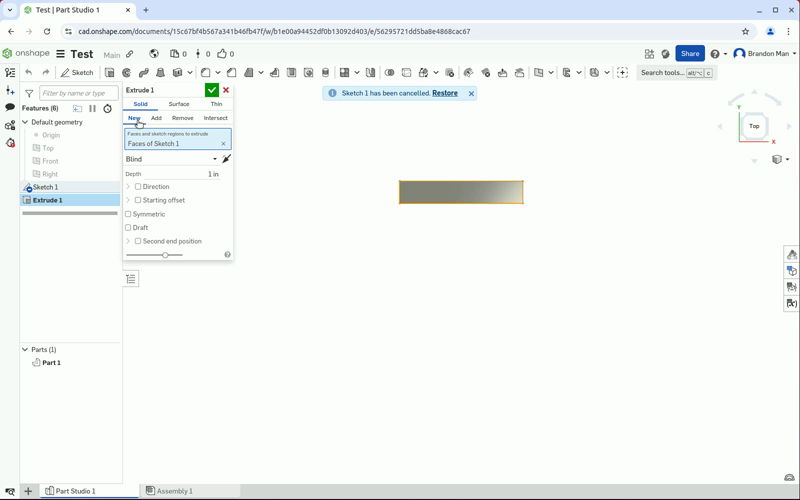
click(137, 120)
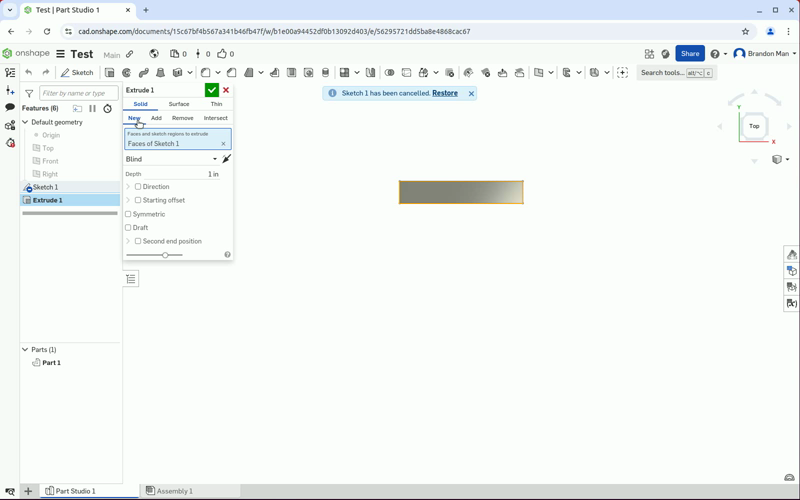
key(tab, 4)
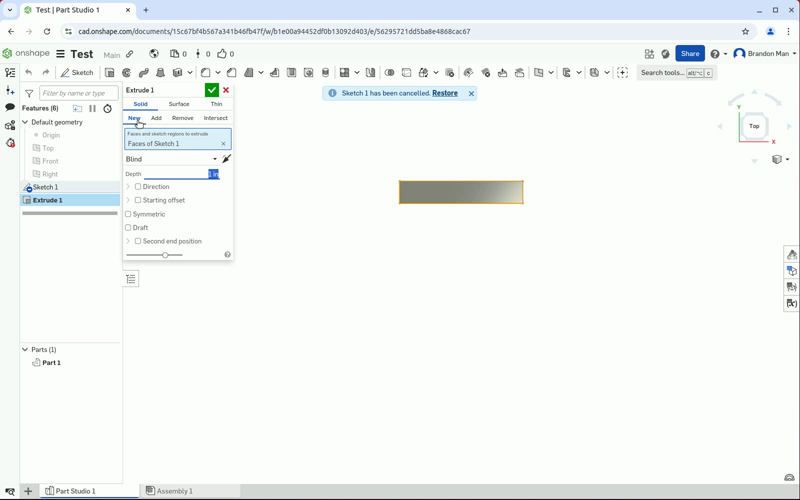
text(23.108)
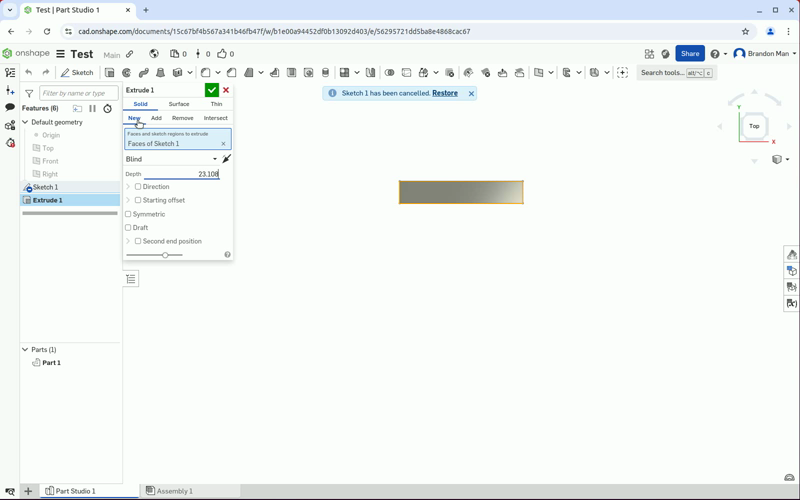
key(enter)
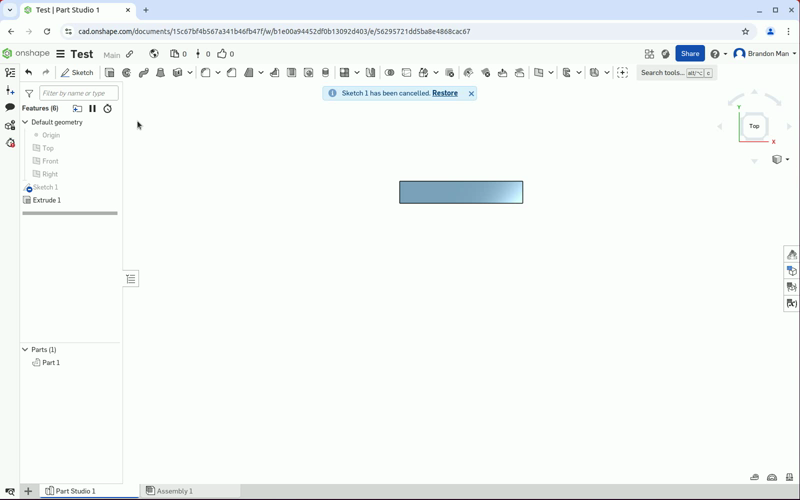
key(shift+h)
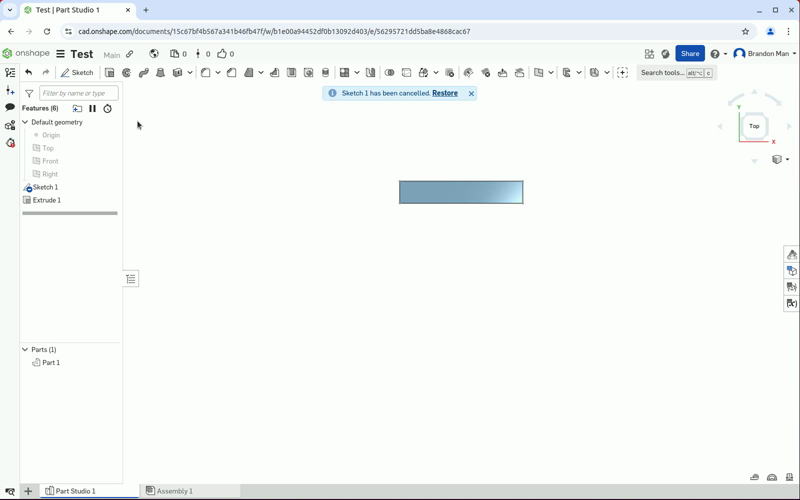
key(shift+h)
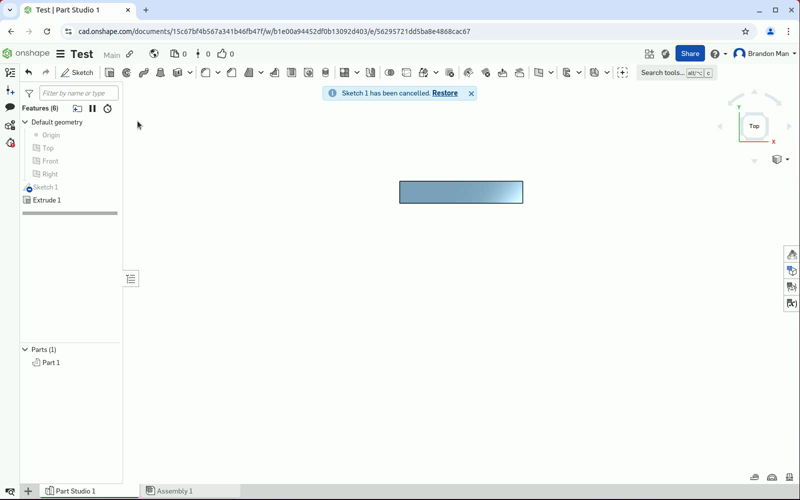
mouse_move(73, 189)
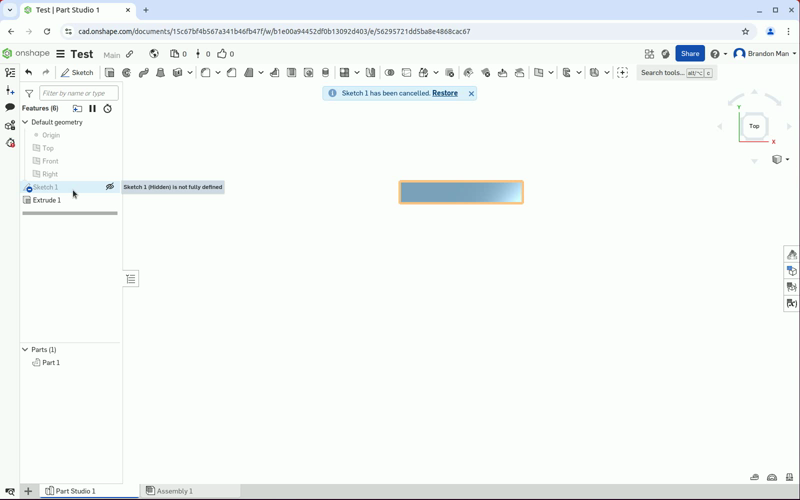
click(73, 189)
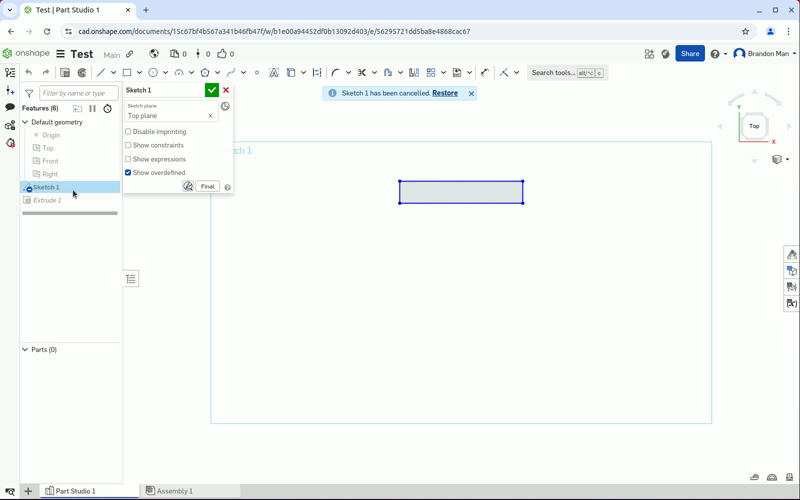
mouse_move(229, 92)
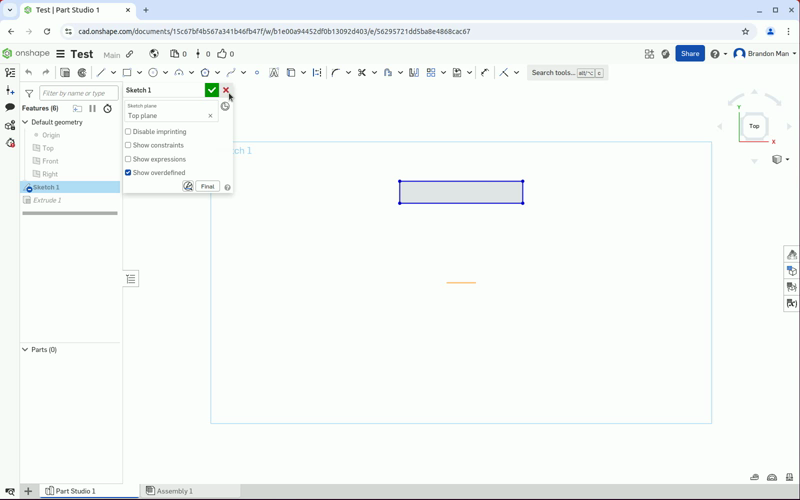
click(229, 92)
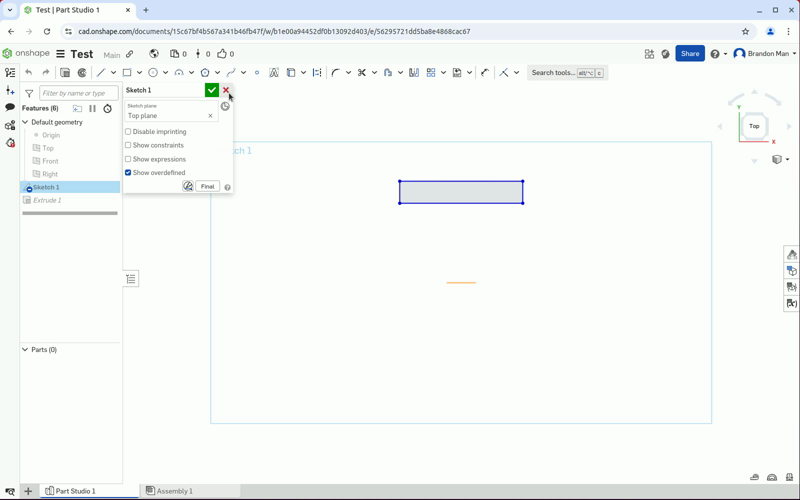
key(shift+s)
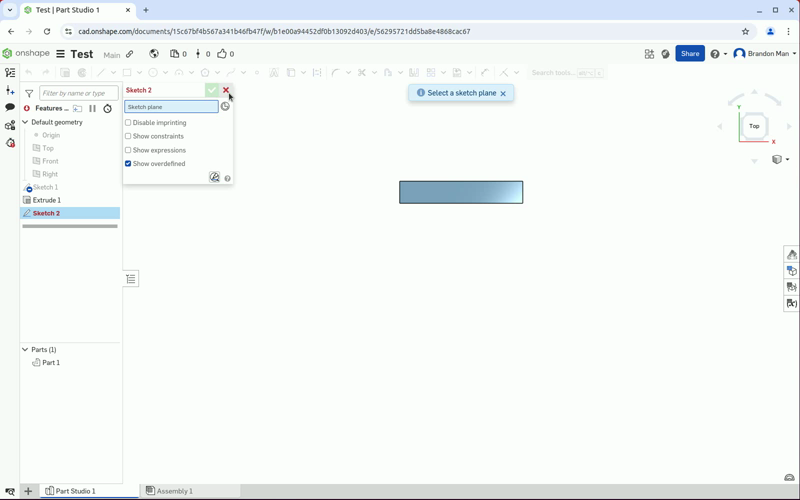
mouse_move(73, 150)
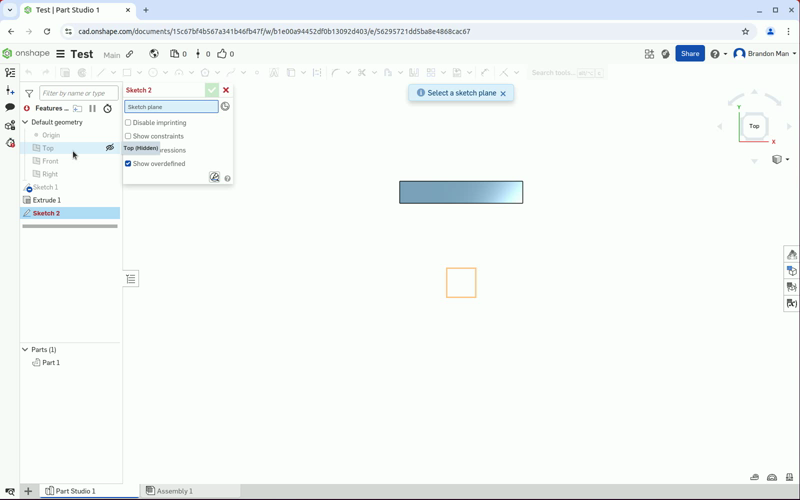
click(73, 150)
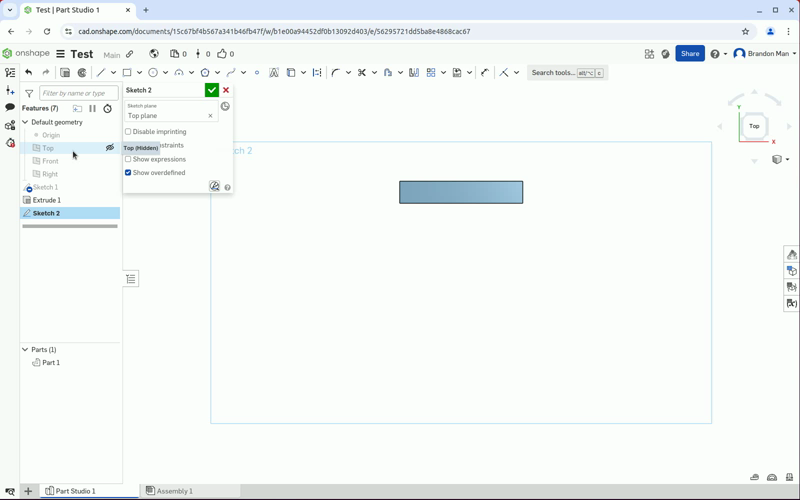
mouse_move(73, 352)
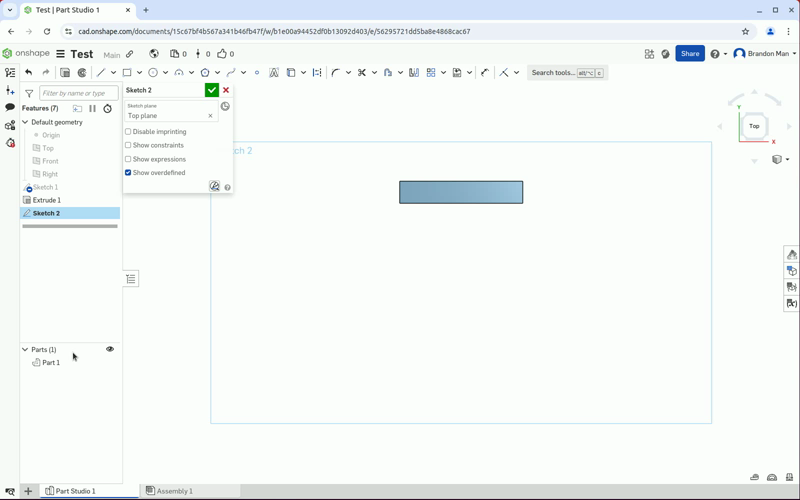
key(y)
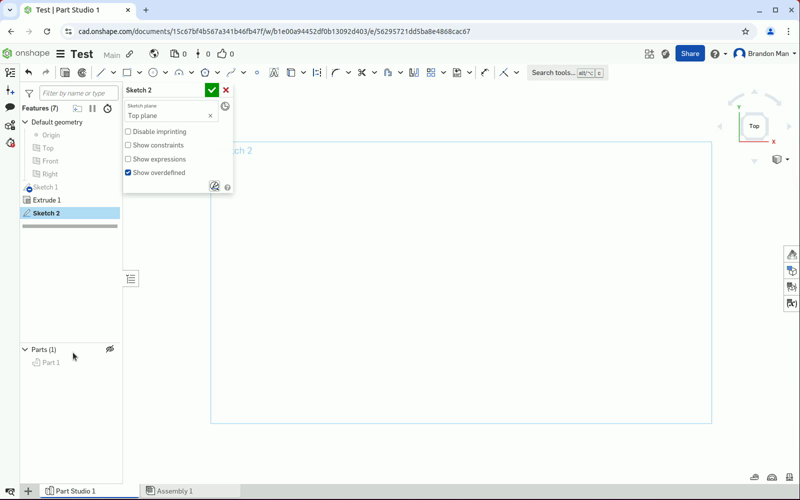
key(l)
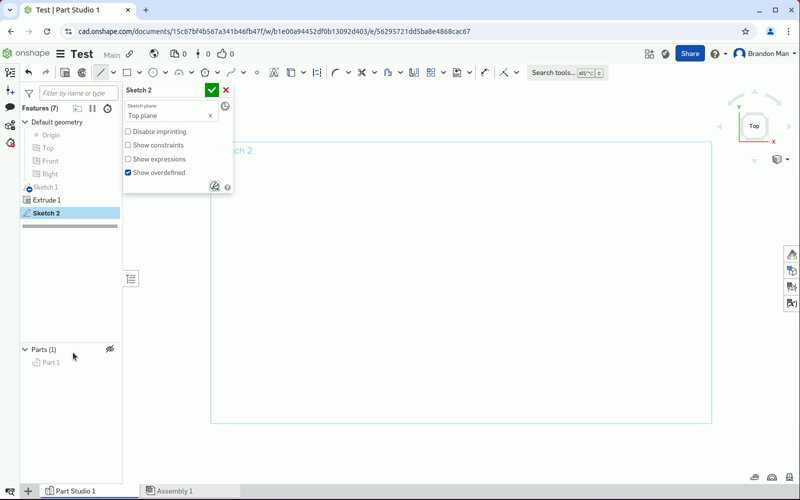
key_down(shift)
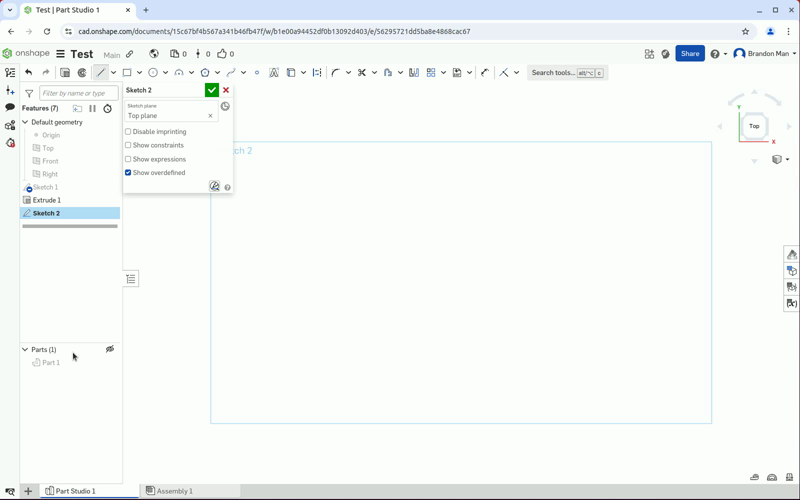
mouse_move(399, 387)
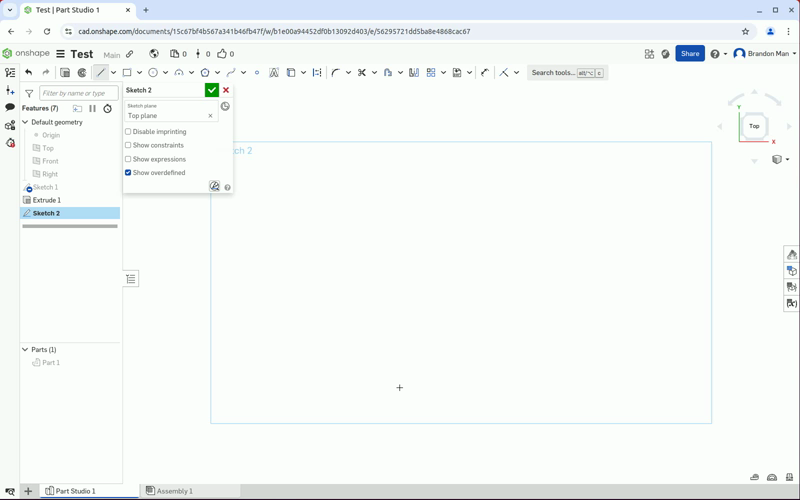
click(399, 387)
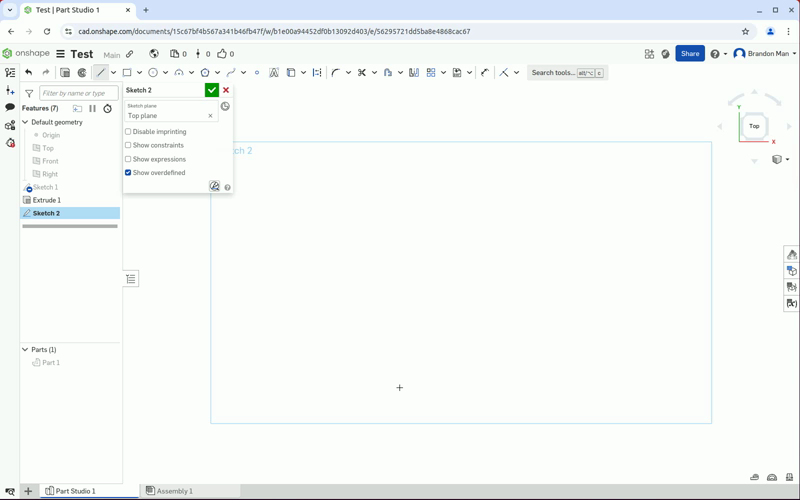
key_up(shift)
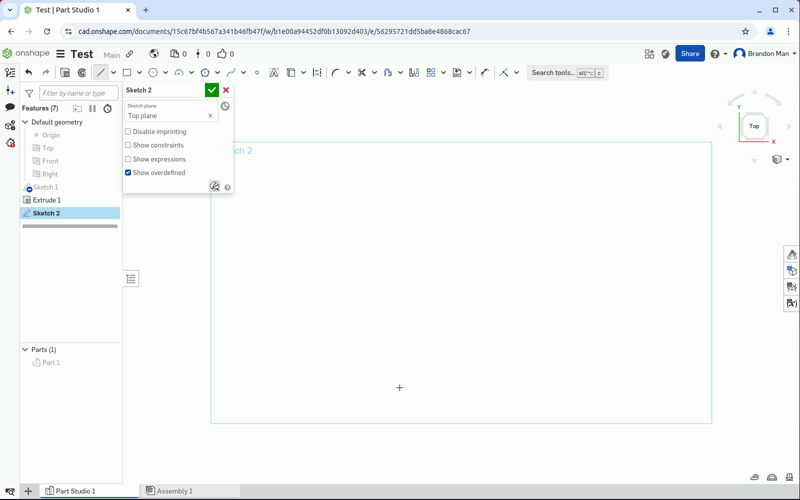
key_down(shift)
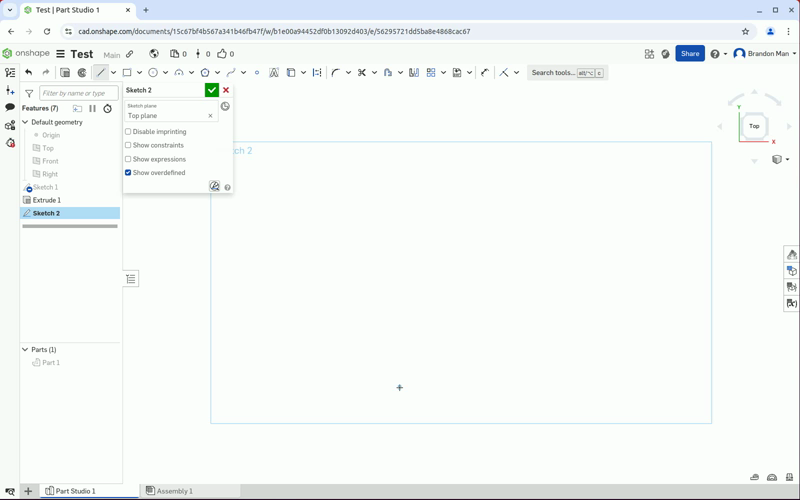
mouse_move(522, 387)
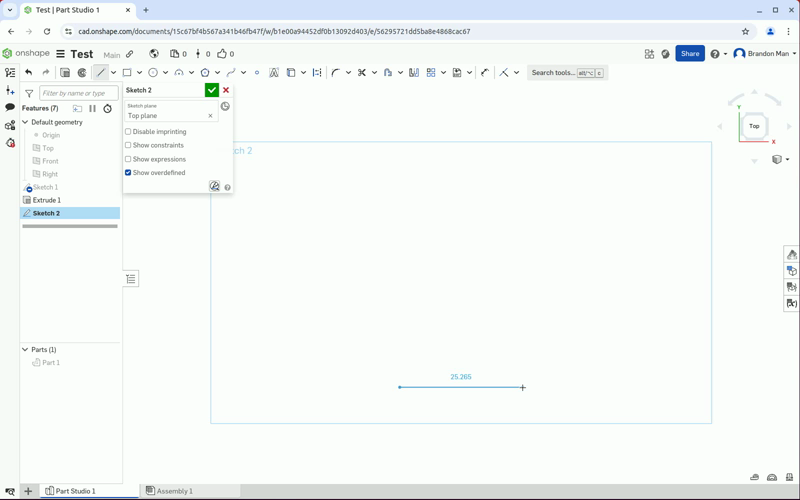
click(522, 387)
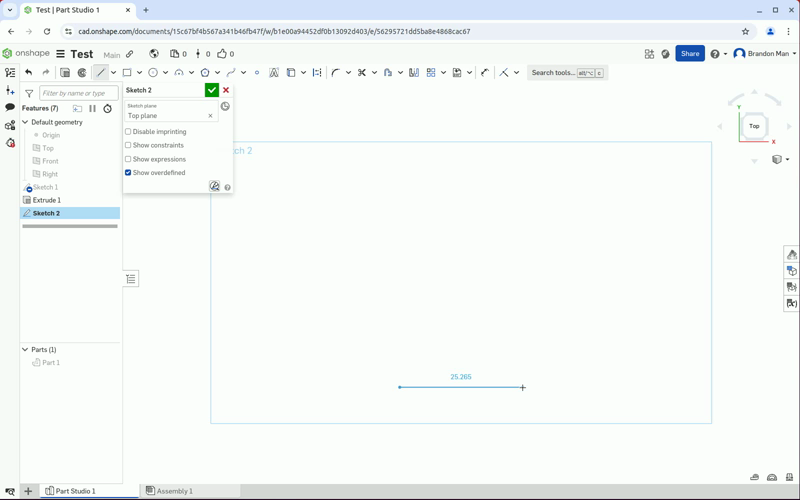
key_up(shift)
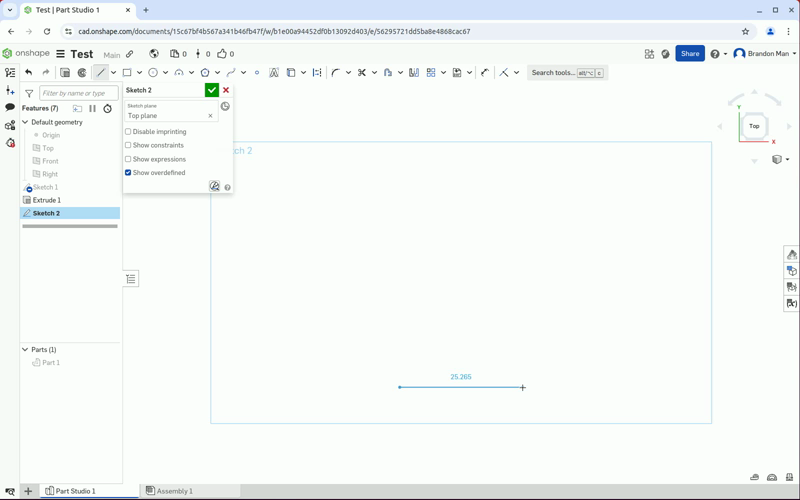
key_down(shift)
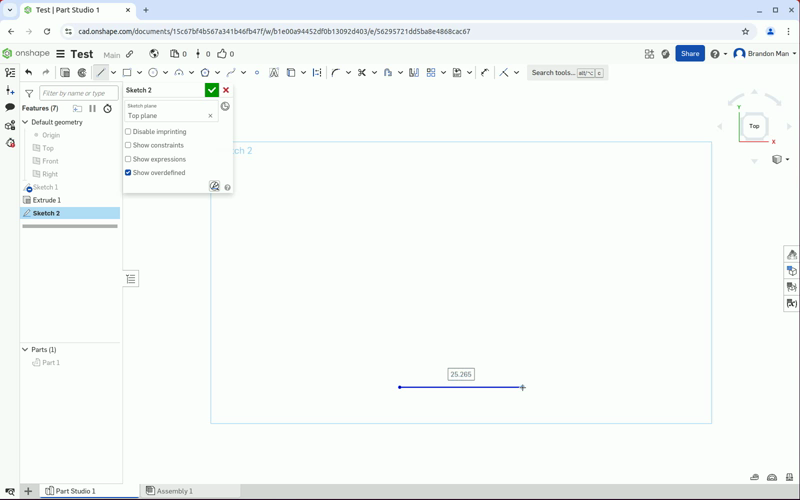
mouse_move(552, 387)
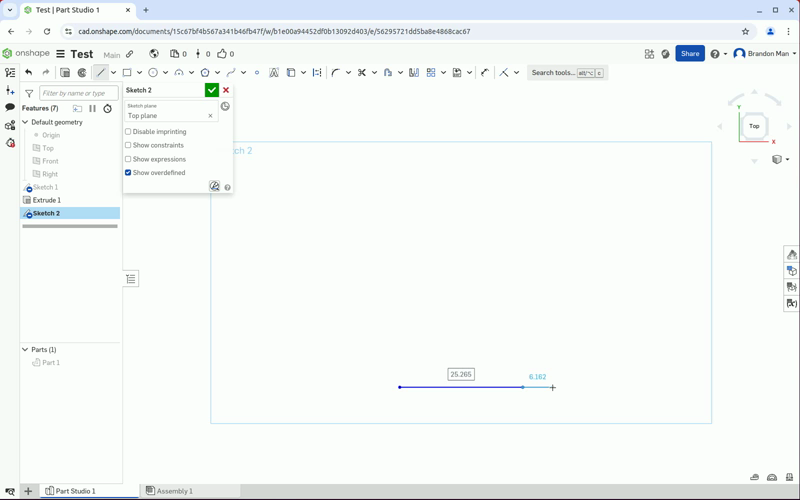
mouse_move(522, 353)
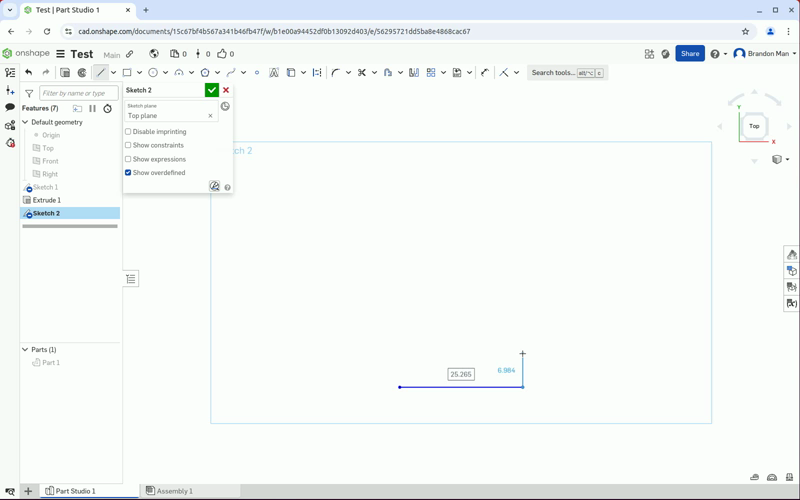
click(522, 353)
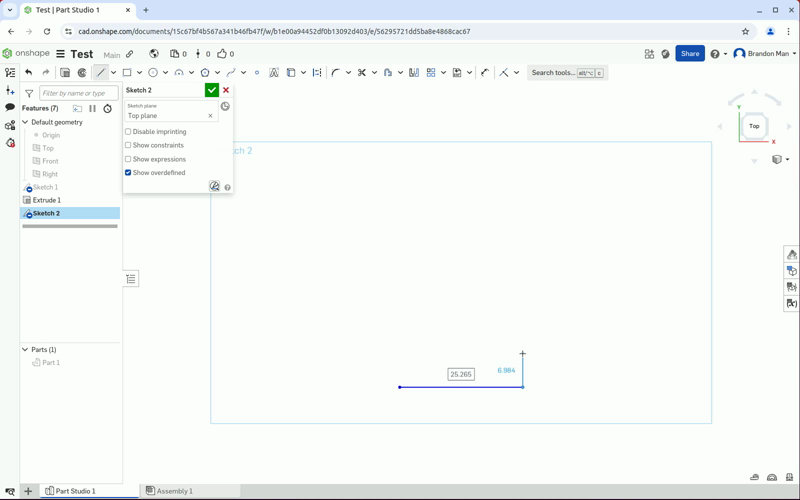
key_up(shift)
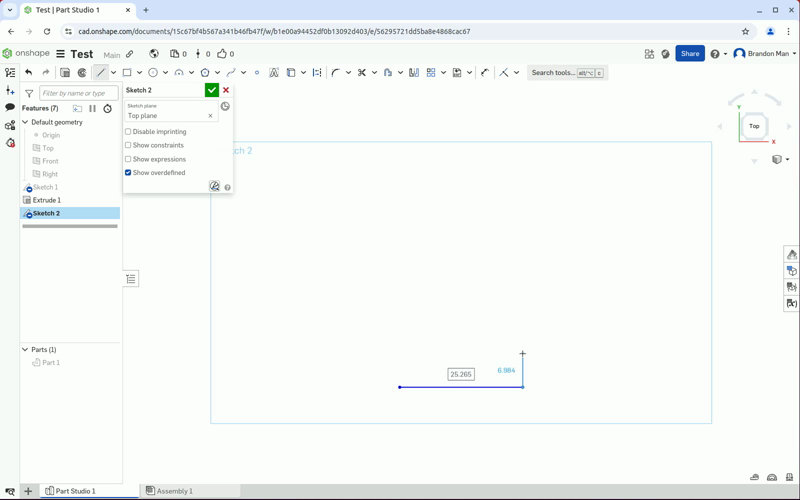
key_down(shift)
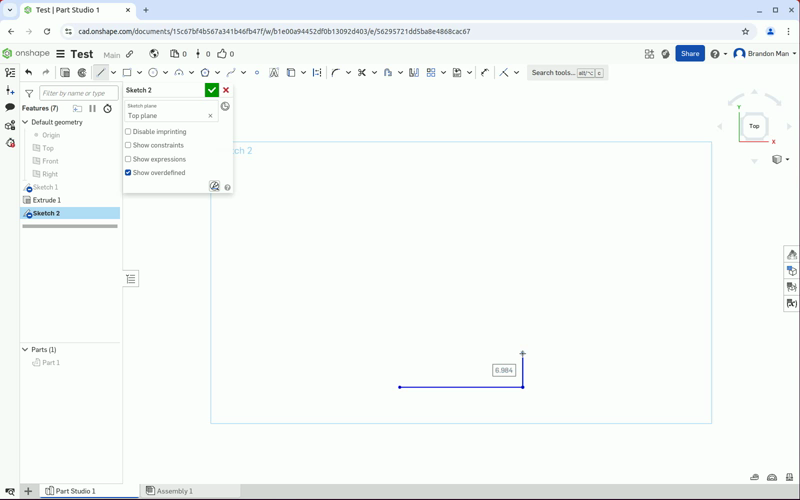
mouse_move(399, 353)
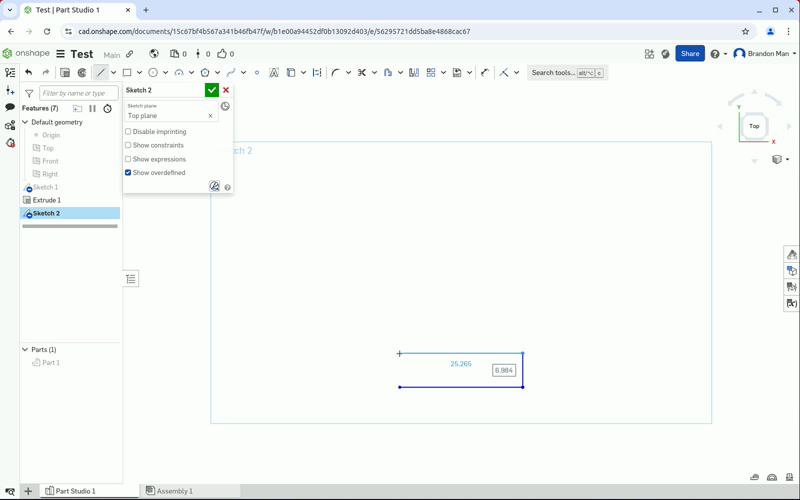
click(399, 353)
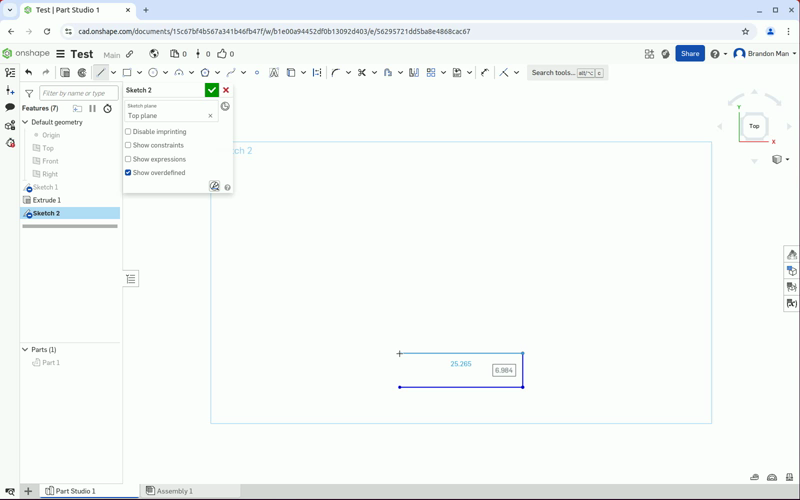
key_up(shift)
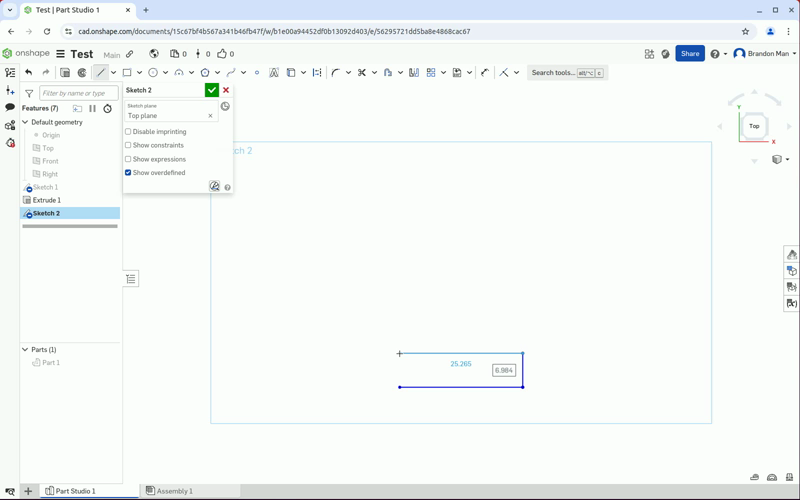
mouse_move(429, 353)
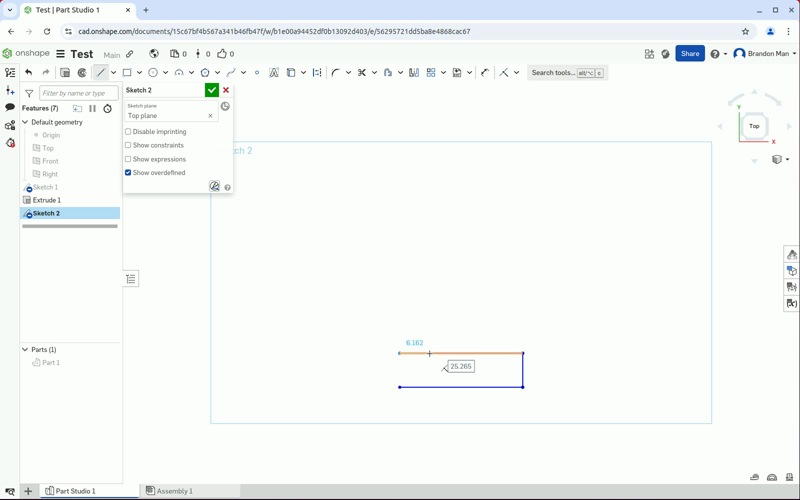
key_down(shift)
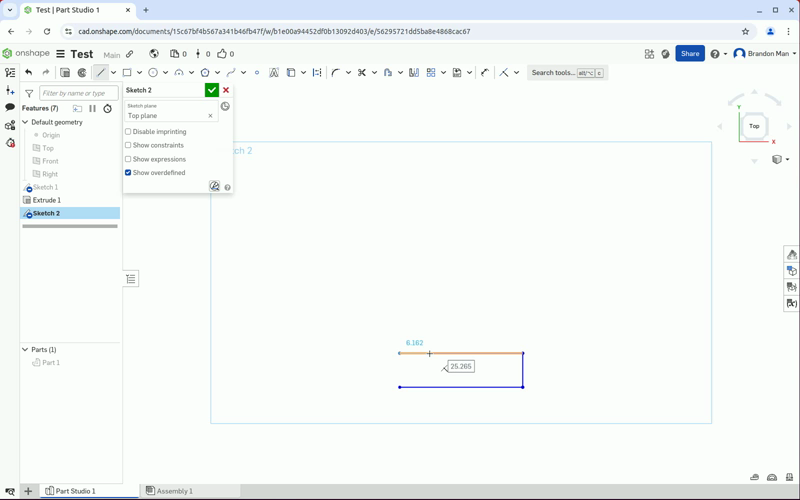
mouse_move(399, 387)
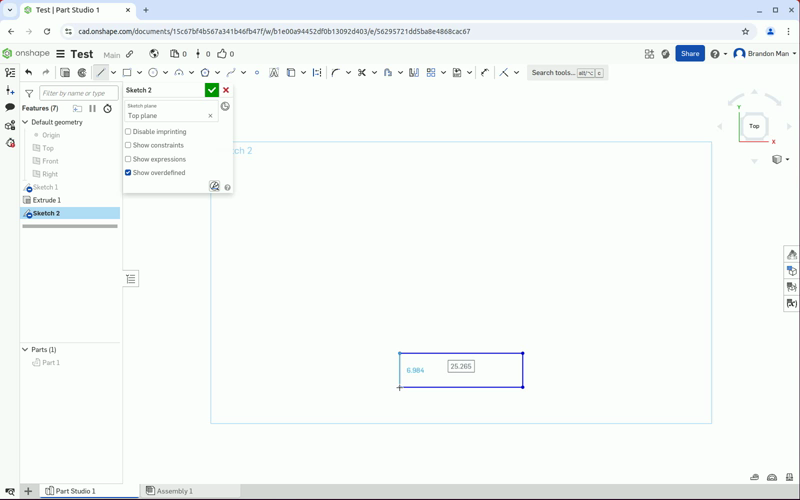
key_up(shift)
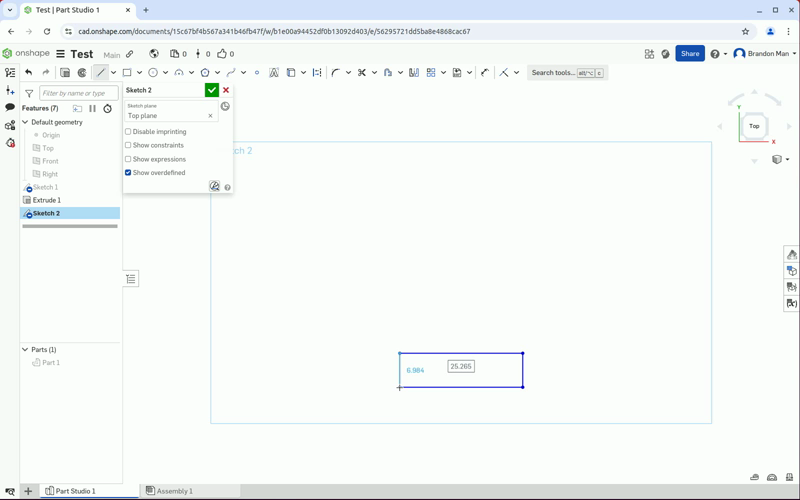
click(399, 387)
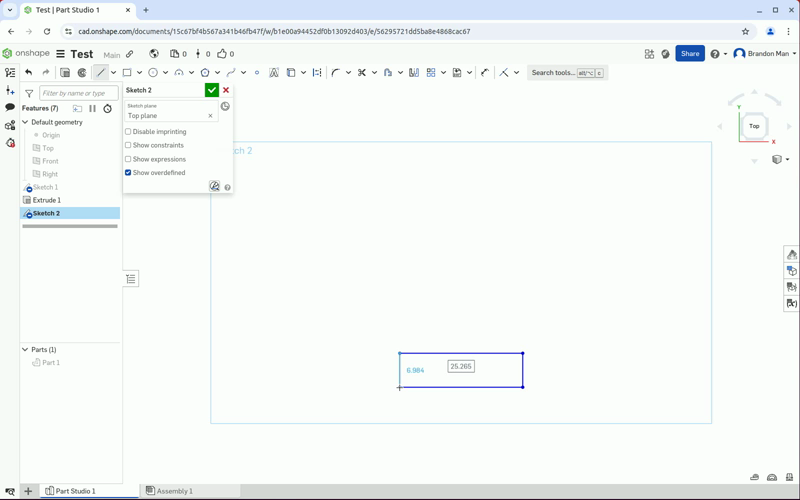
key(esc)
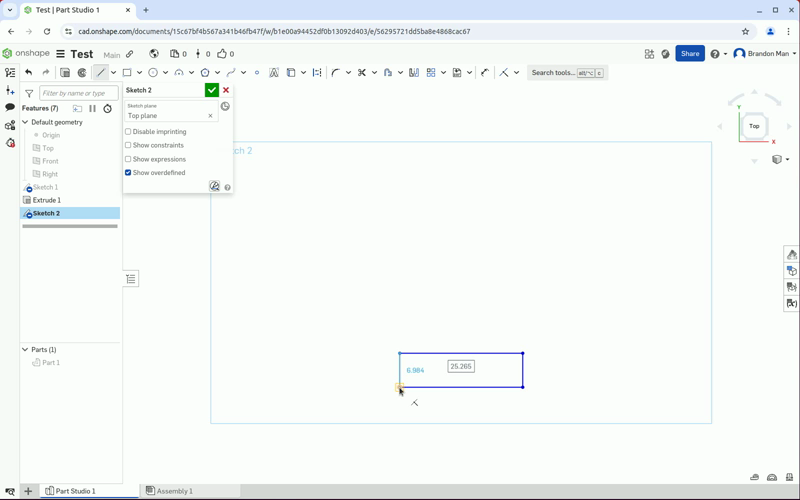
mouse_move(462, 358)
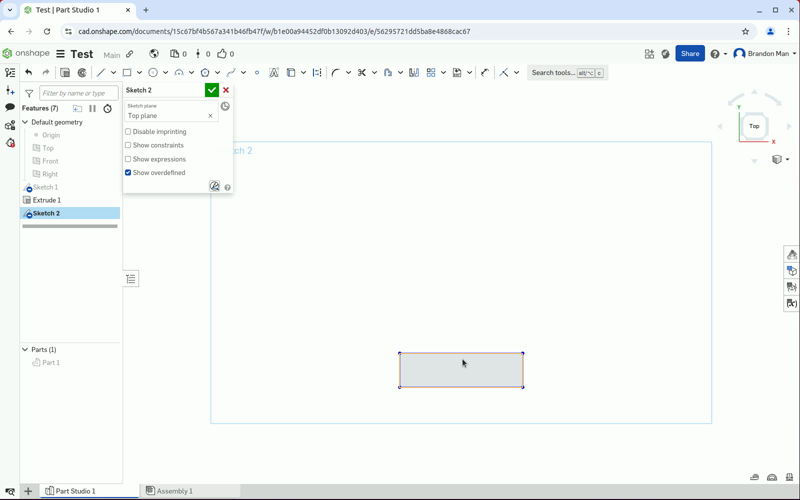
click(462, 358)
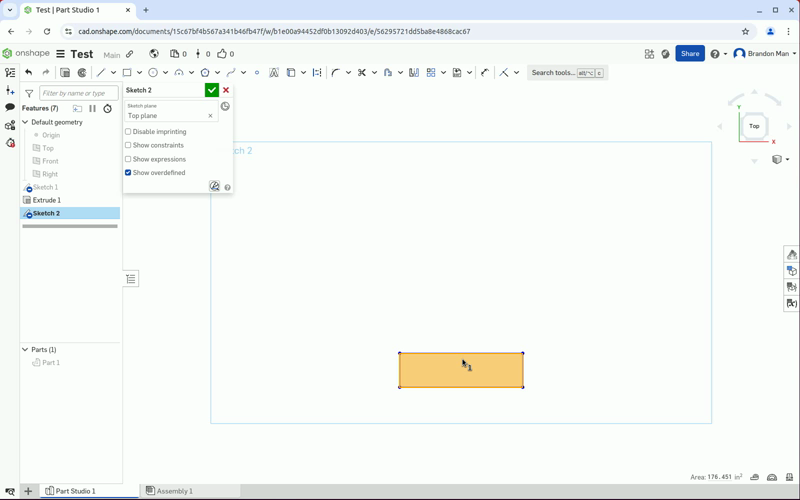
mouse_move(73, 352)
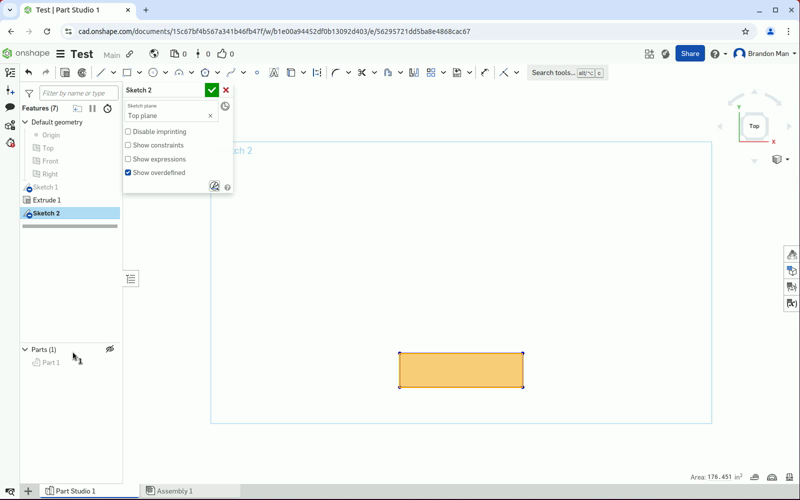
key(shift+y)
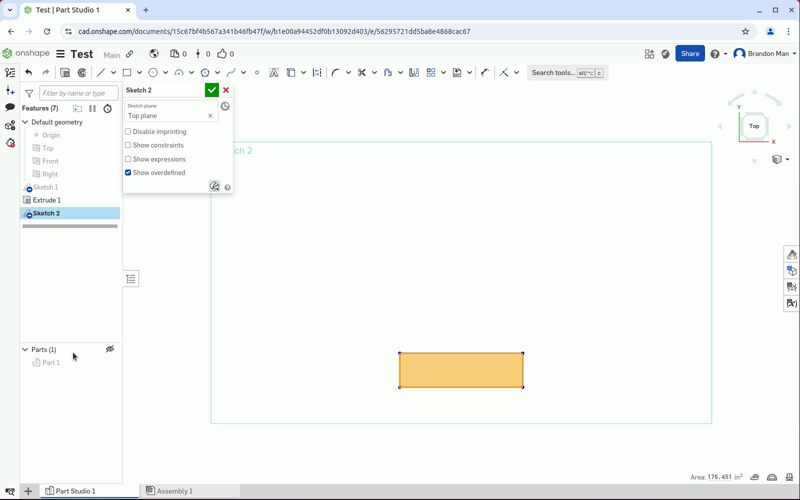
key(shift+e)
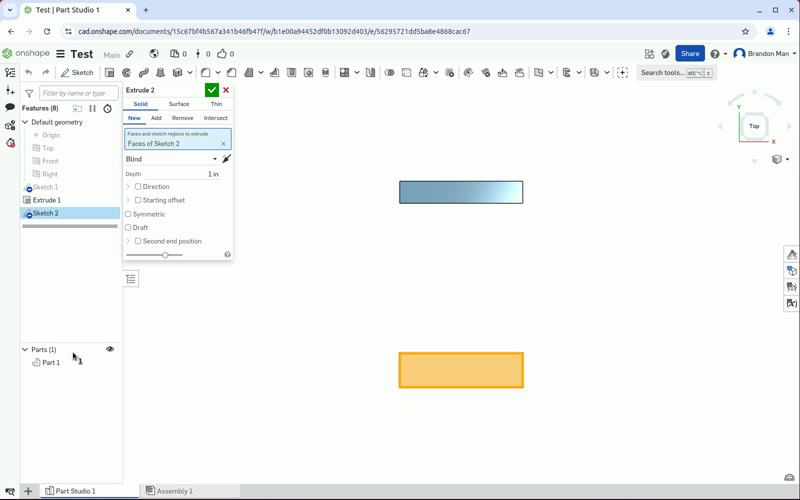
mouse_move(143, 106)
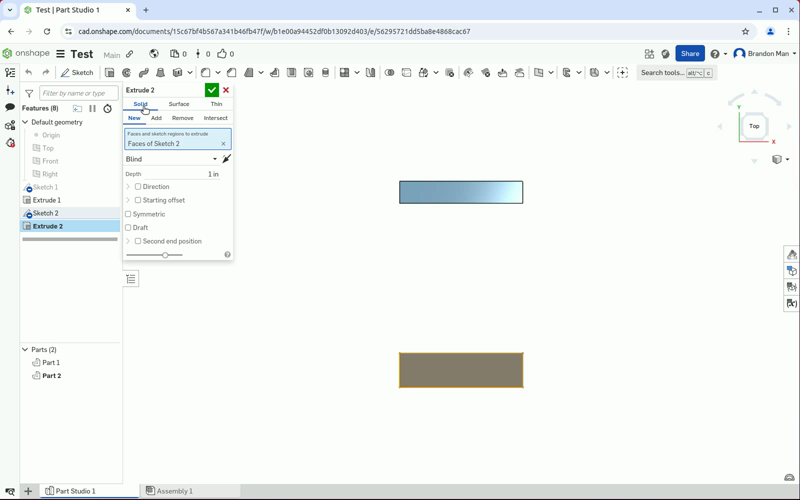
click(143, 106)
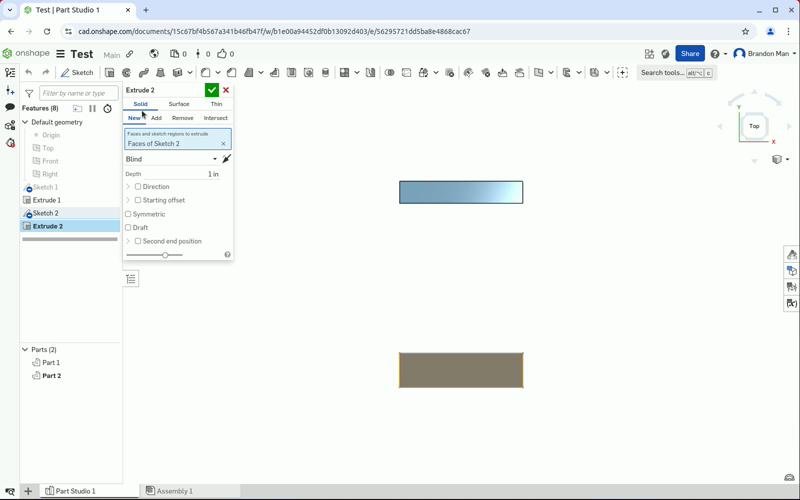
mouse_move(137, 120)
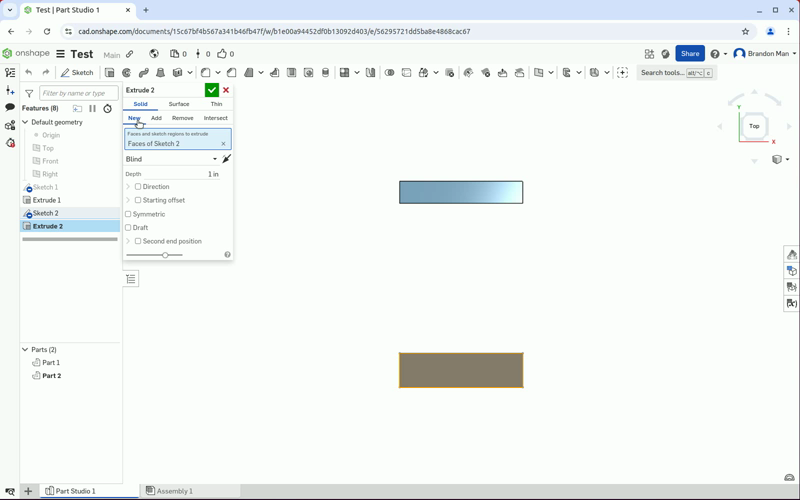
click(137, 120)
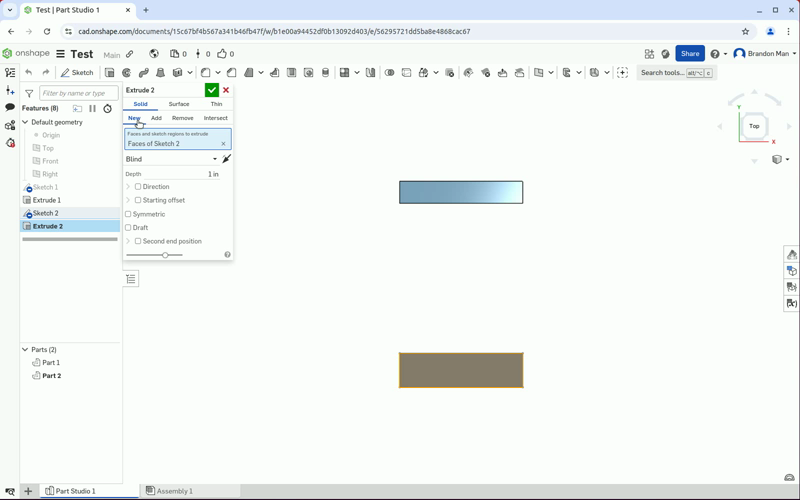
key(tab, 4)
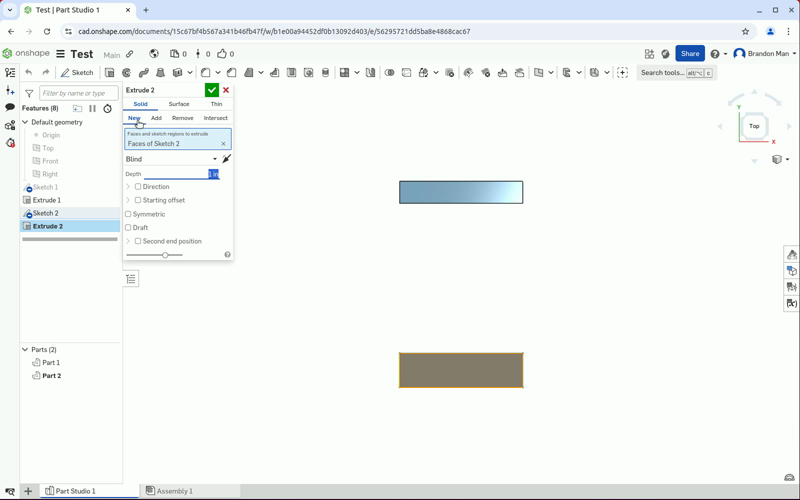
text(23.108)
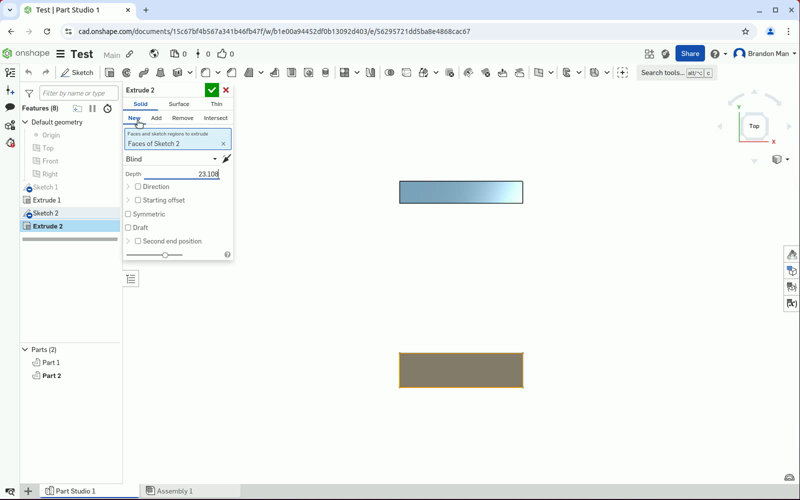
key(enter)
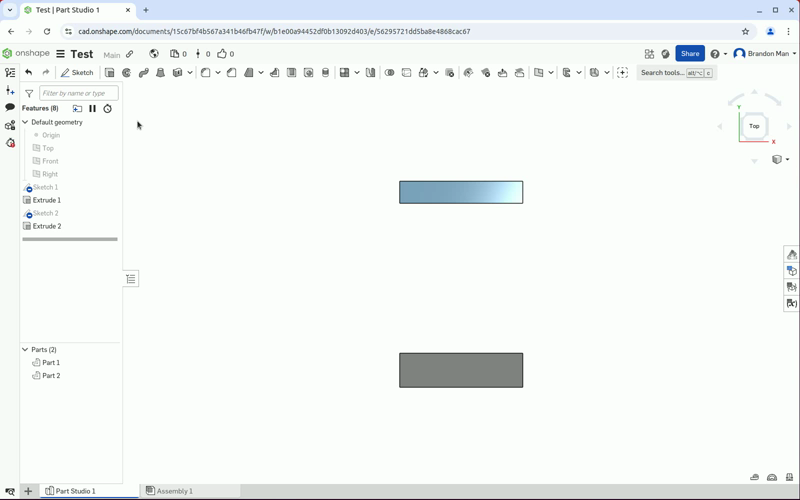
key(shift+h)
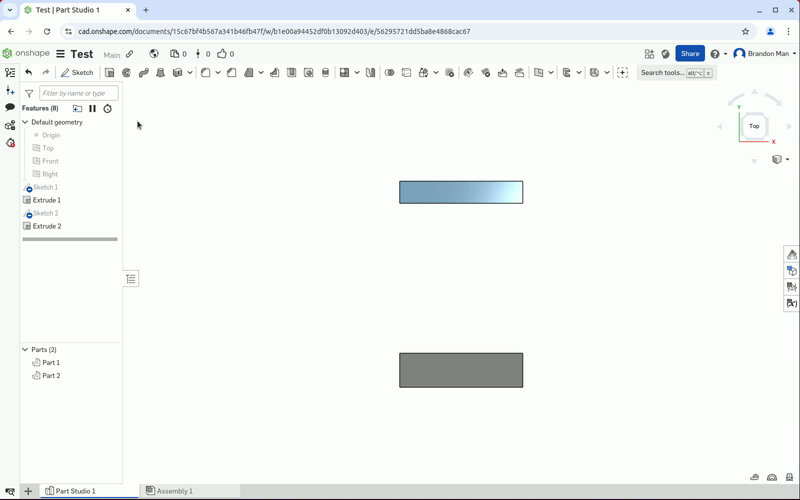
key(shift+h)
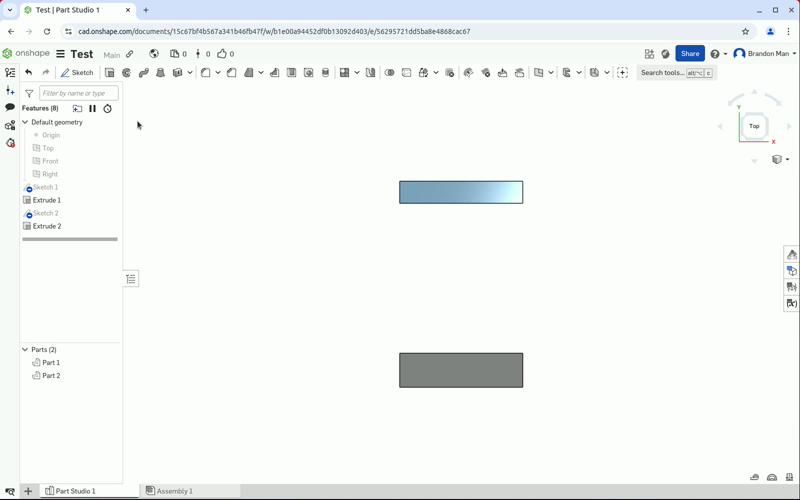
mouse_move(73, 189)
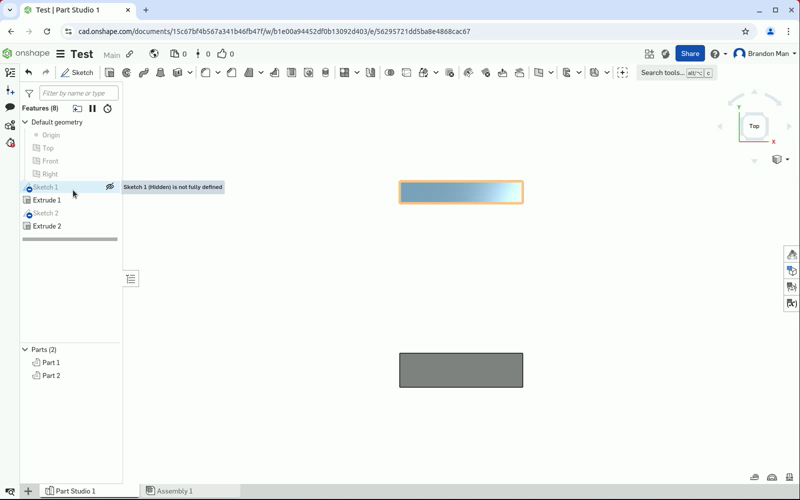
click(73, 189)
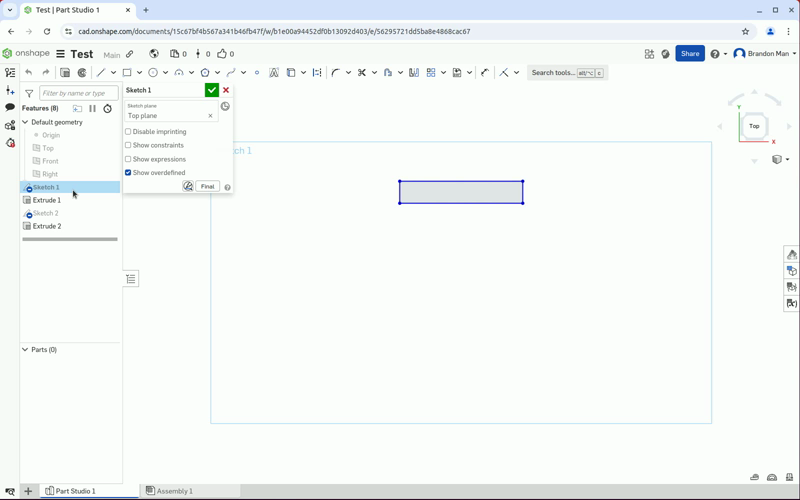
mouse_move(229, 92)
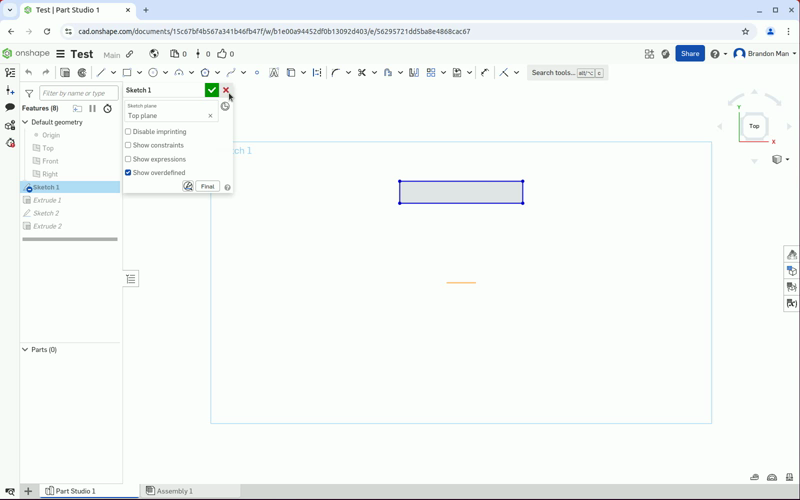
click(229, 92)
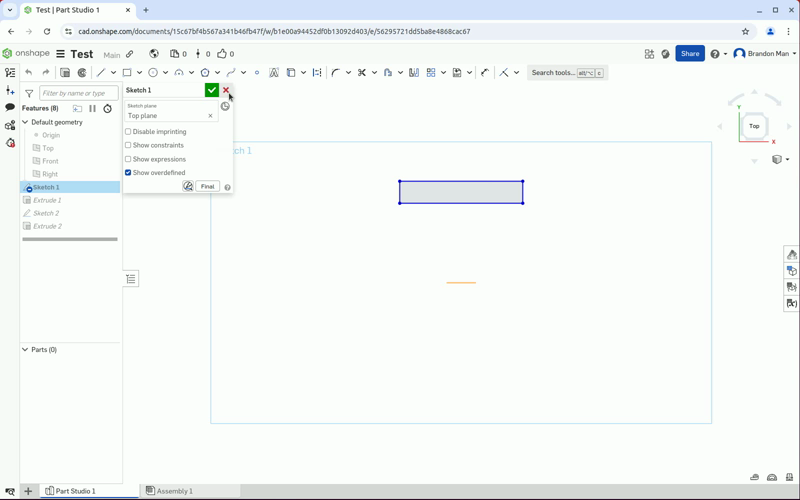
key(shift+s)
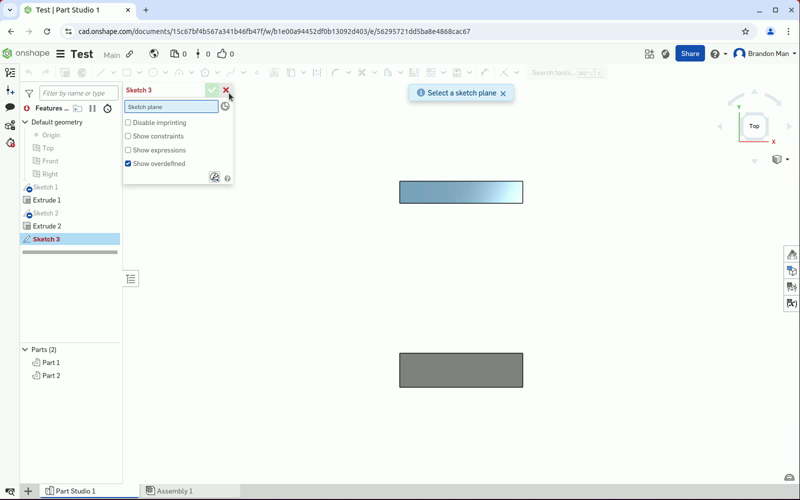
mouse_move(73, 150)
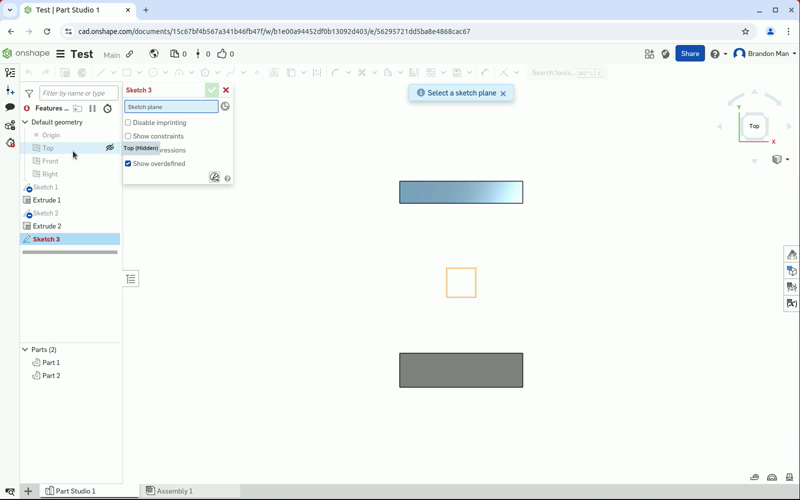
click(73, 150)
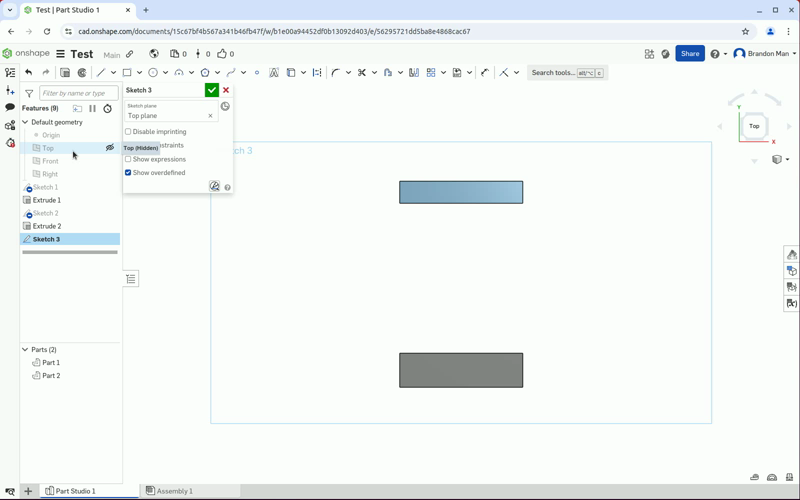
mouse_move(73, 352)
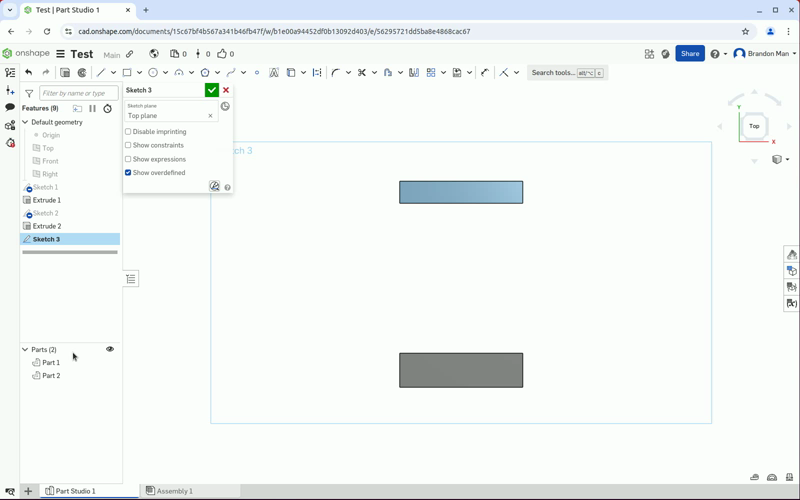
key(y)
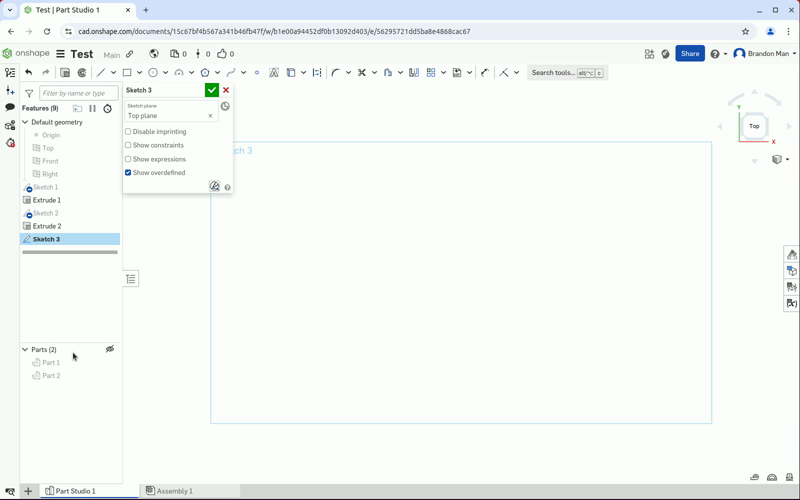
key(l)
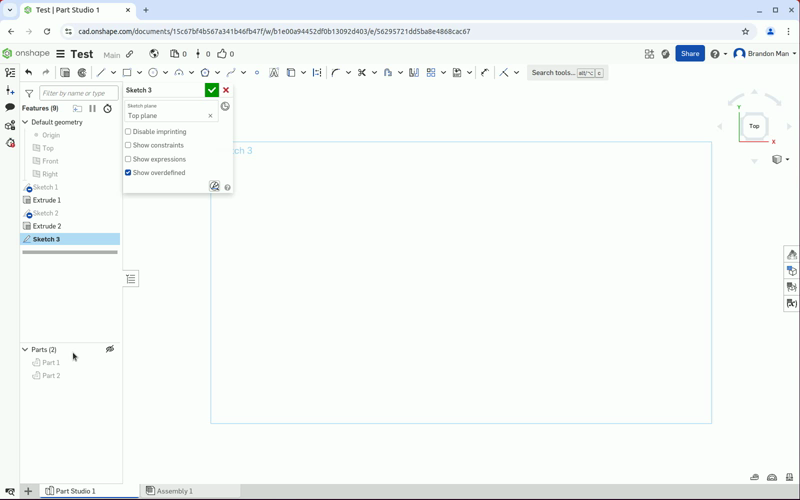
key_down(shift)
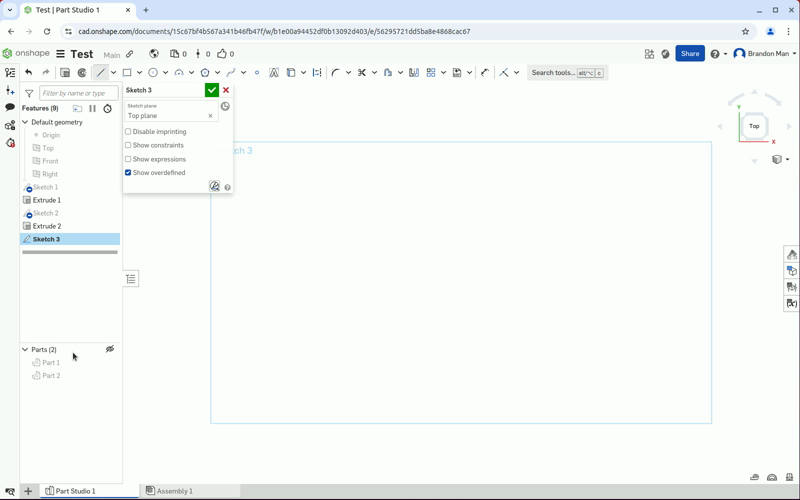
mouse_move(364, 353)
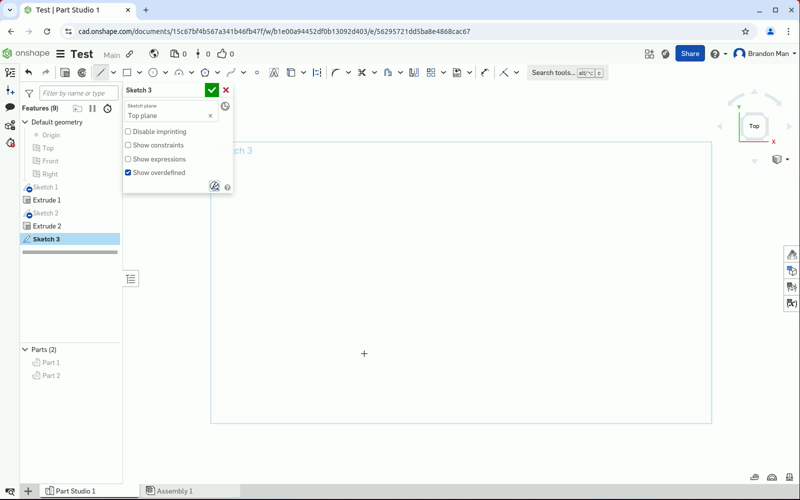
click(364, 353)
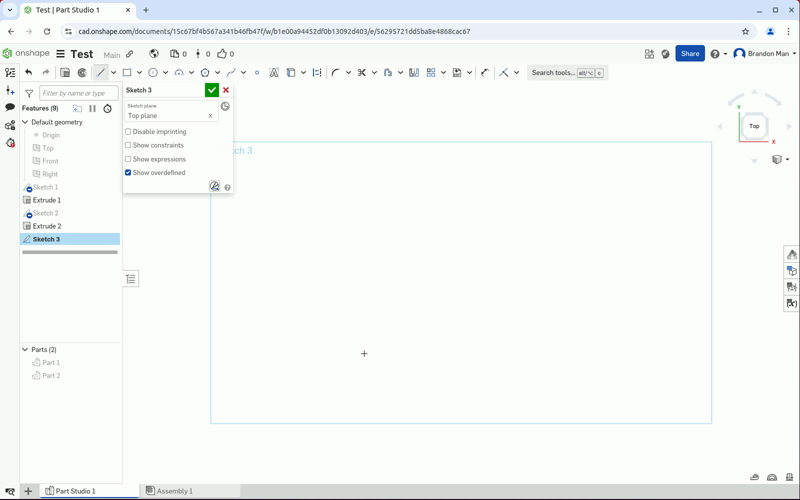
key_up(shift)
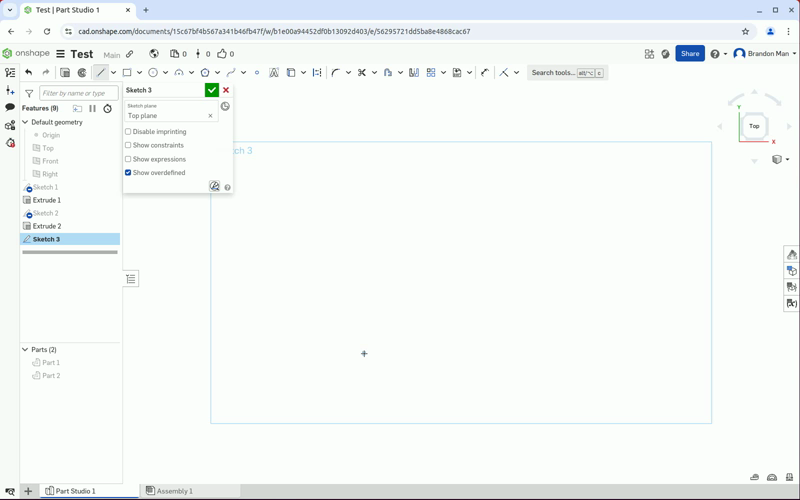
key_down(shift)
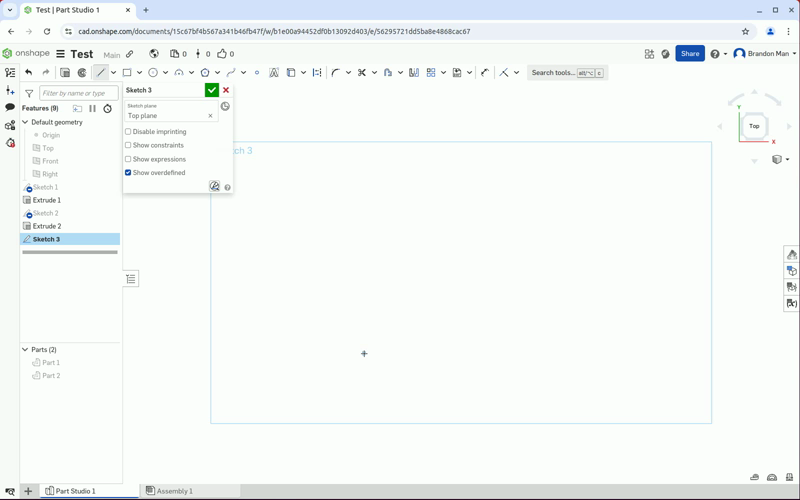
mouse_move(394, 353)
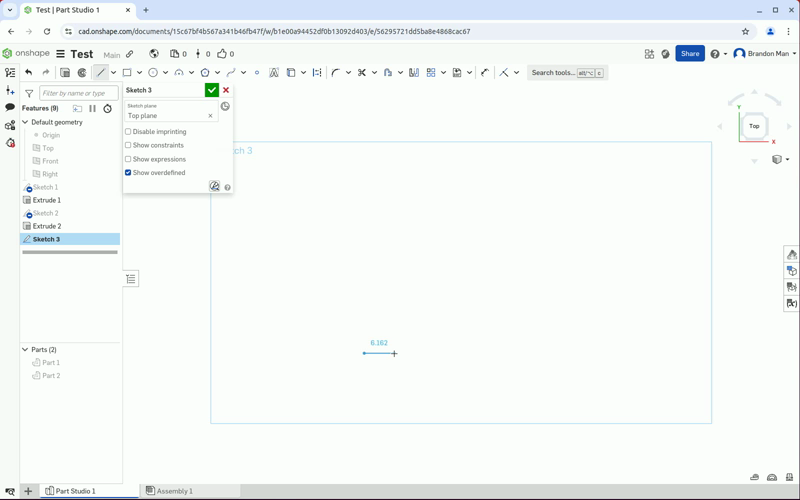
mouse_move(399, 353)
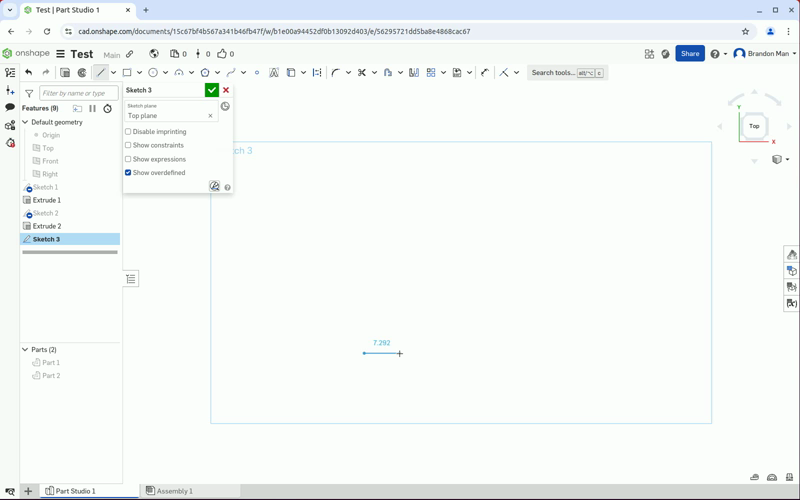
click(399, 353)
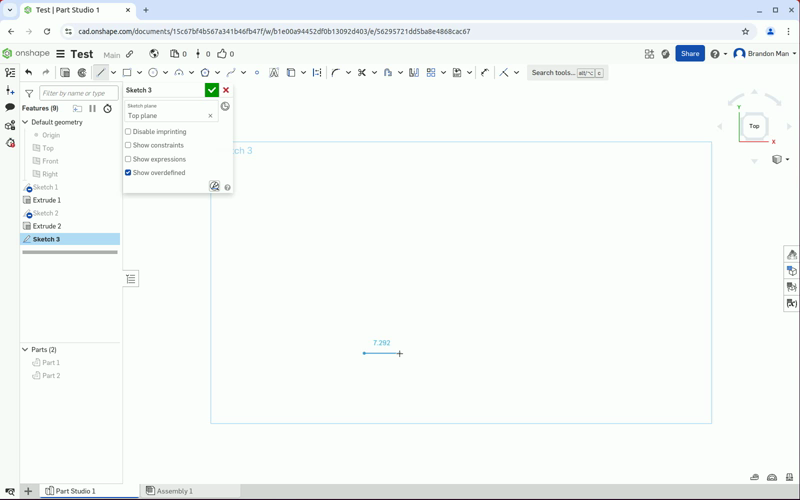
key_up(shift)
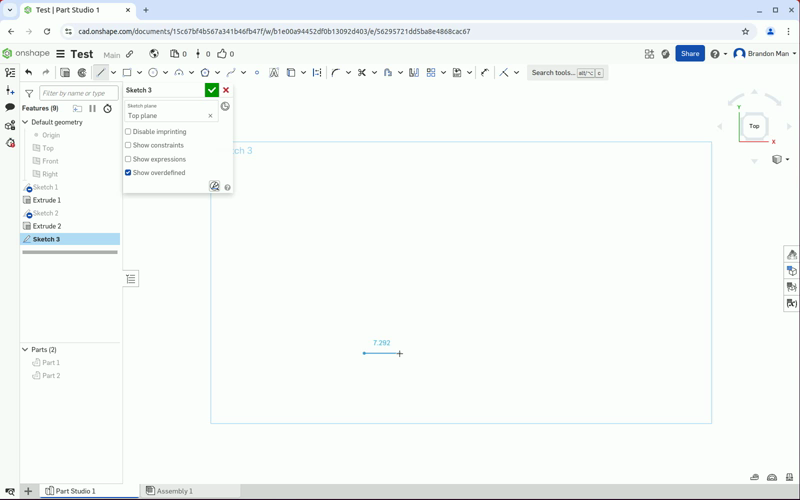
key_down(shift)
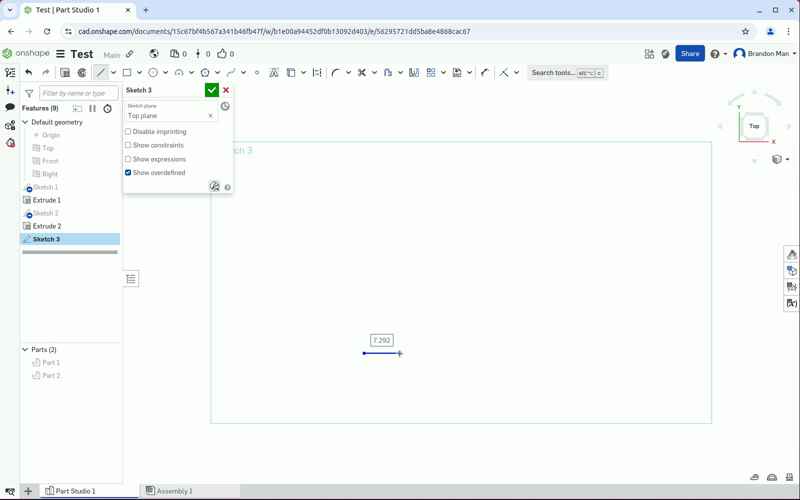
mouse_move(399, 202)
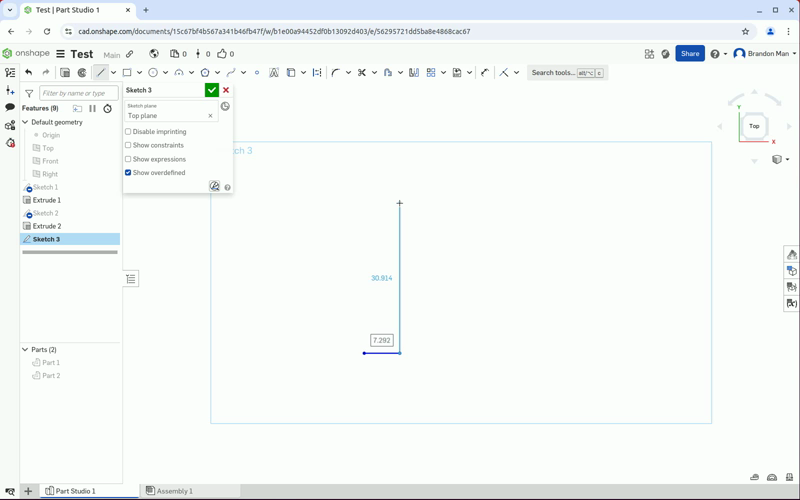
click(399, 202)
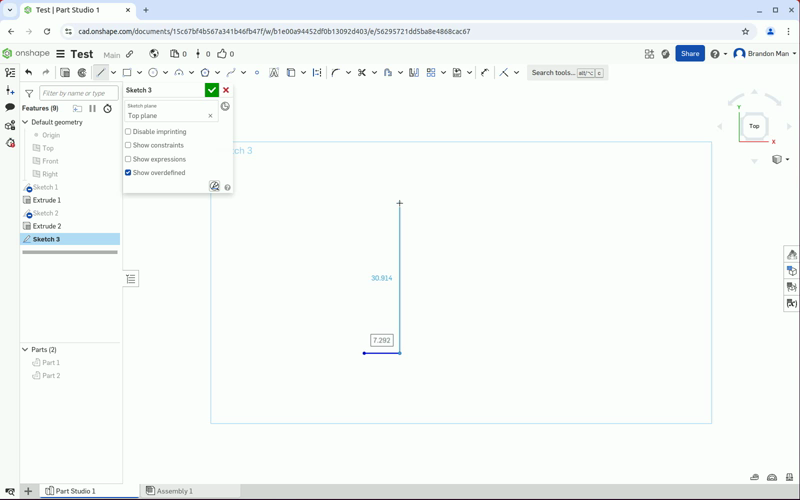
key_up(shift)
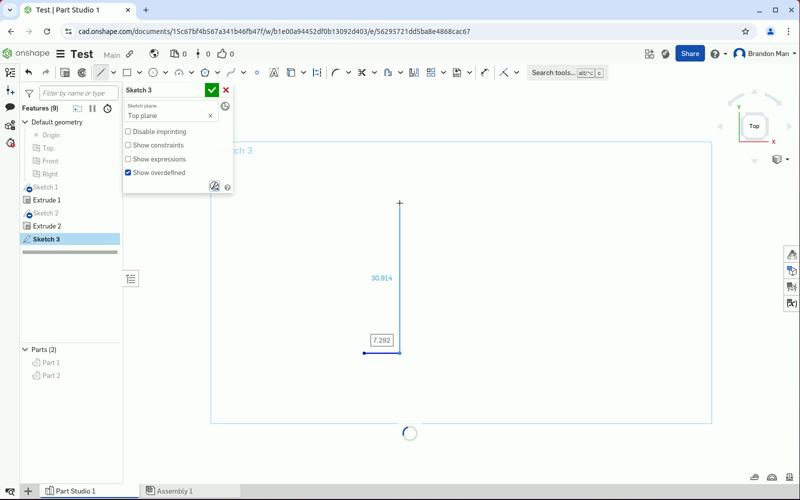
key_down(shift)
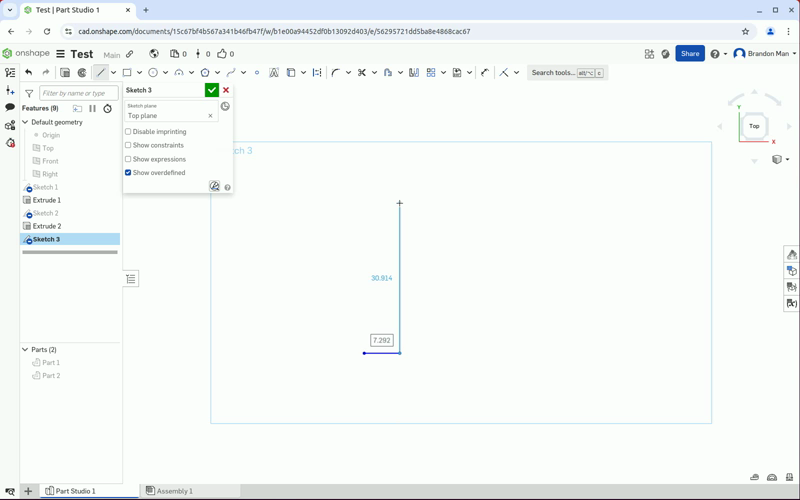
mouse_move(429, 202)
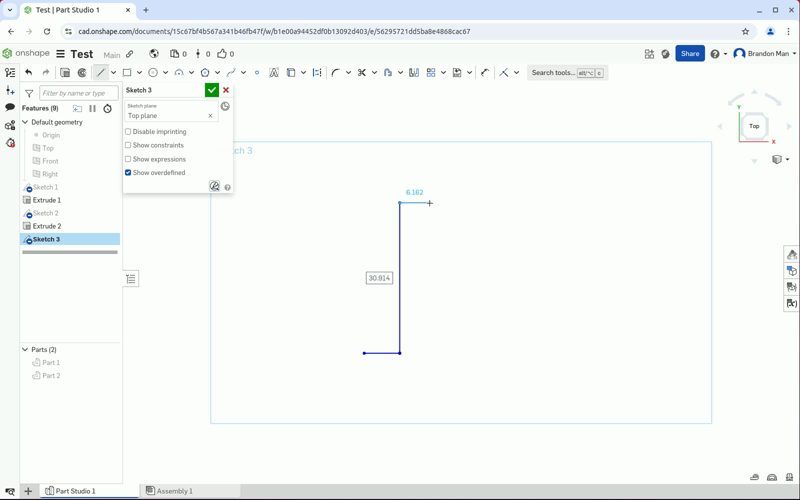
mouse_move(364, 202)
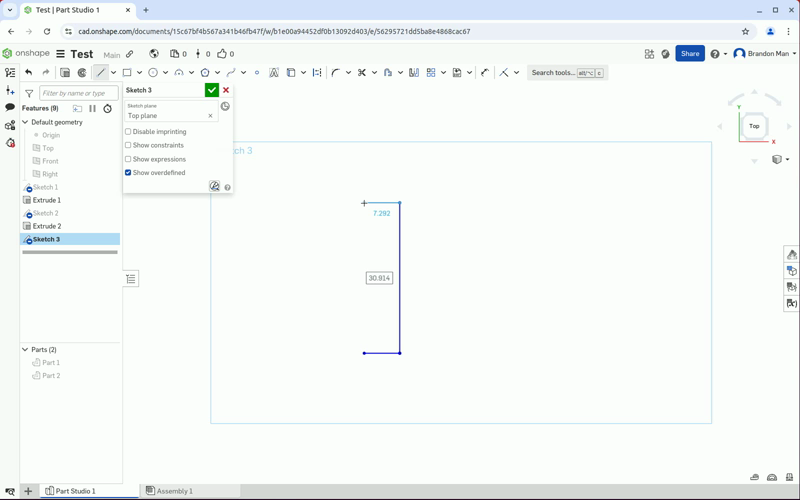
click(364, 202)
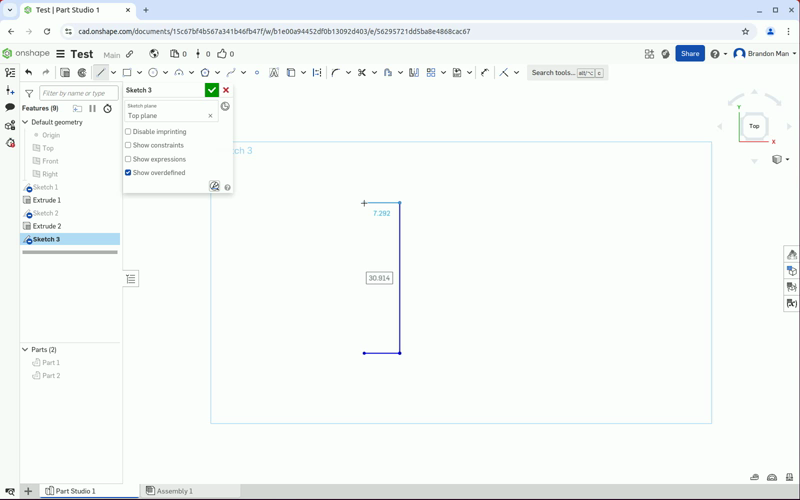
key_up(shift)
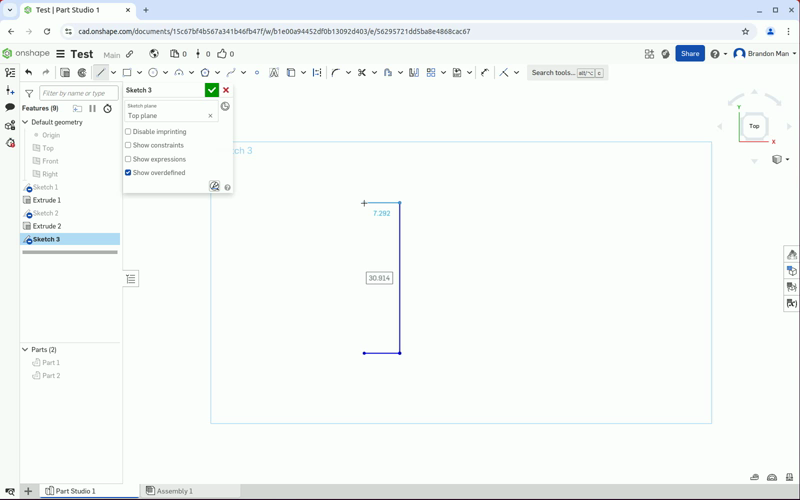
key_down(shift)
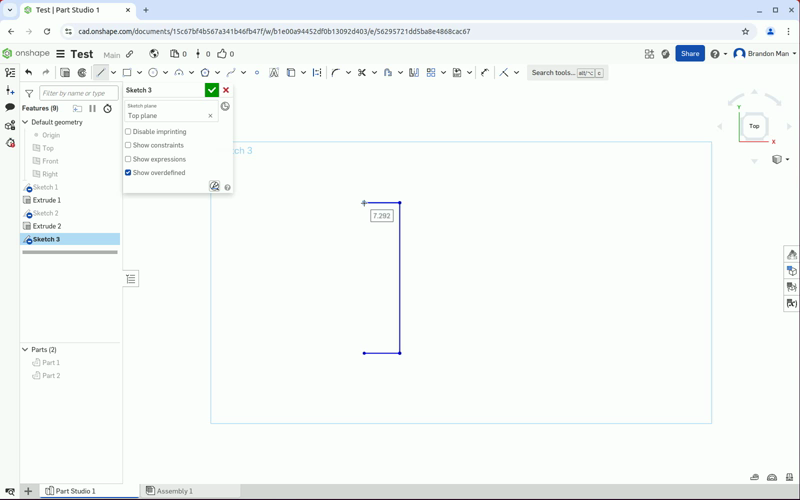
mouse_move(364, 353)
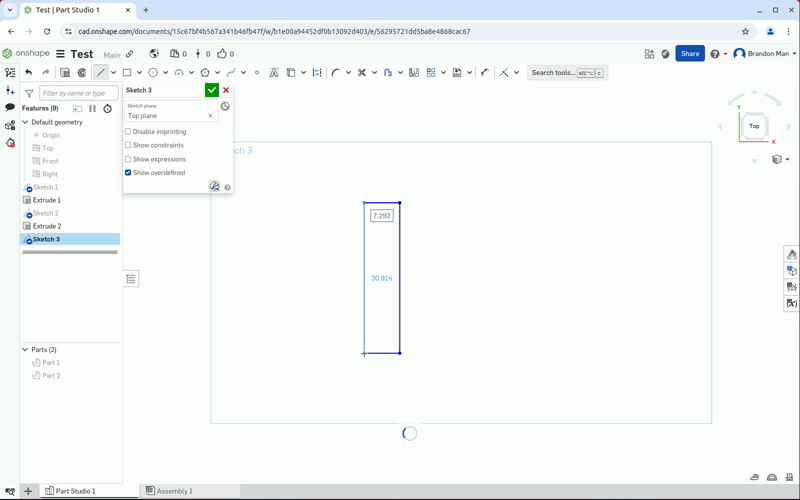
key_up(shift)
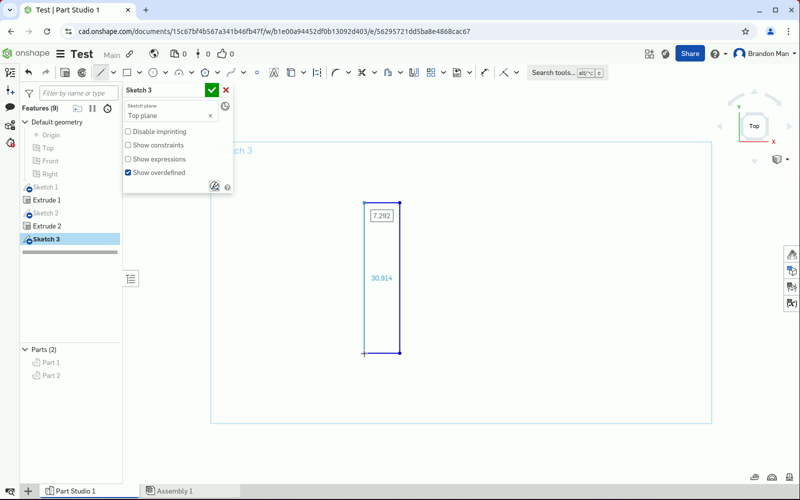
click(364, 353)
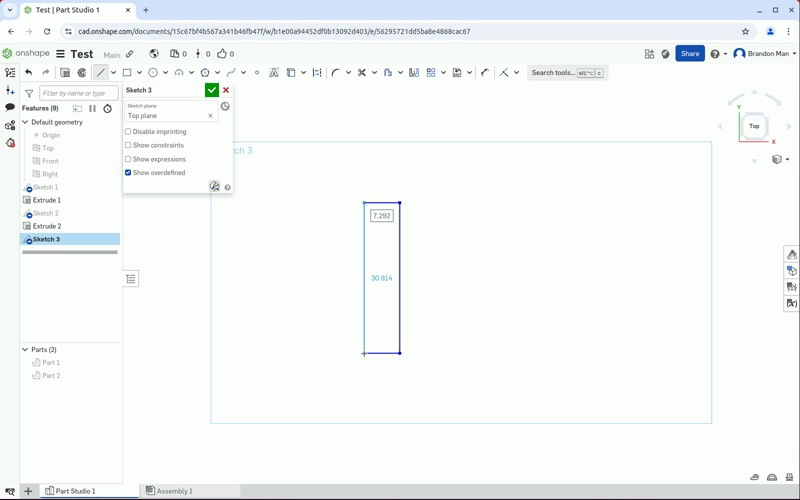
key(esc)
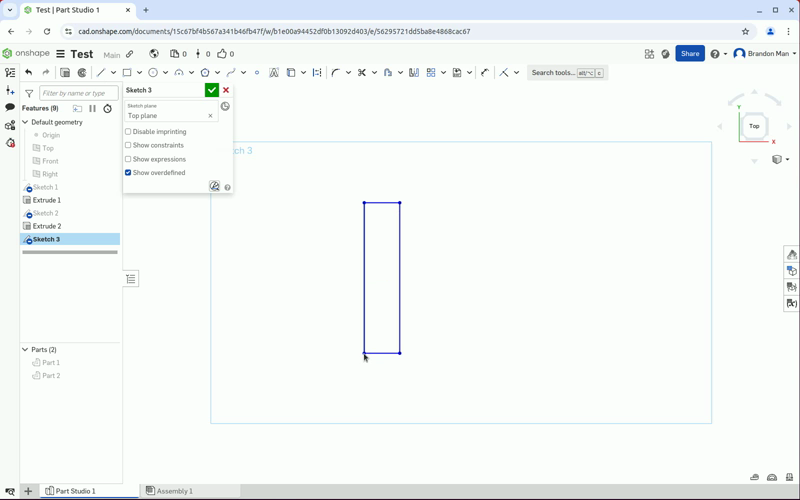
mouse_move(390, 229)
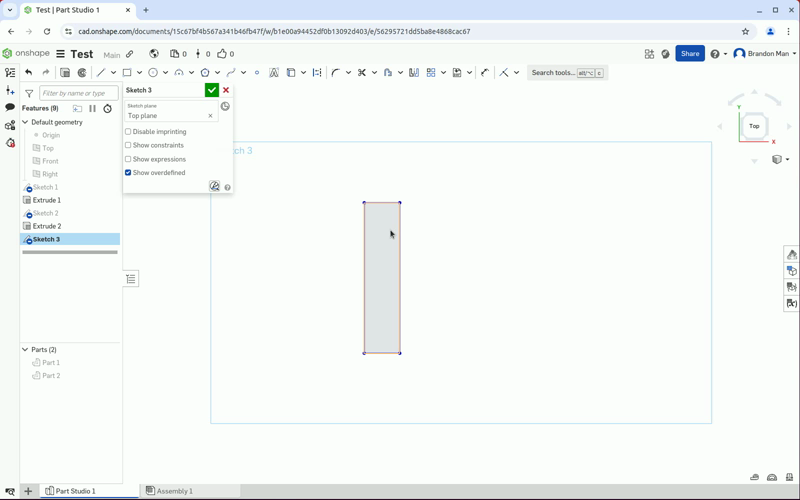
click(390, 229)
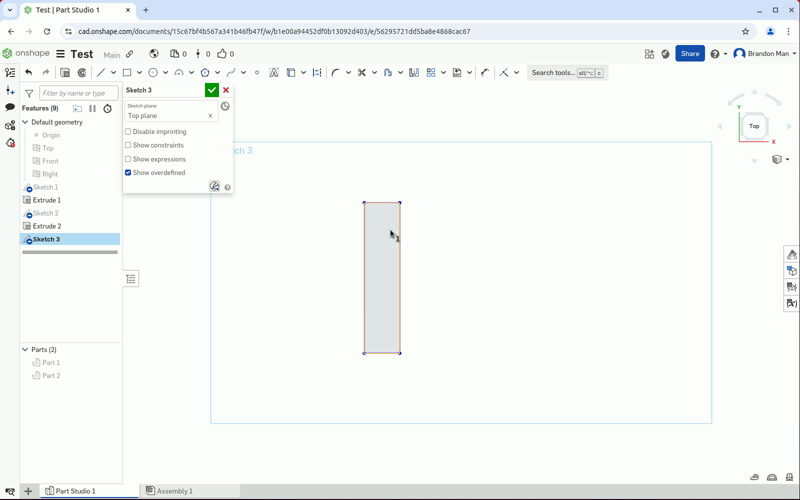
mouse_move(73, 352)
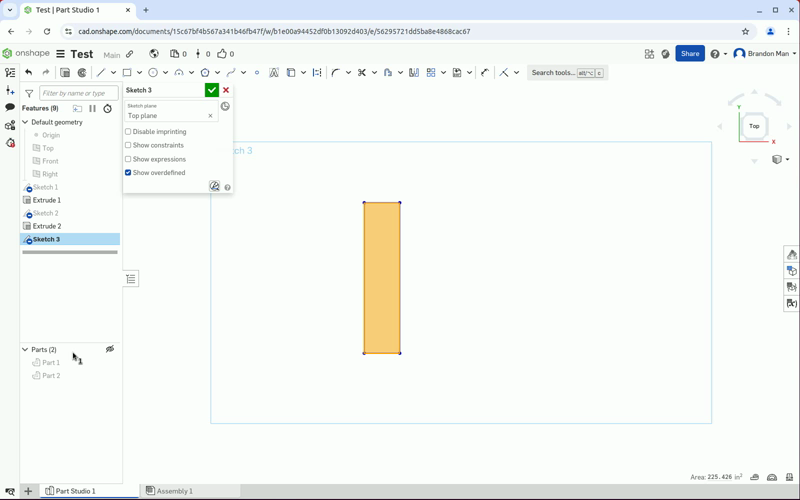
key(shift+y)
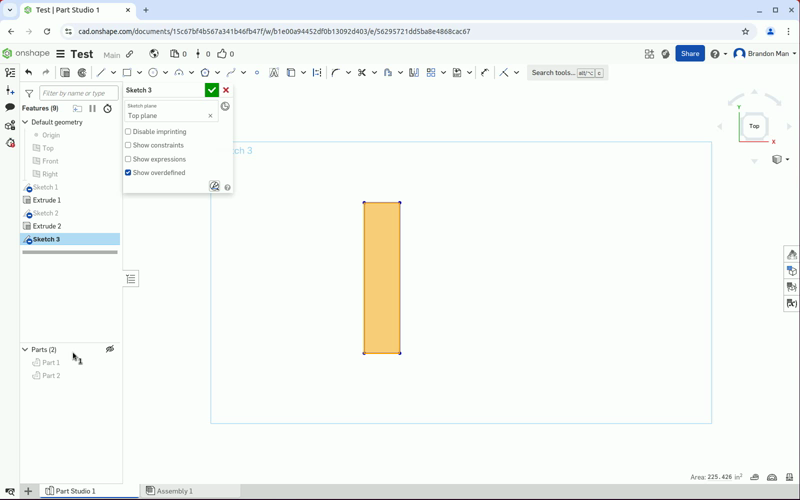
key(shift+e)
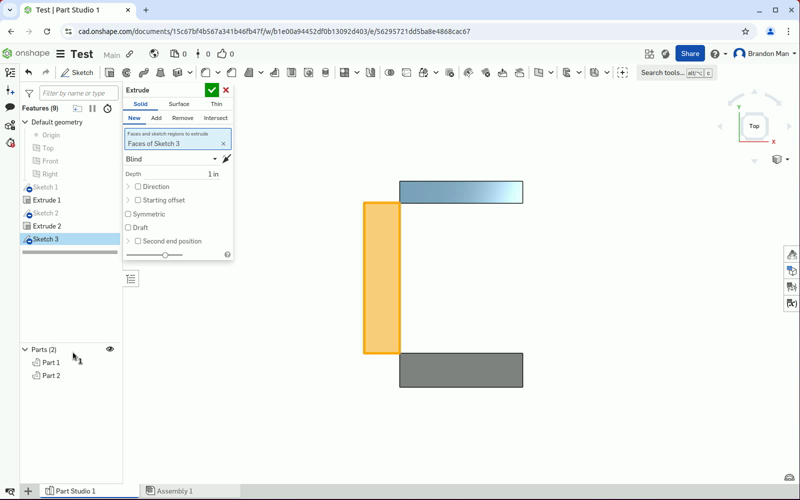
mouse_move(143, 106)
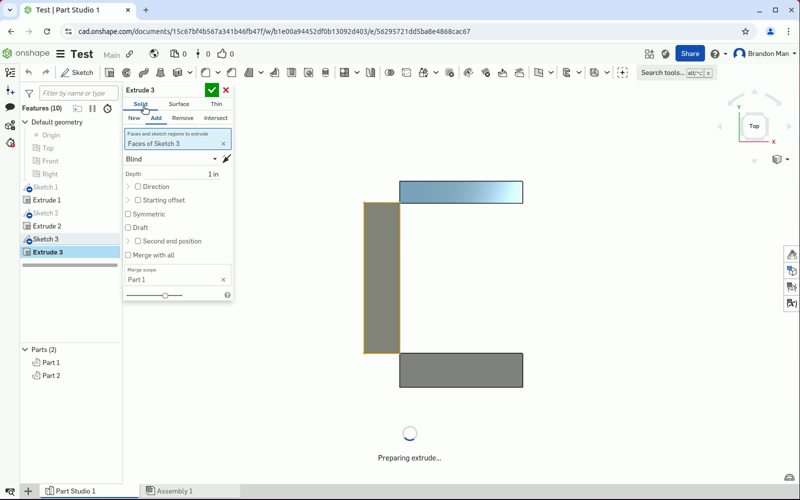
click(143, 106)
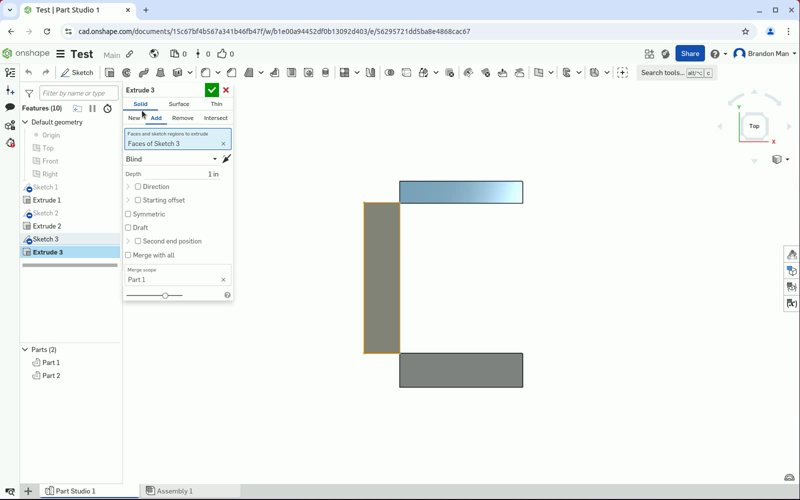
mouse_move(137, 120)
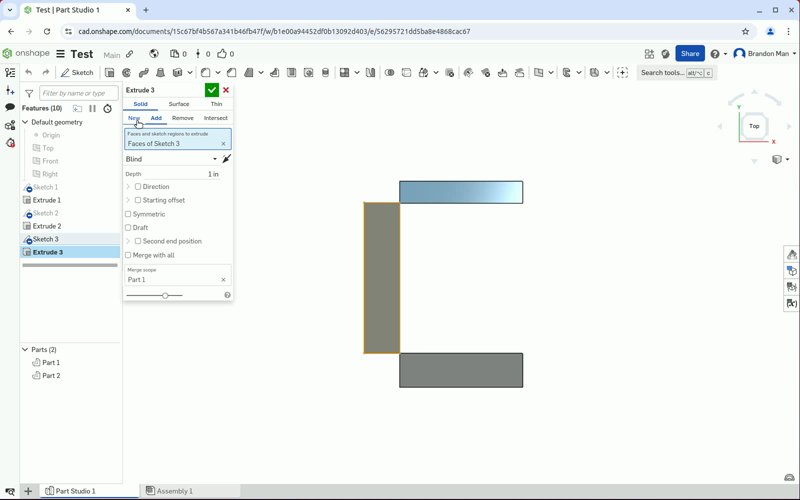
click(137, 120)
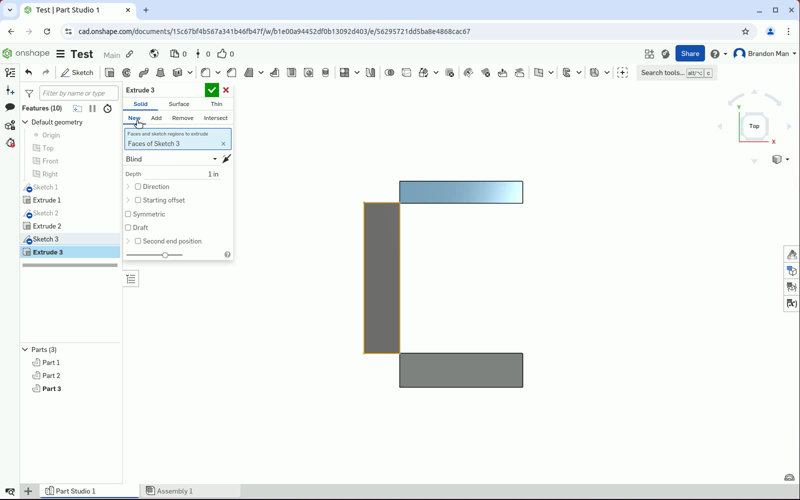
key(tab, 4)
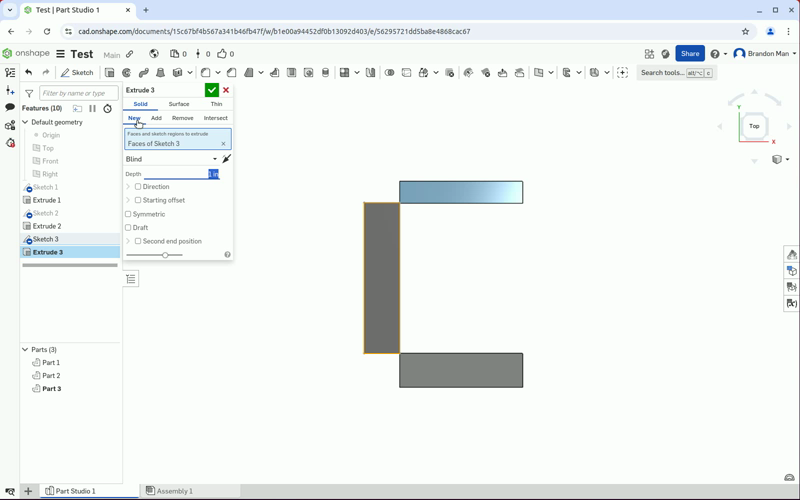
text(23.108)
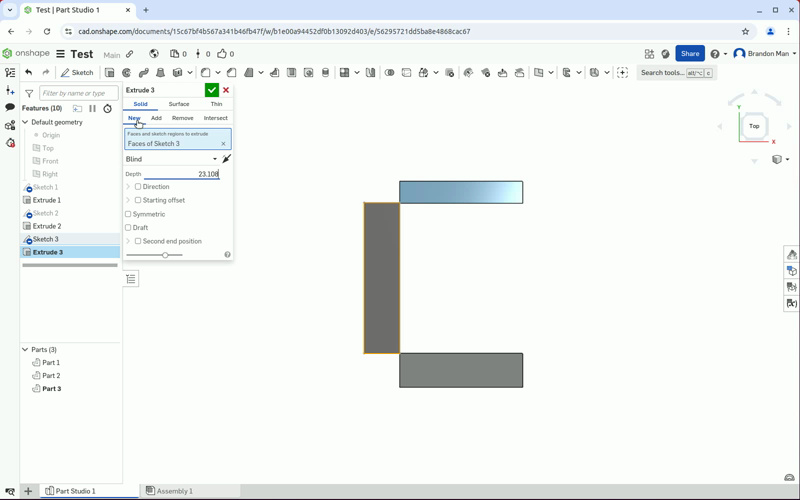
key(enter)
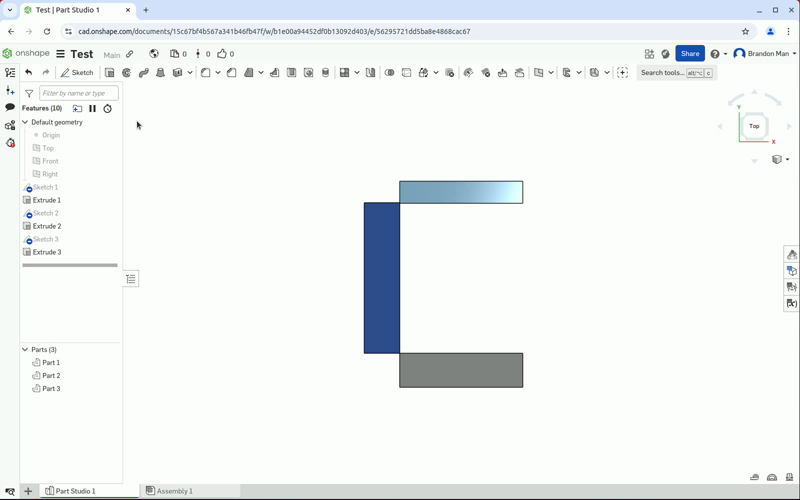
key(shift+h)
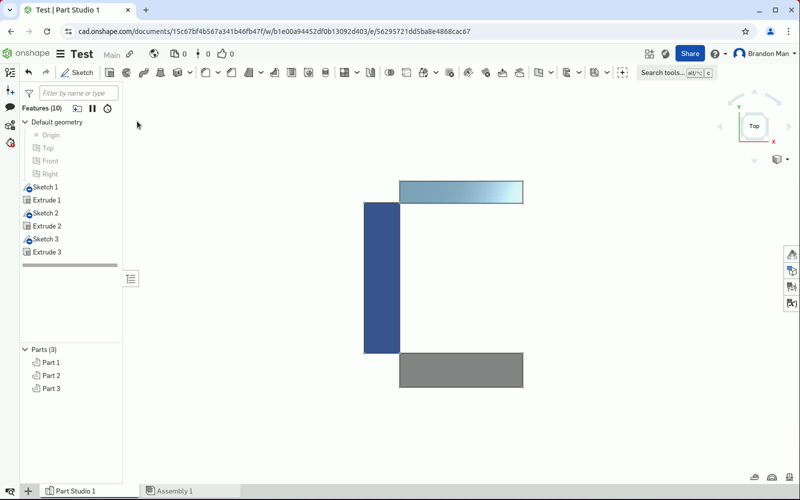
key(shift+h)
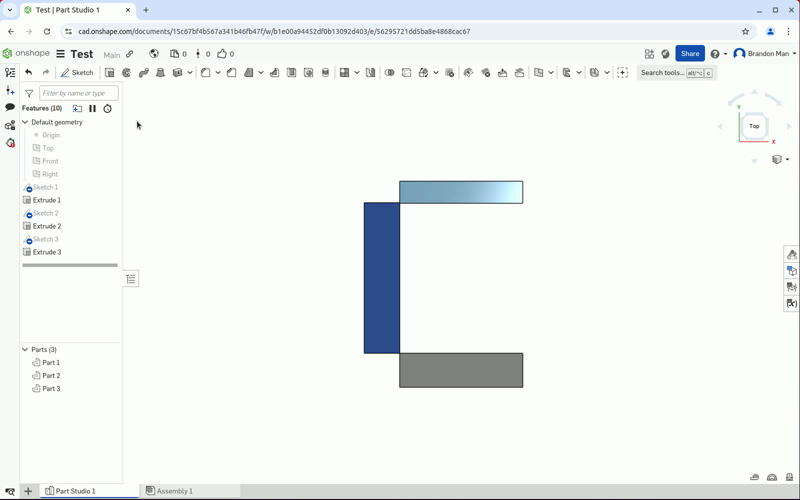
mouse_move(73, 189)
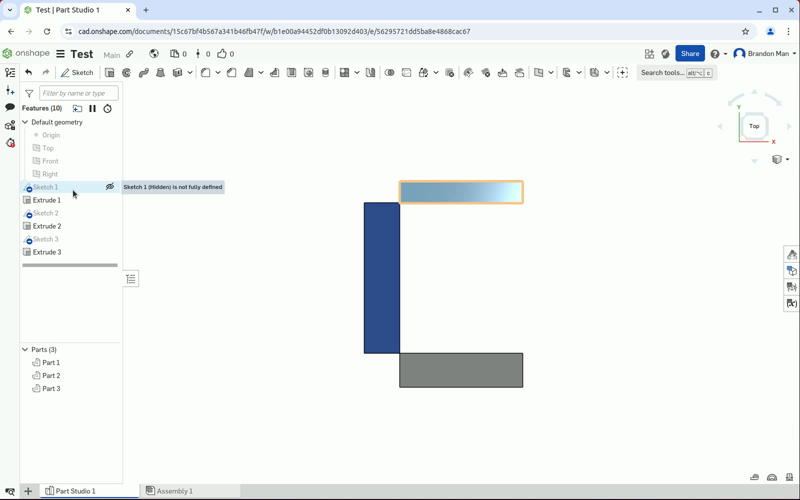
click(73, 189)
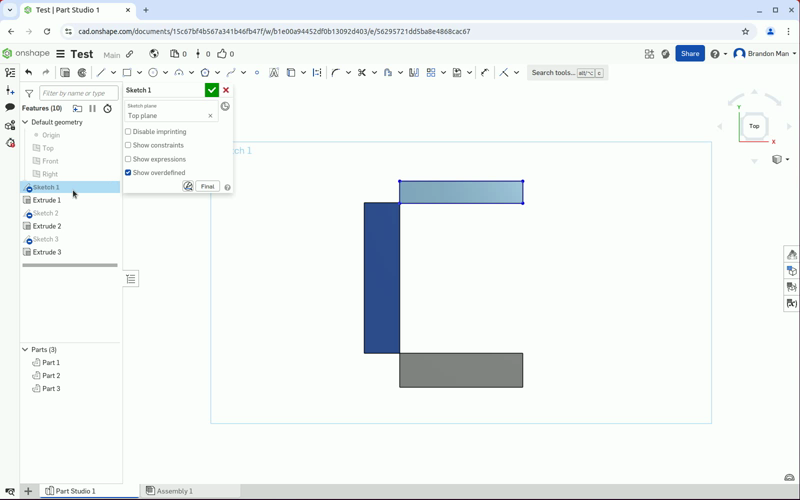
mouse_move(229, 92)
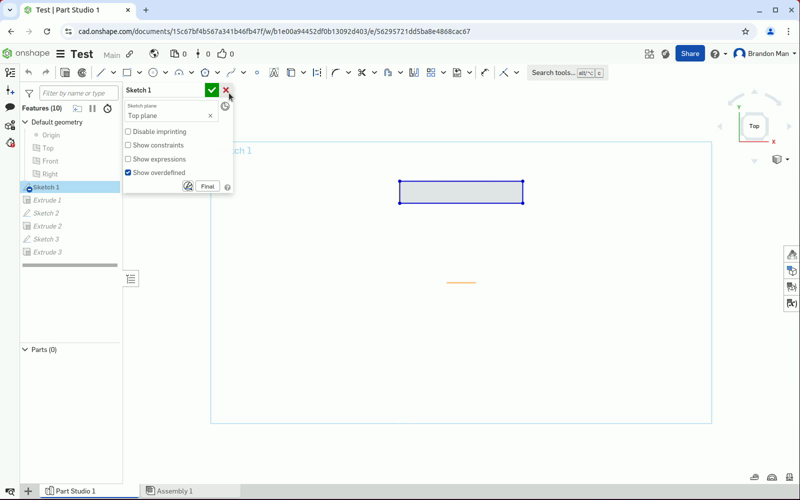
click(229, 92)
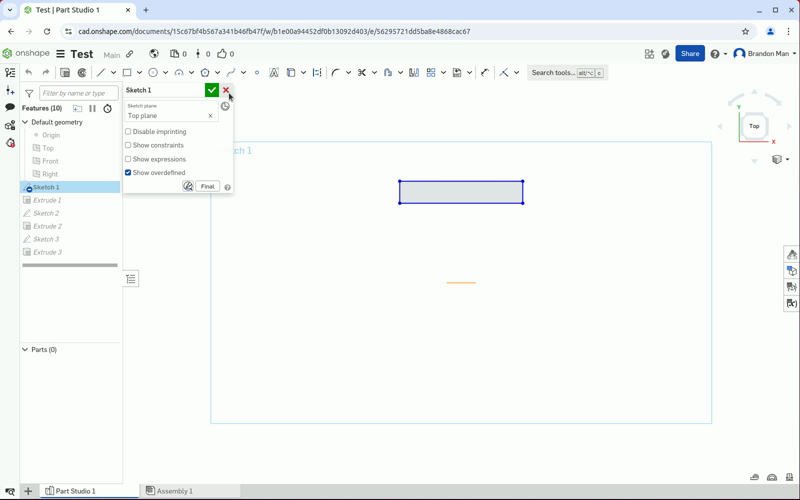
key(shift+s)
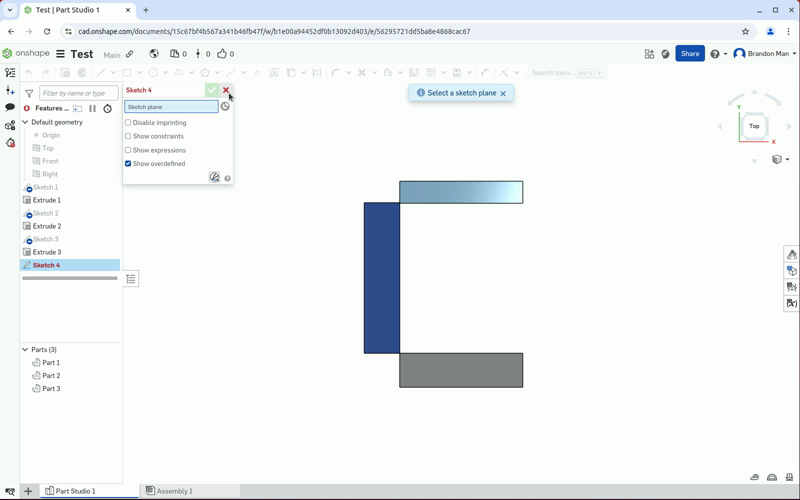
mouse_move(73, 150)
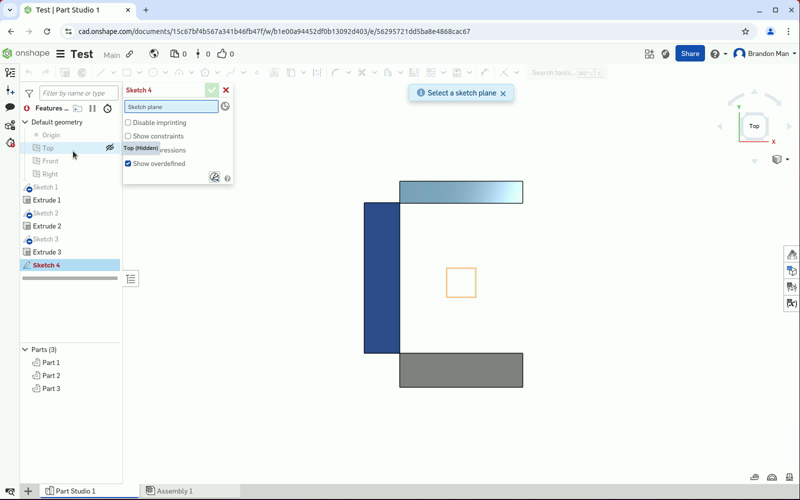
click(73, 150)
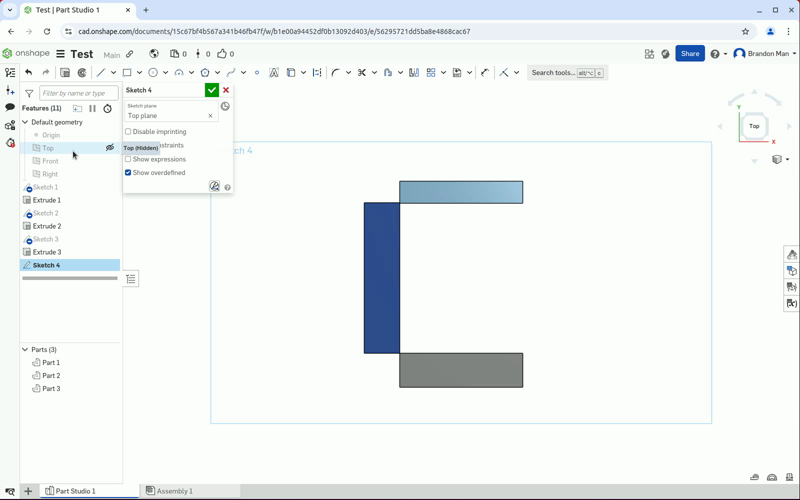
mouse_move(73, 352)
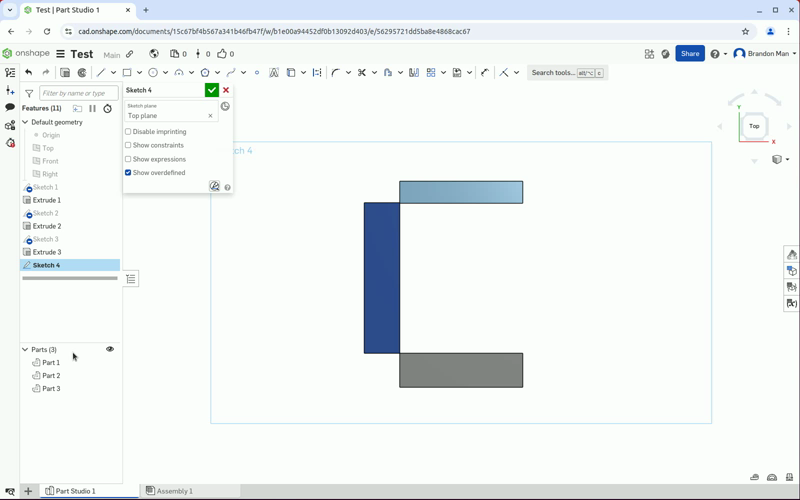
key(y)
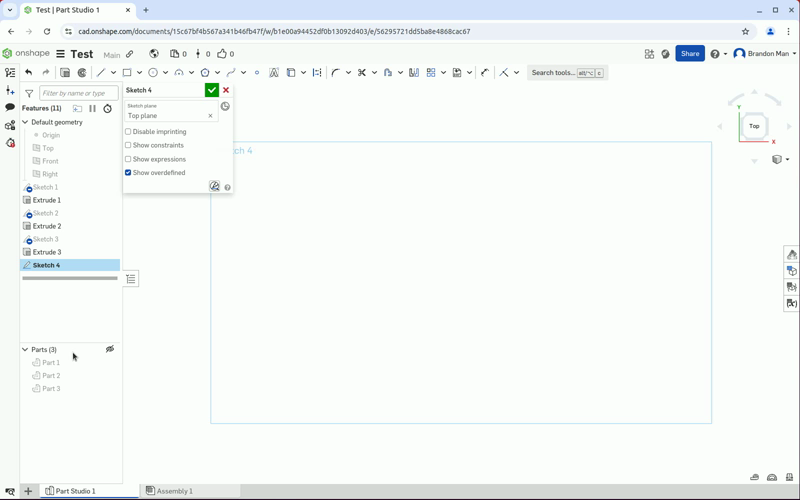
key(l)
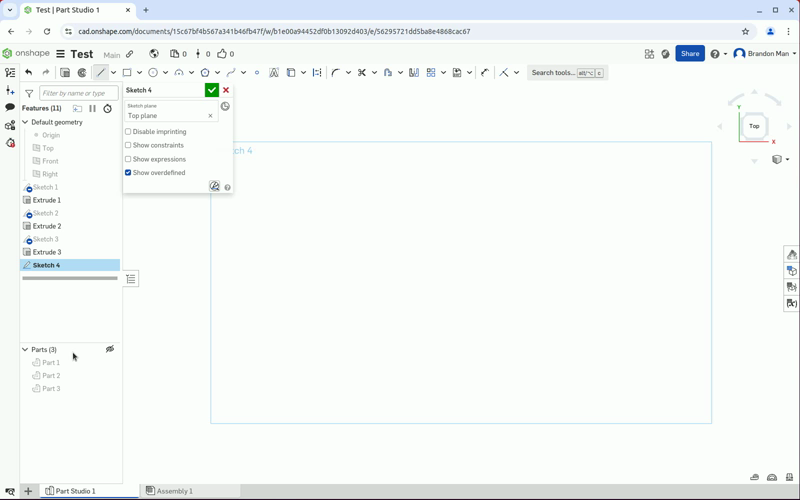
key_down(shift)
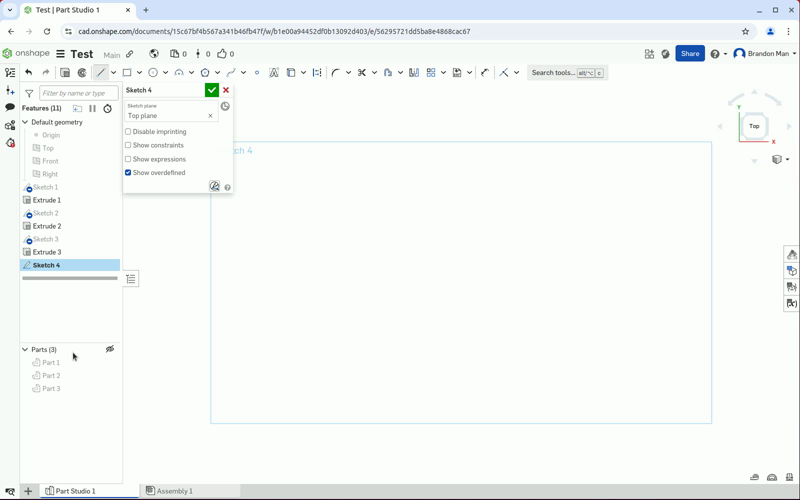
mouse_move(522, 353)
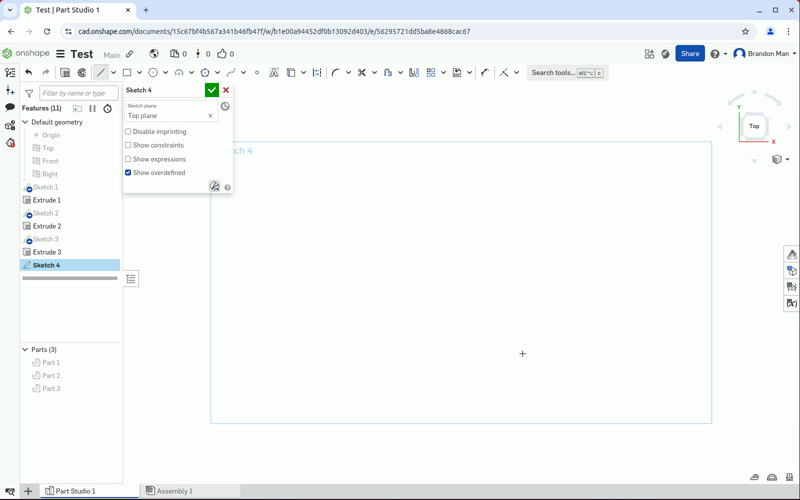
click(522, 353)
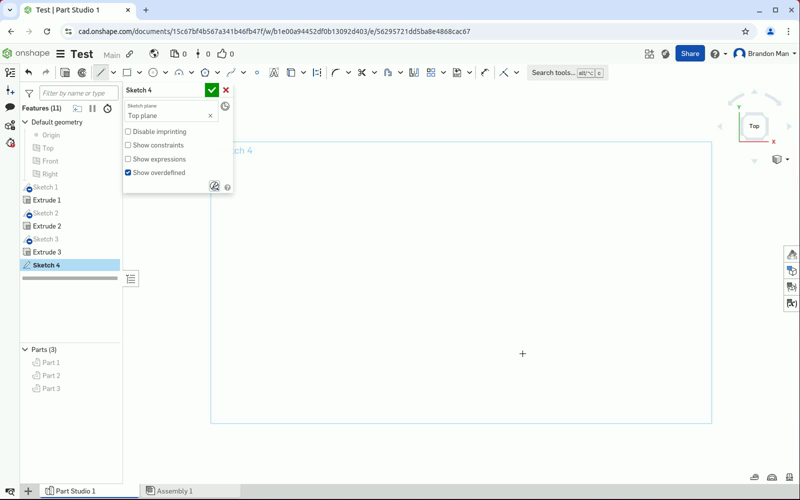
key_up(shift)
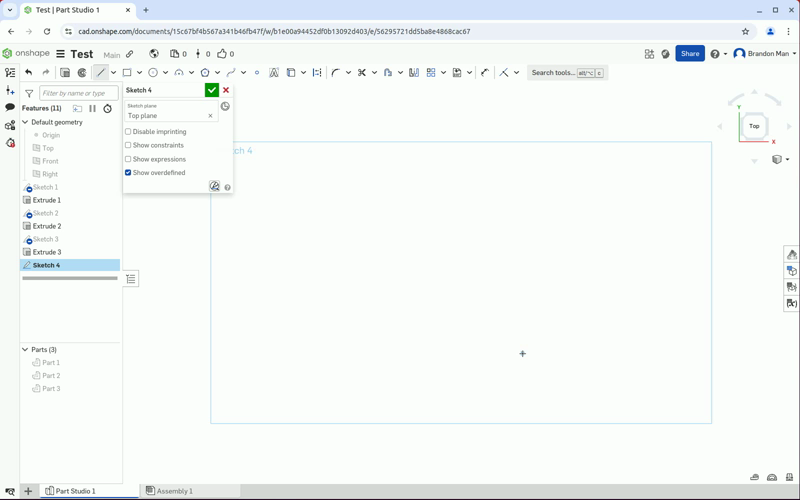
key_down(shift)
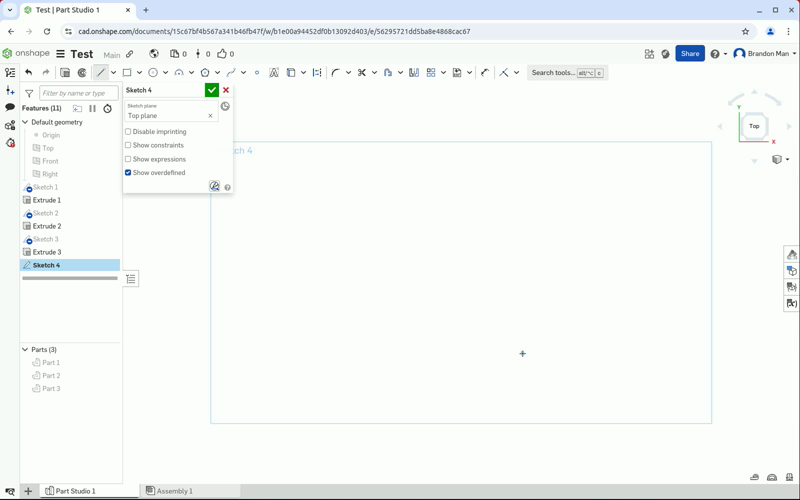
mouse_move(552, 353)
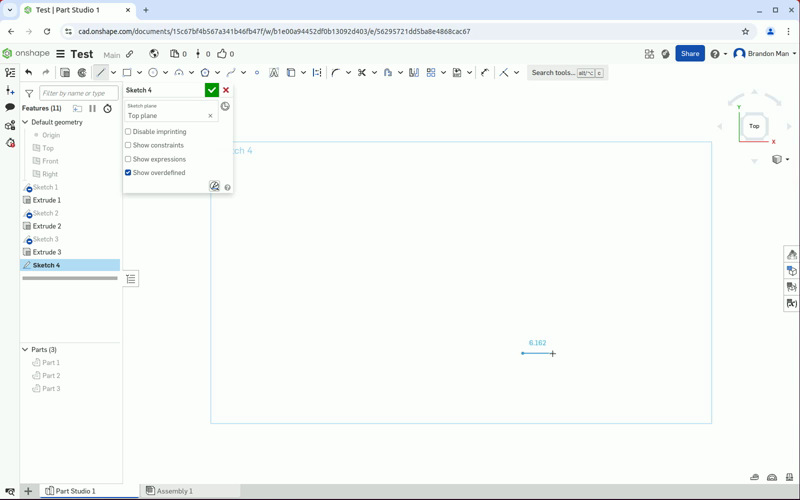
mouse_move(567, 353)
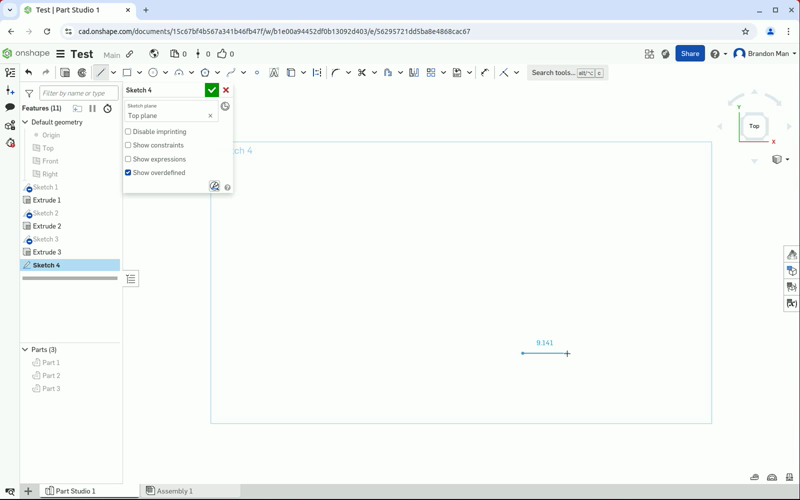
click(567, 353)
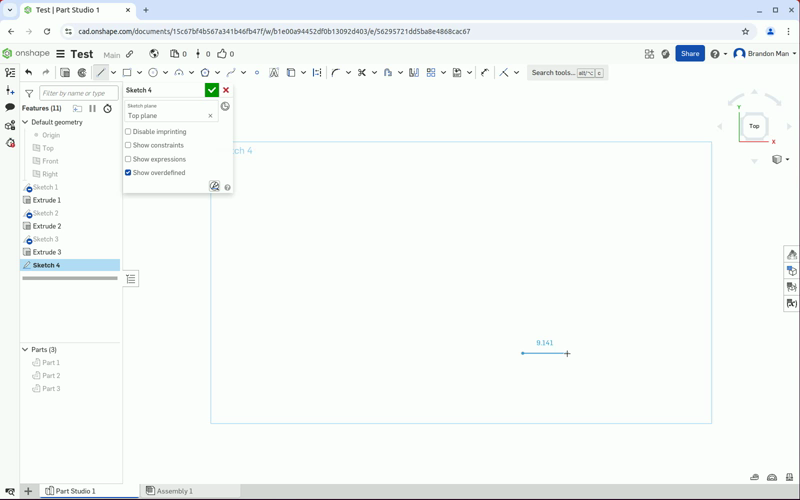
key_up(shift)
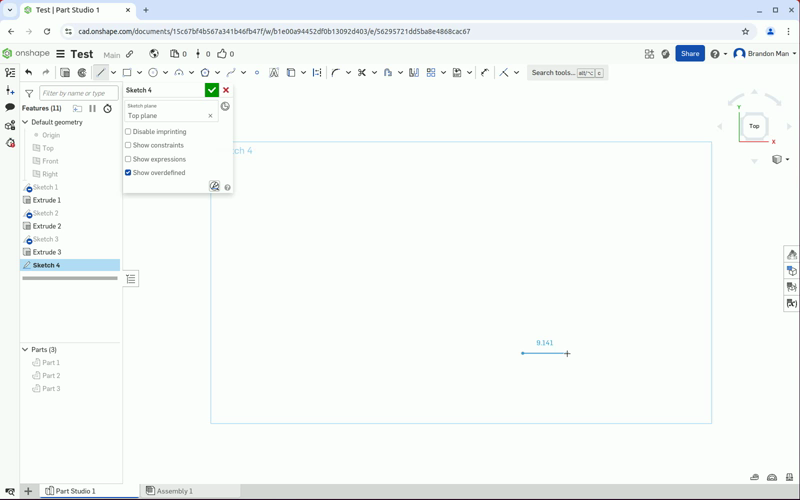
key_down(shift)
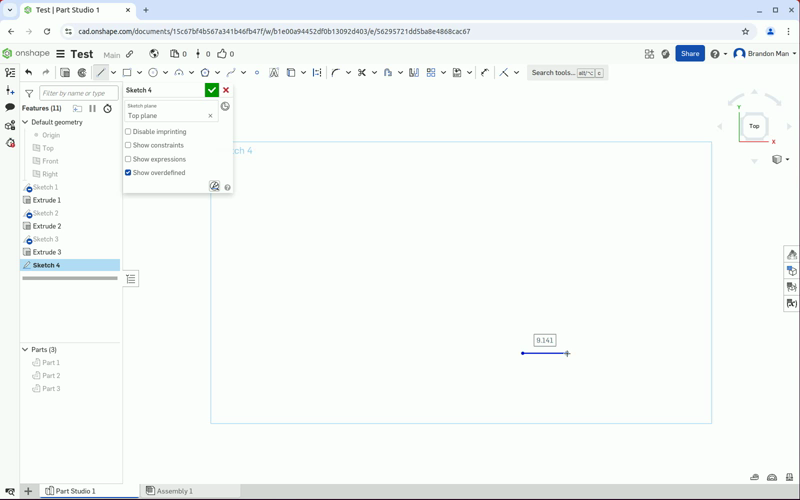
mouse_move(567, 202)
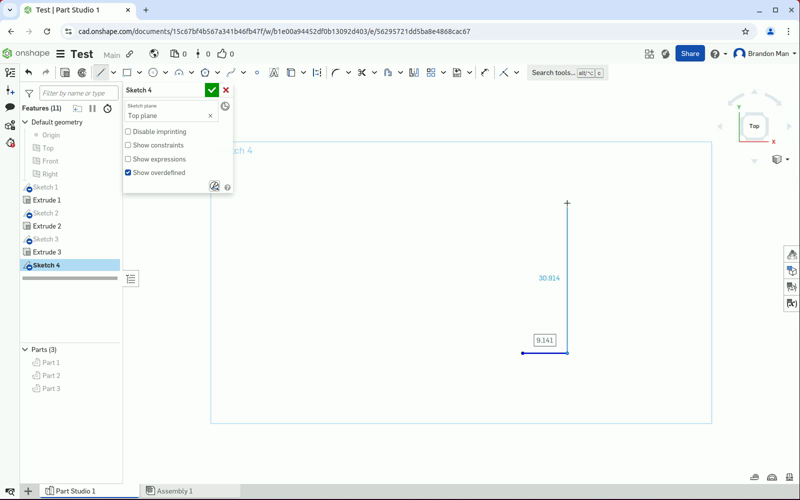
click(567, 202)
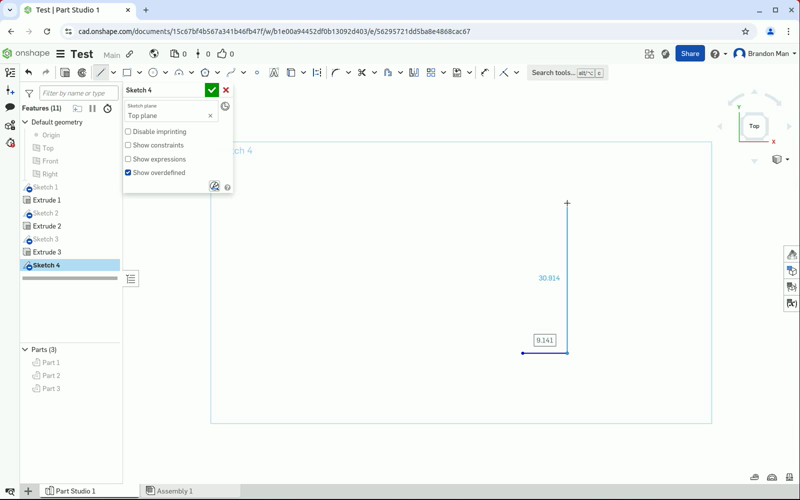
key_up(shift)
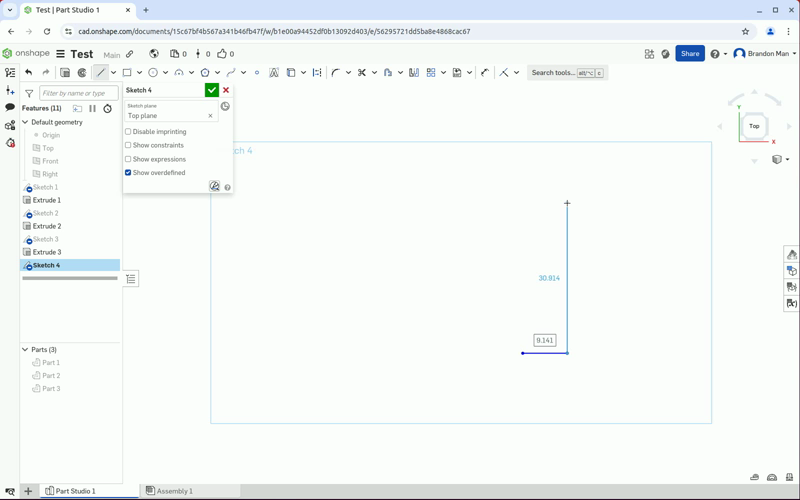
key_down(shift)
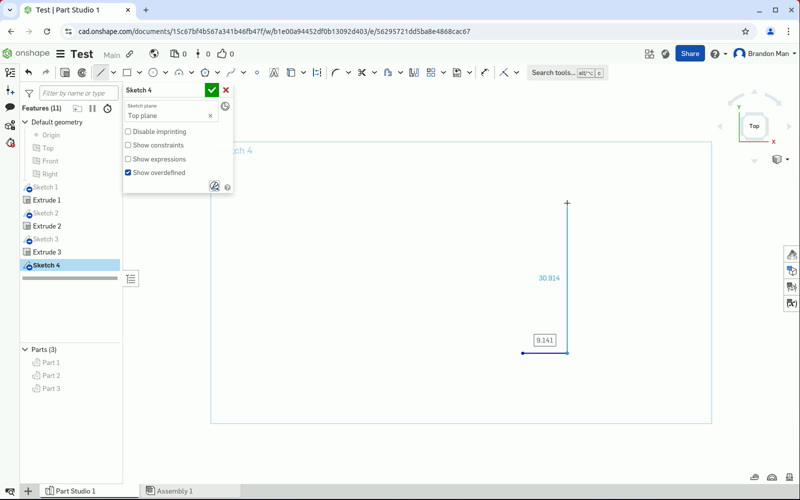
mouse_move(589, 202)
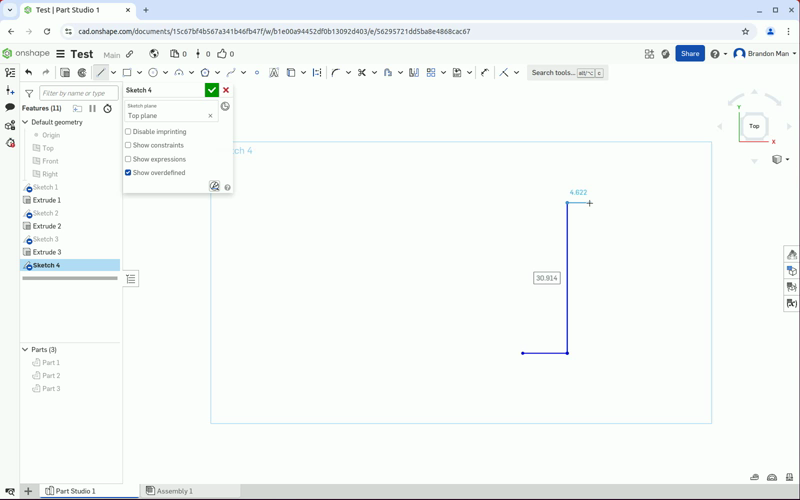
mouse_move(522, 202)
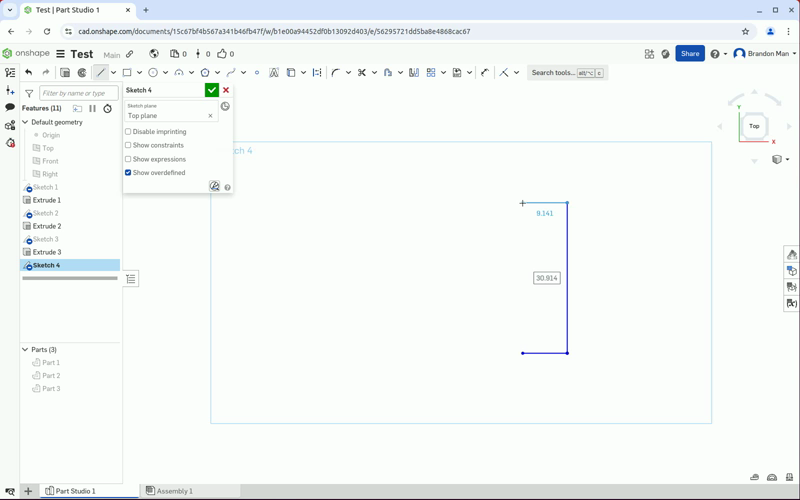
click(522, 202)
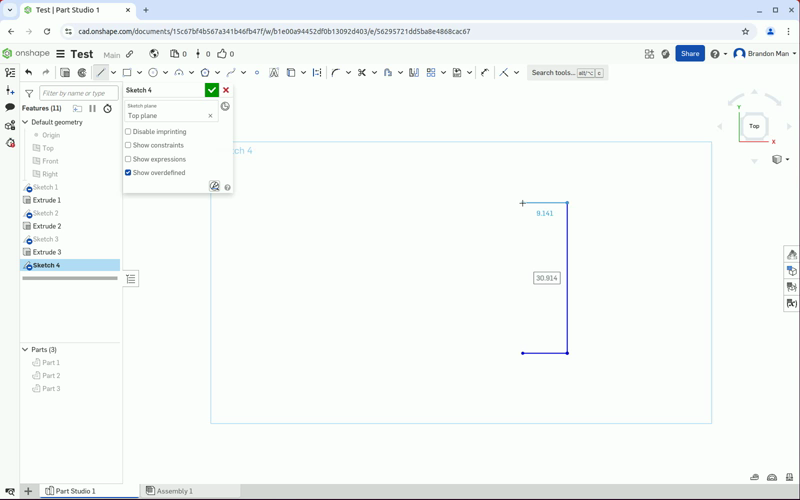
key_up(shift)
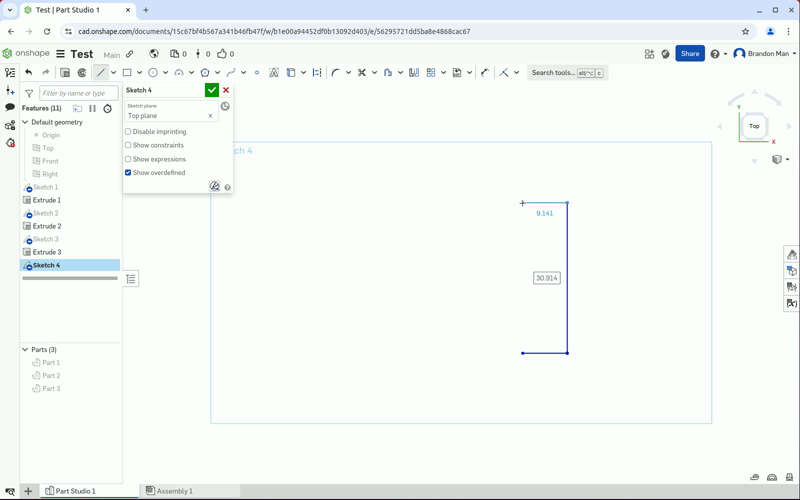
key_down(shift)
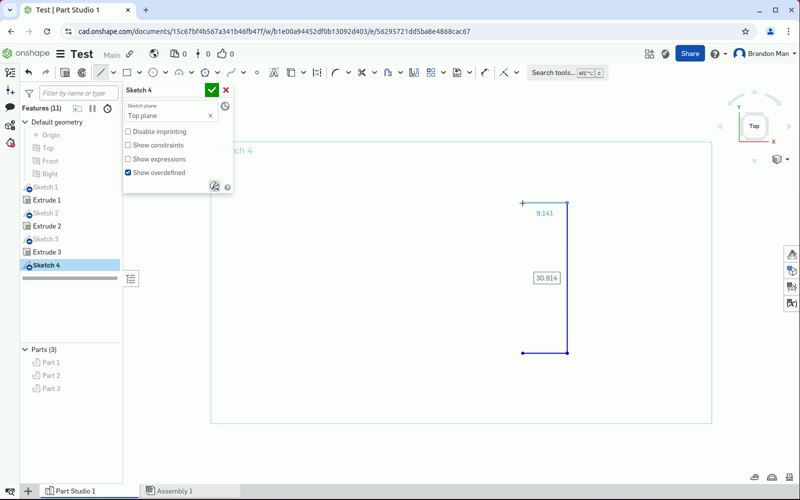
mouse_move(522, 353)
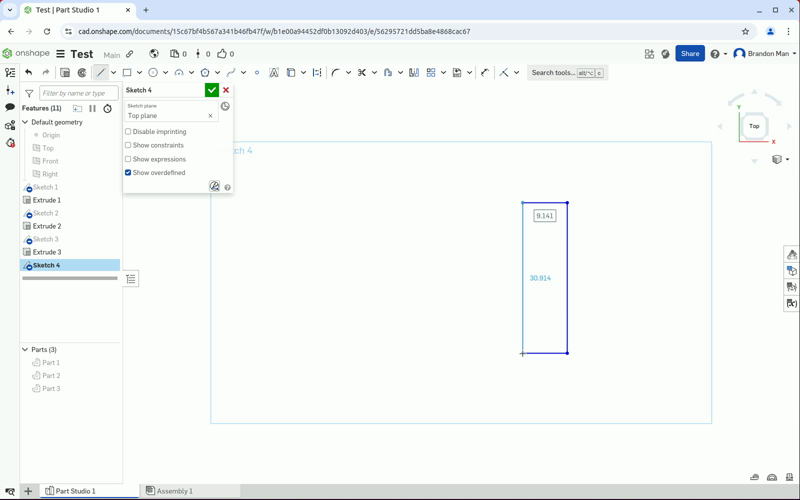
key_up(shift)
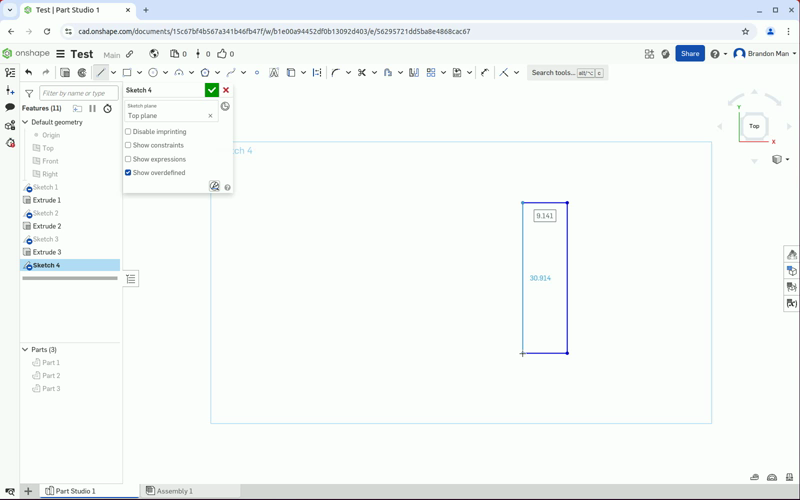
click(522, 353)
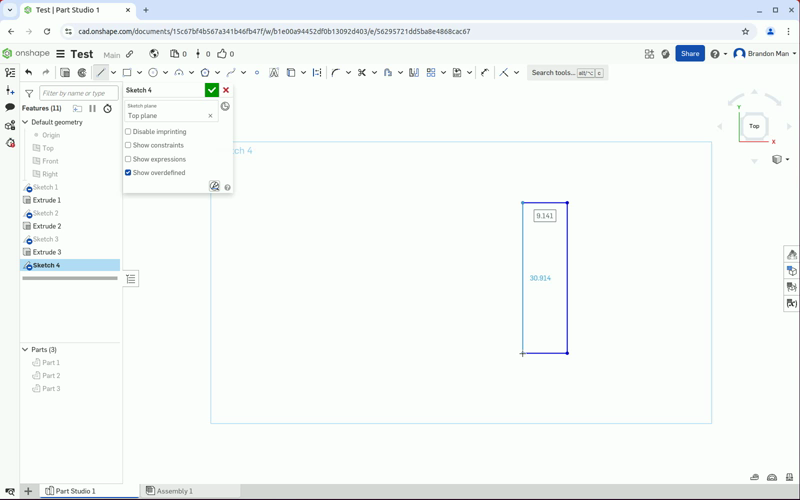
key(esc)
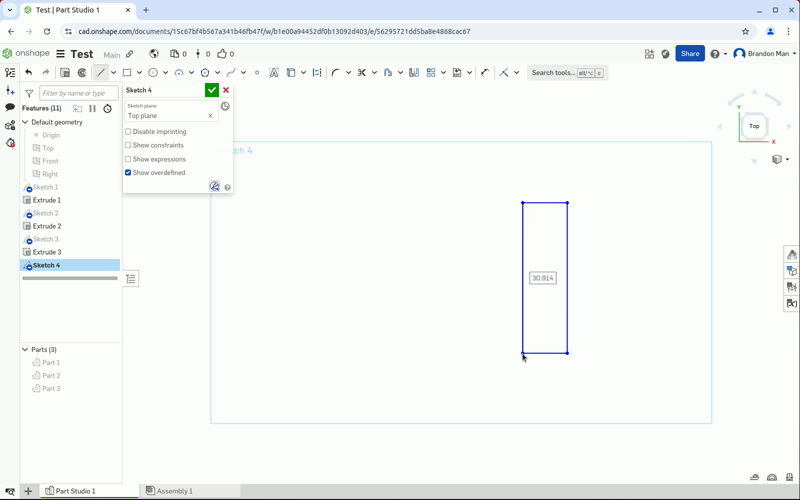
mouse_move(532, 303)
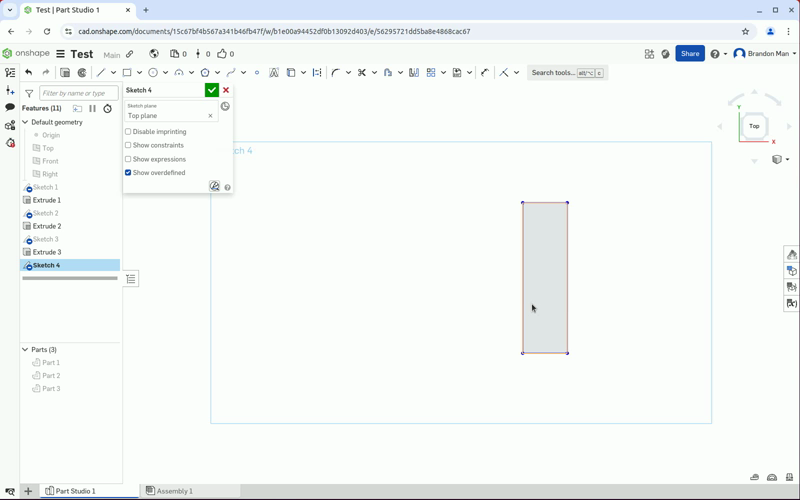
click(532, 303)
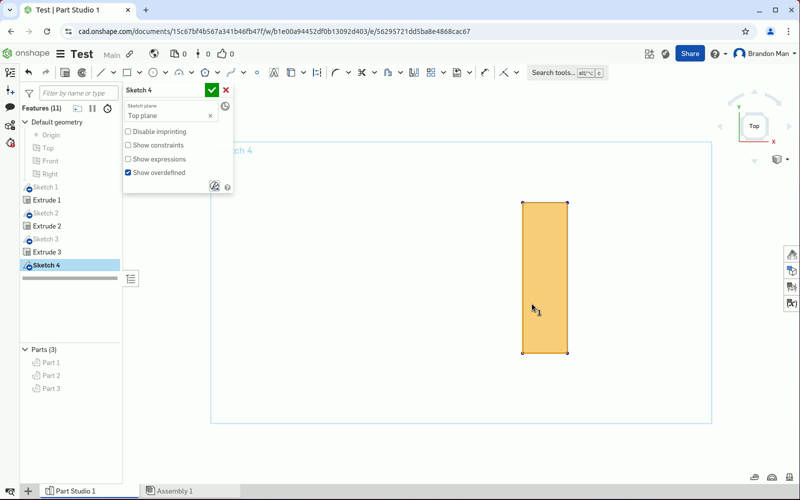
mouse_move(73, 352)
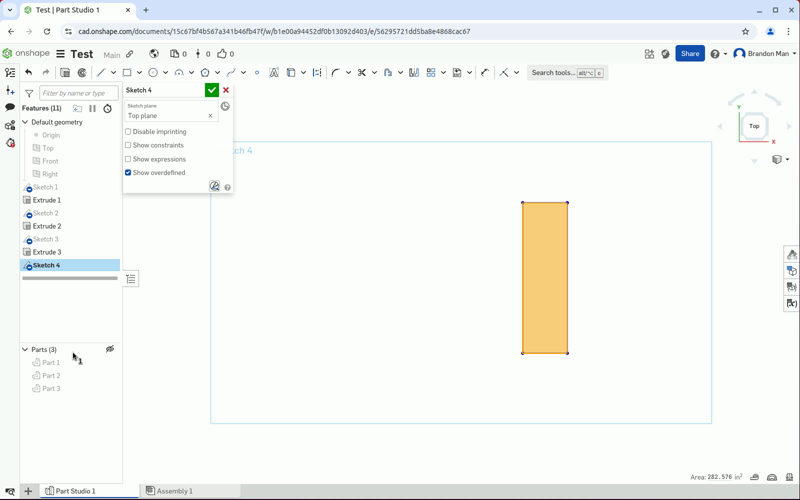
key(shift+y)
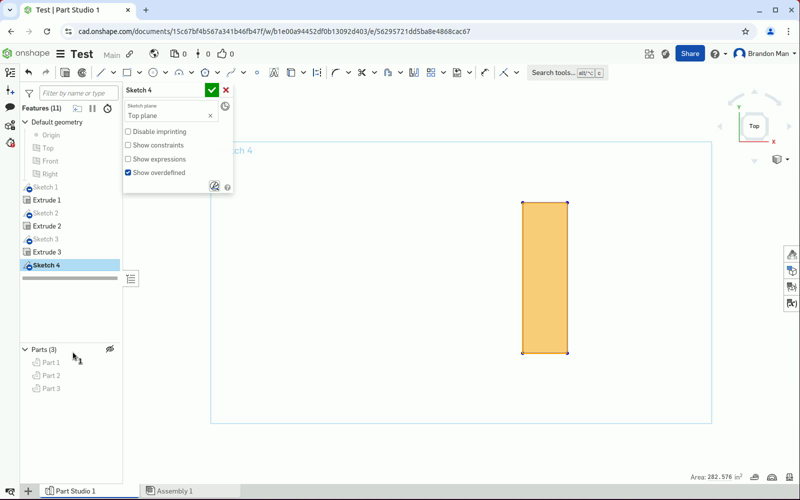
key(shift+e)
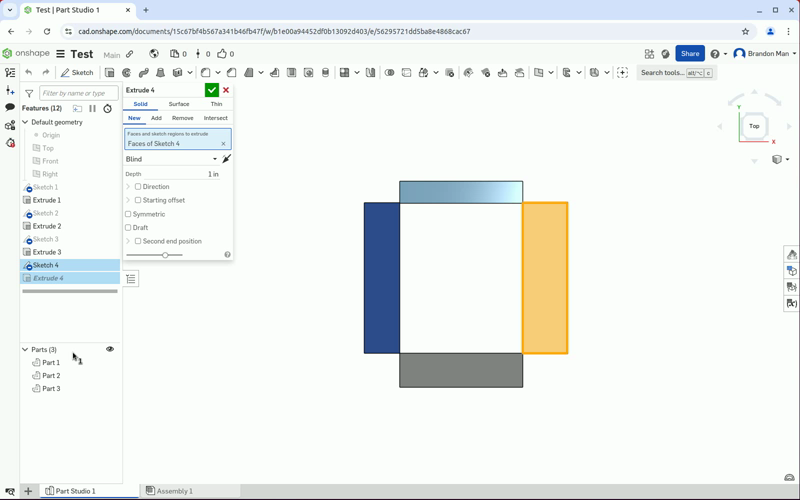
mouse_move(143, 106)
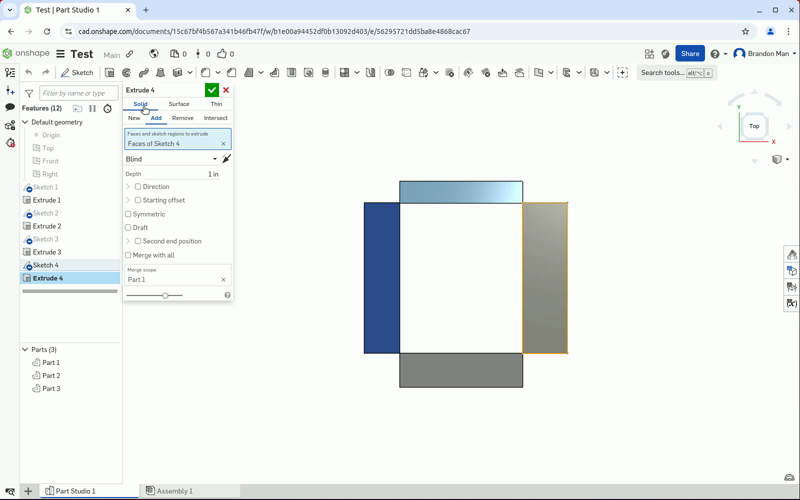
click(143, 106)
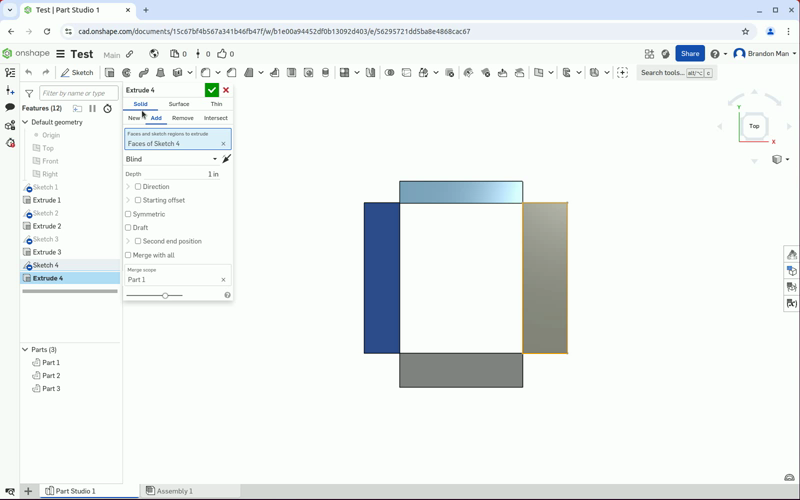
mouse_move(137, 120)
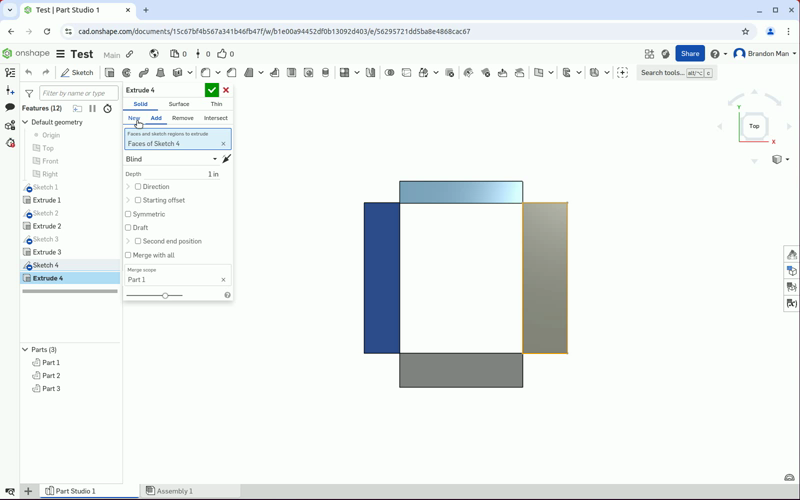
click(137, 120)
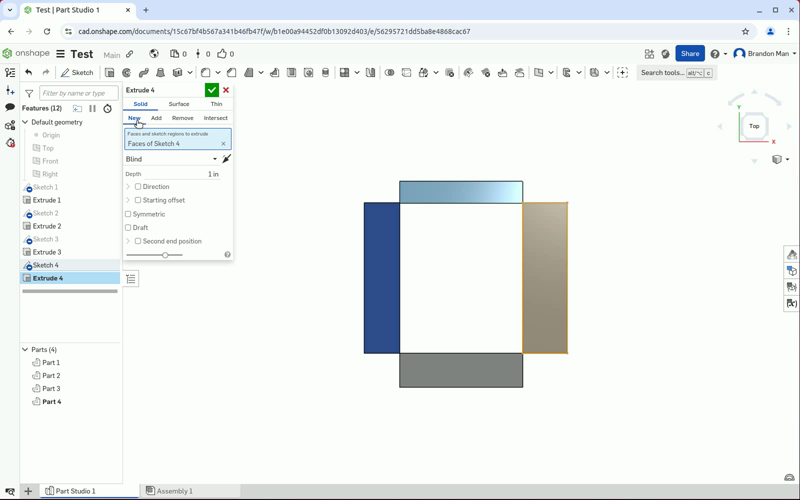
key(tab, 4)
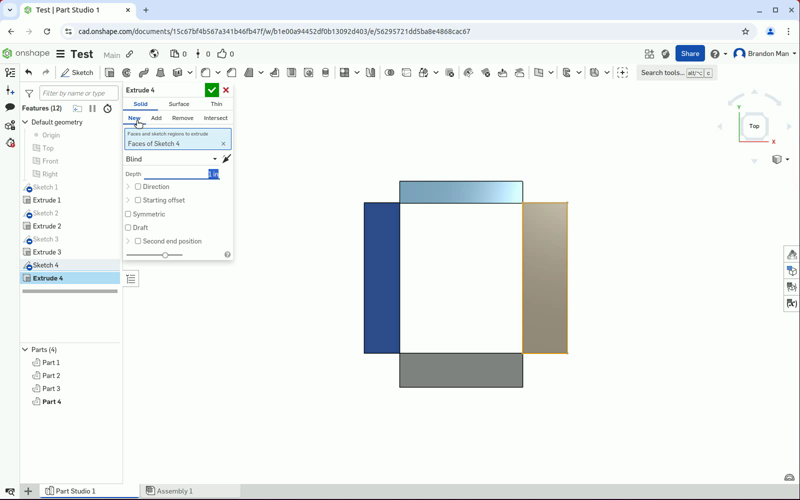
text(23.108)
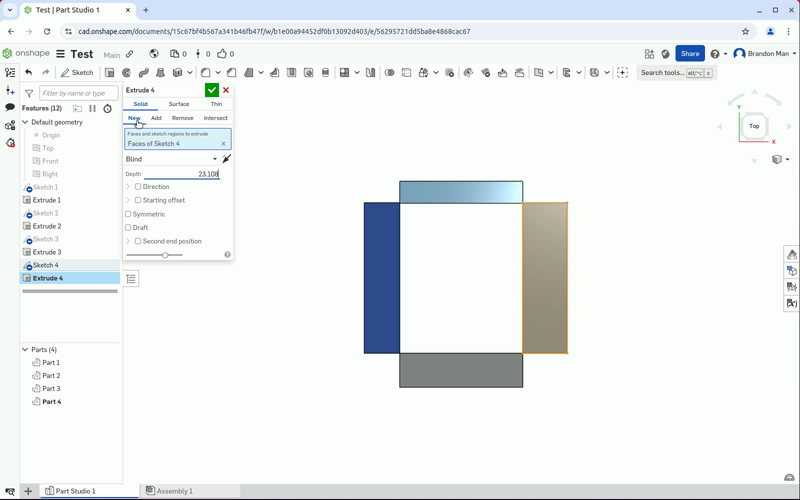
key(enter)
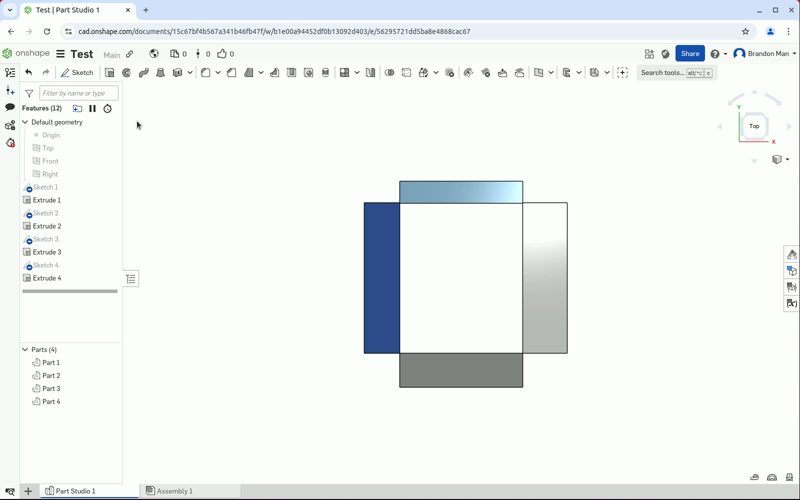
key(shift+h)
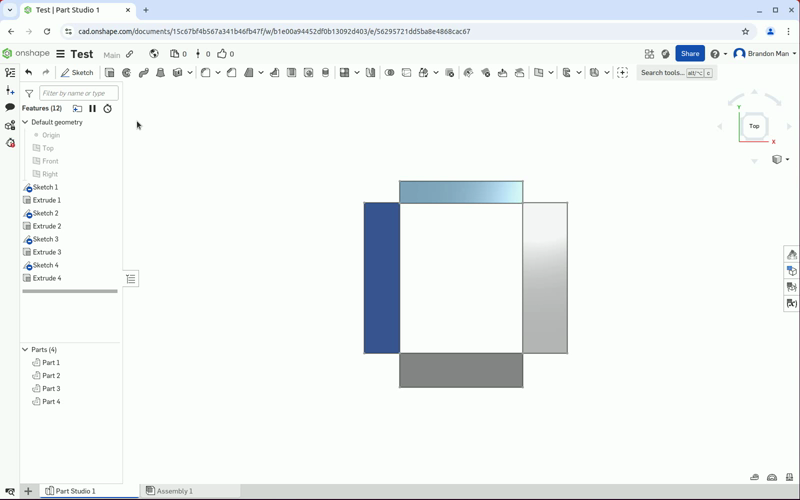
key(shift+h)
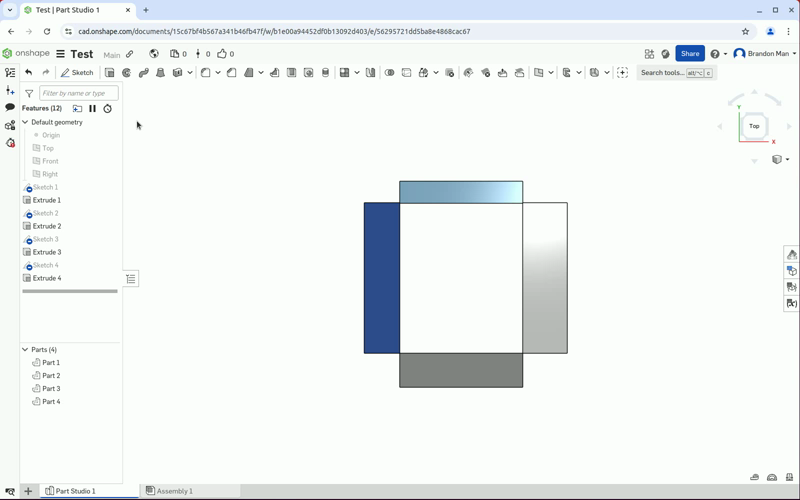
mouse_move(73, 189)
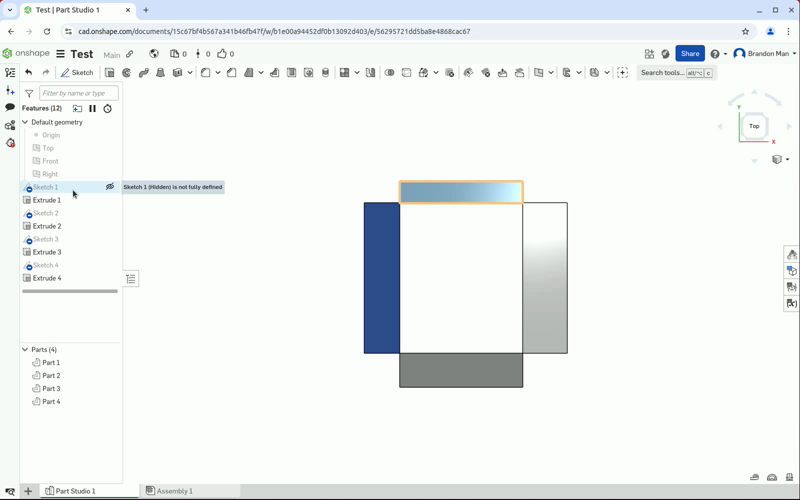
click(73, 189)
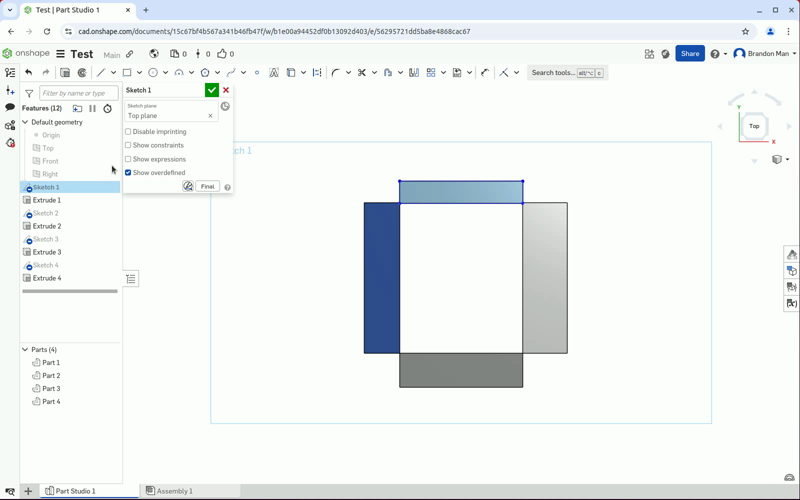
mouse_move(229, 92)
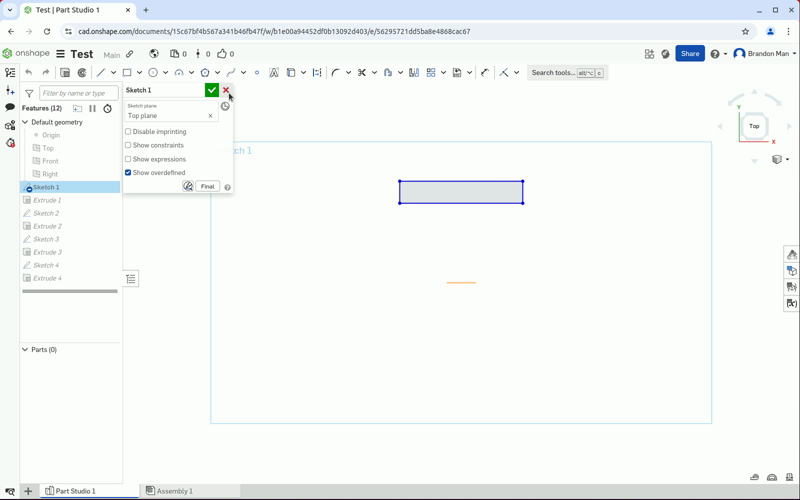
click(229, 92)
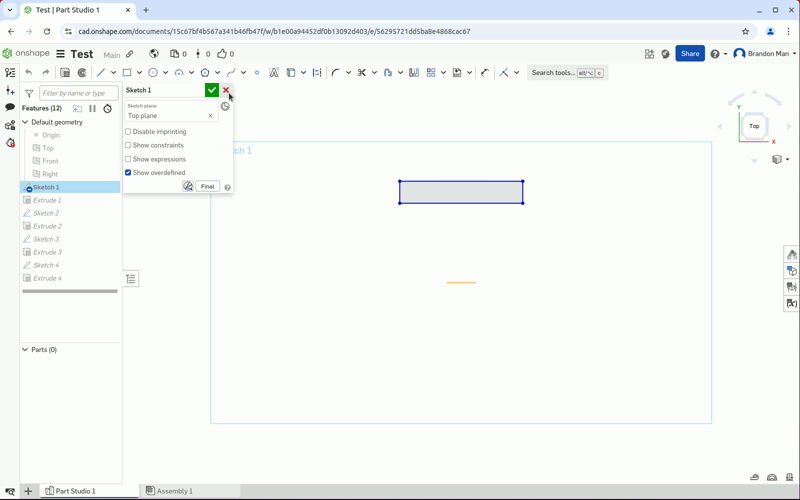
key(shift+s)
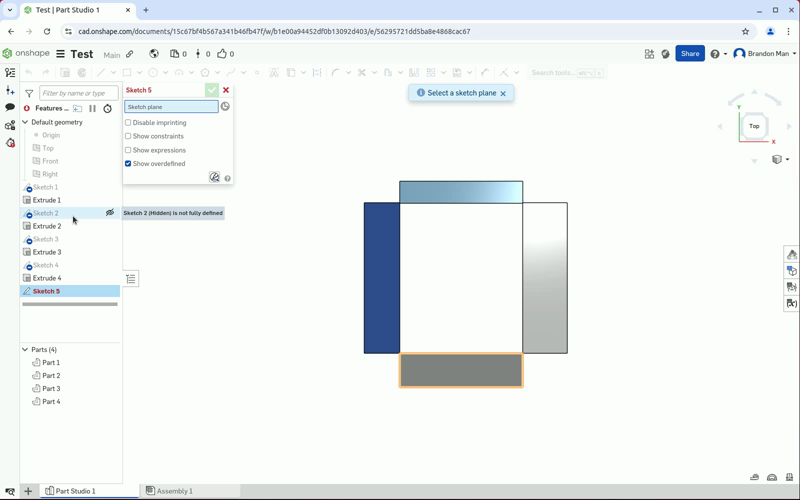
scroll(3)
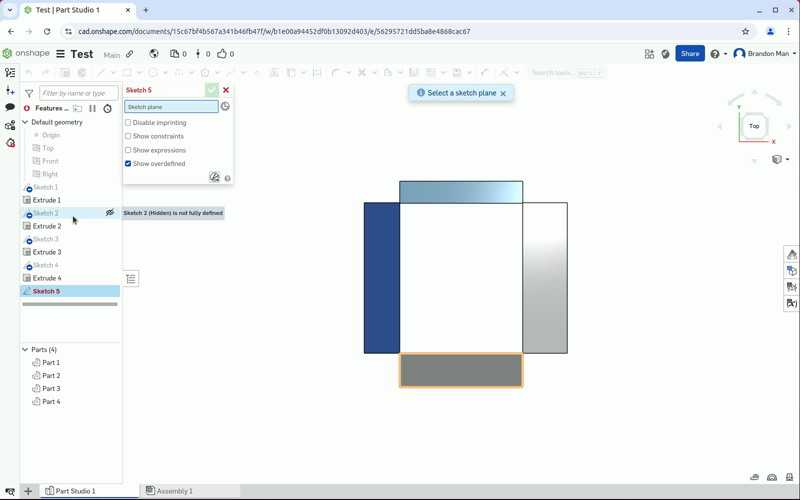
mouse_move(73, 150)
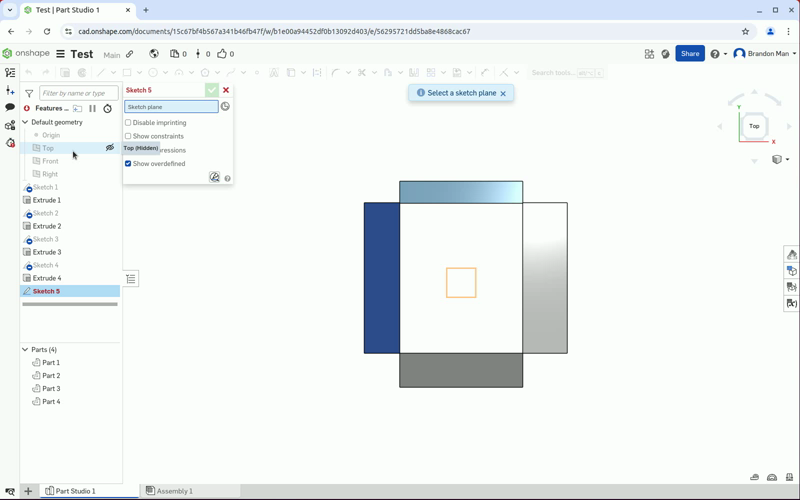
click(73, 150)
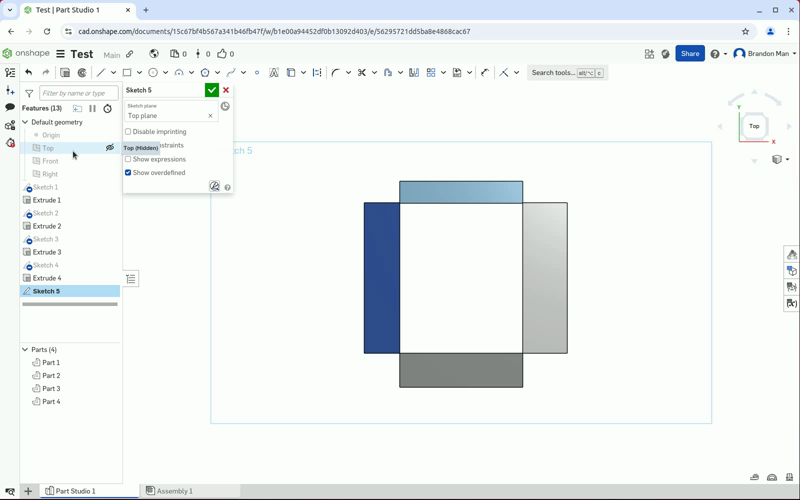
mouse_move(73, 352)
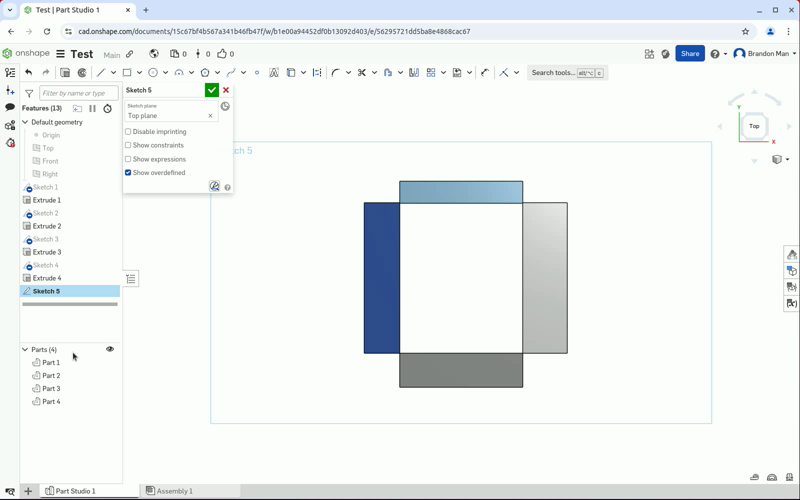
key(y)
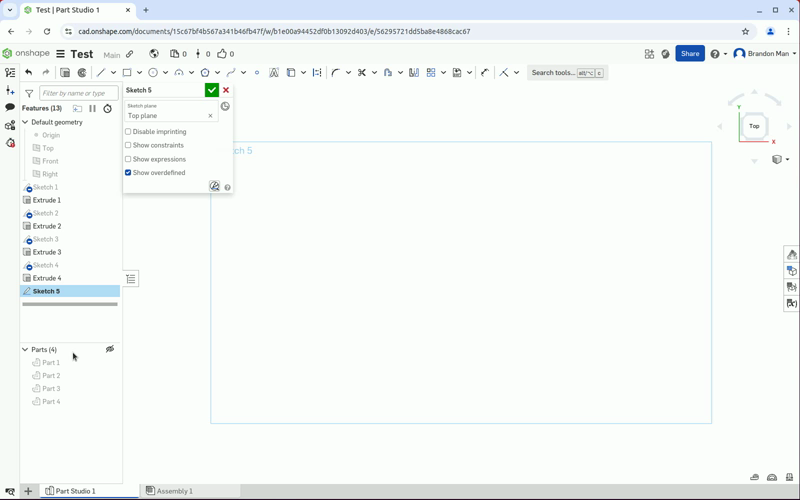
key(l)
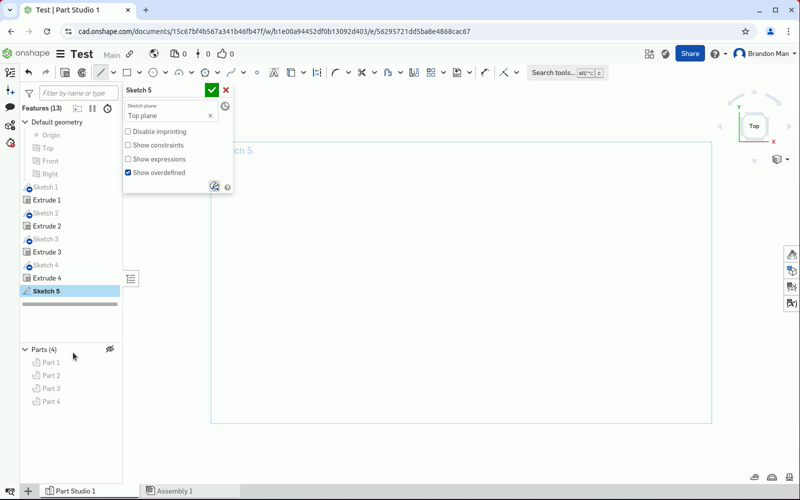
key_down(shift)
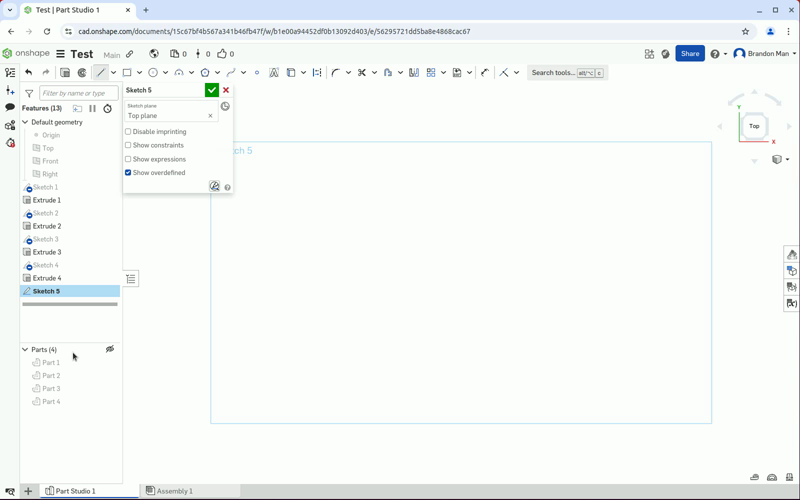
mouse_move(399, 353)
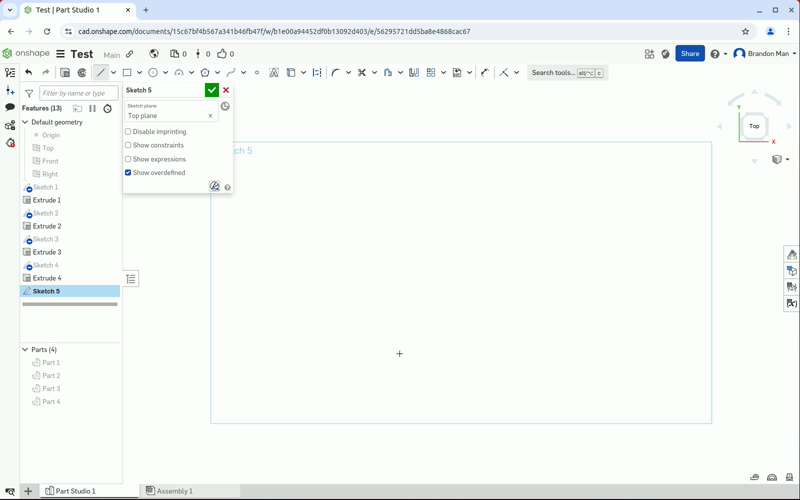
click(399, 353)
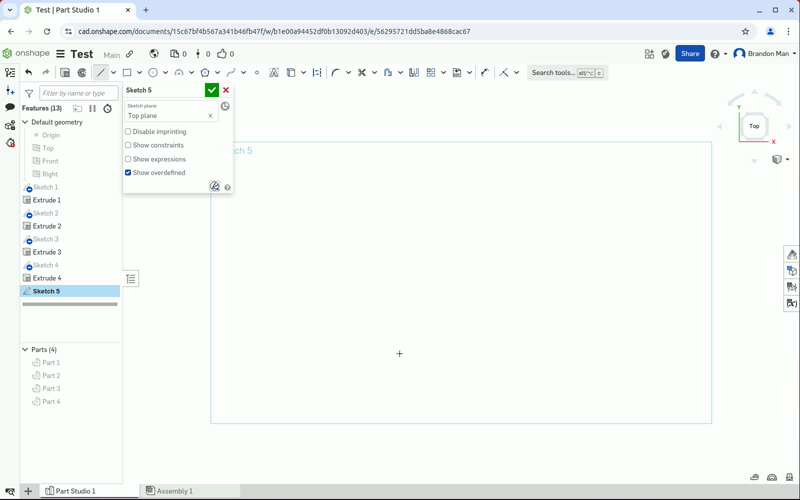
key_up(shift)
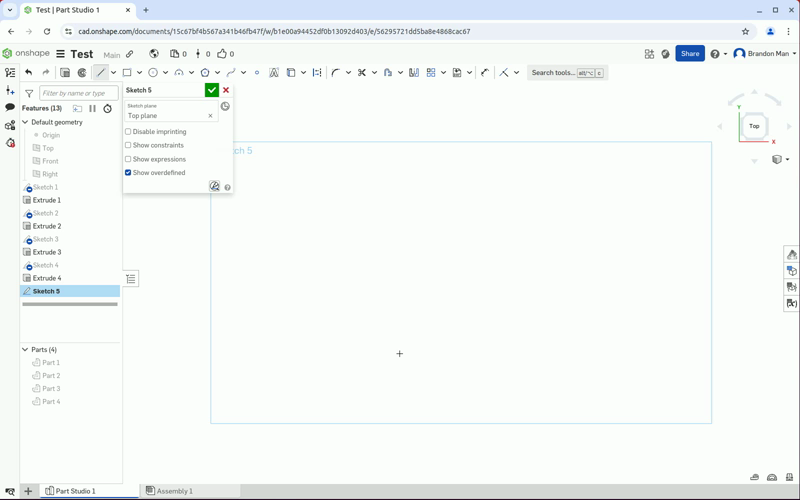
key_down(shift)
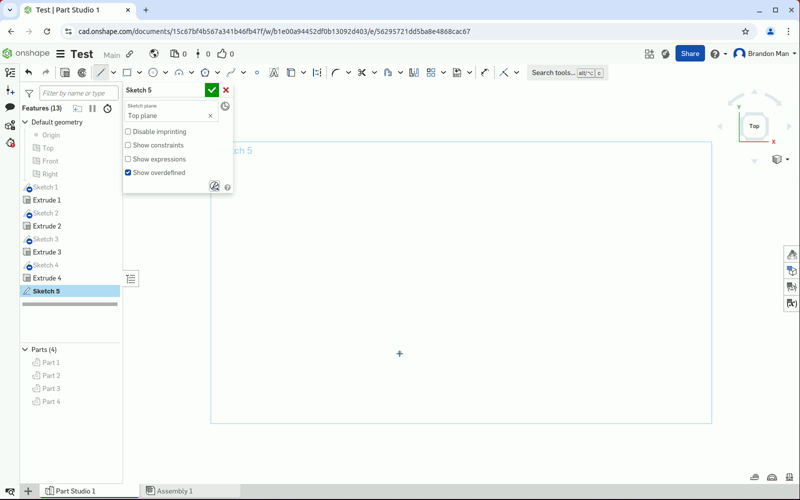
mouse_move(523, 353)
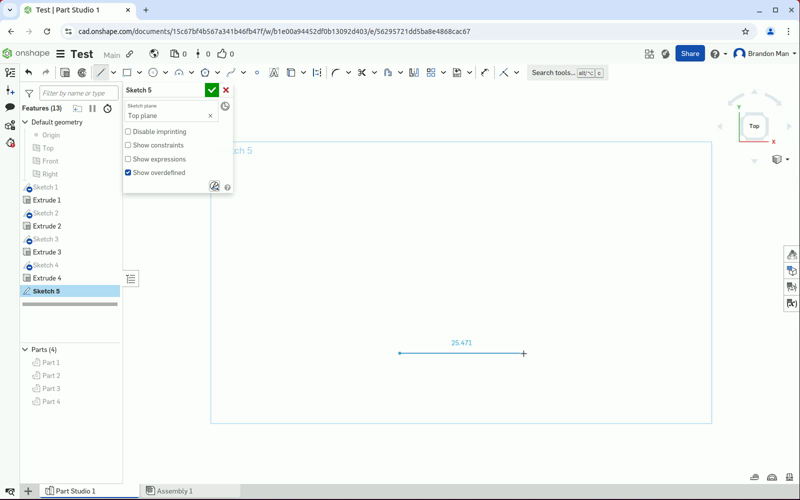
click(523, 353)
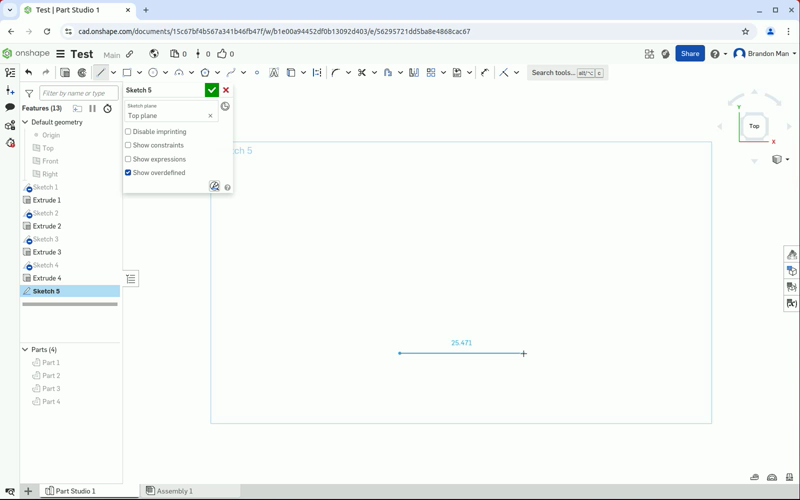
key_up(shift)
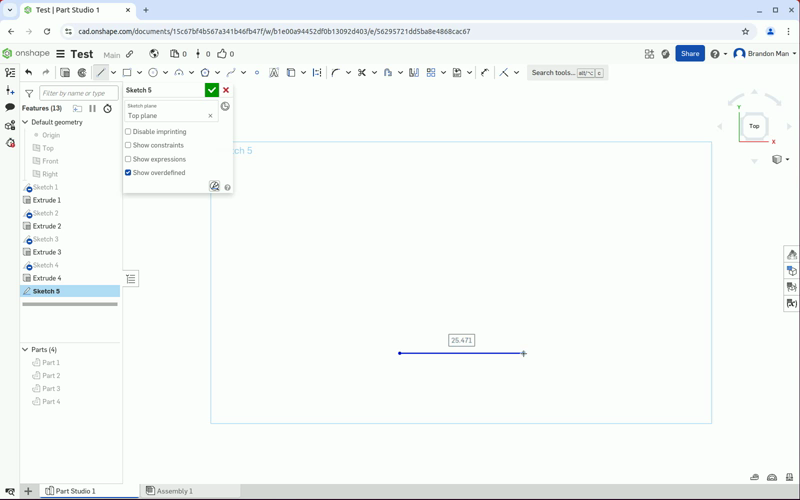
key_down(shift)
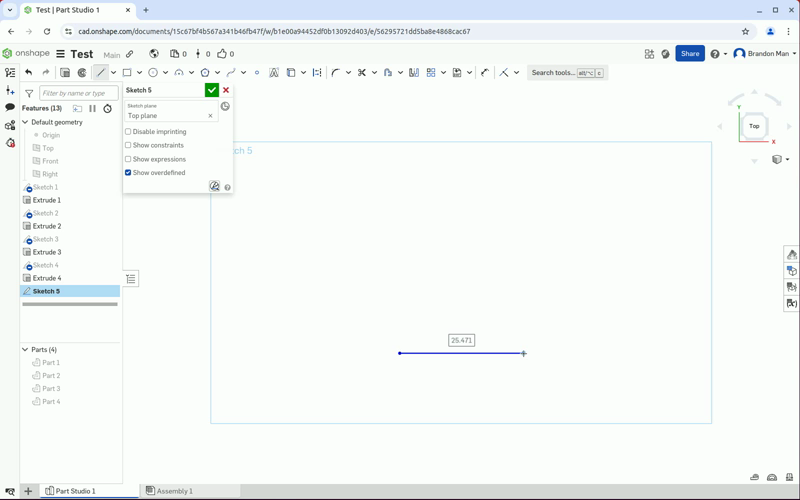
mouse_move(523, 202)
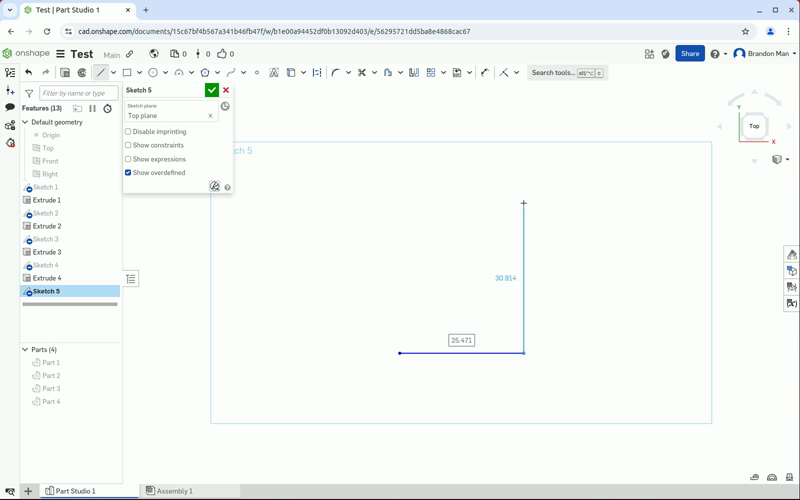
click(523, 202)
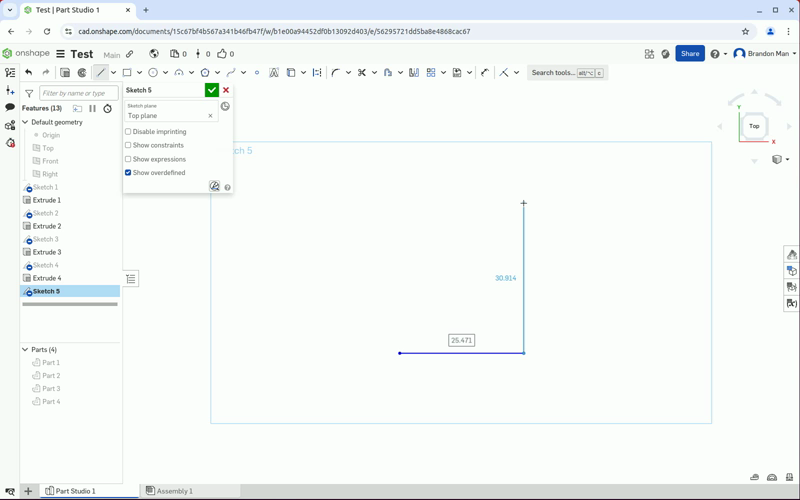
key_up(shift)
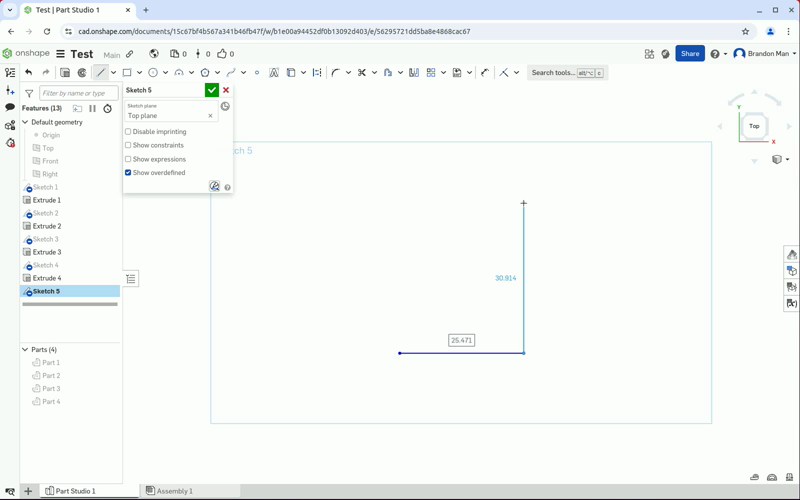
key_down(shift)
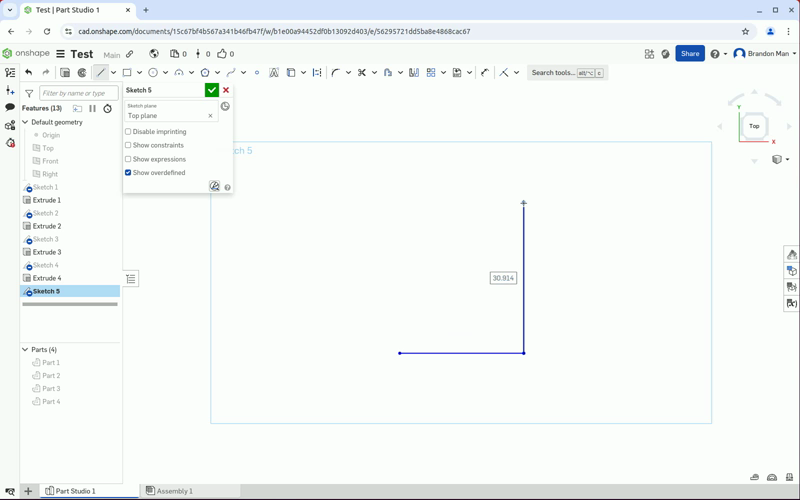
mouse_move(399, 202)
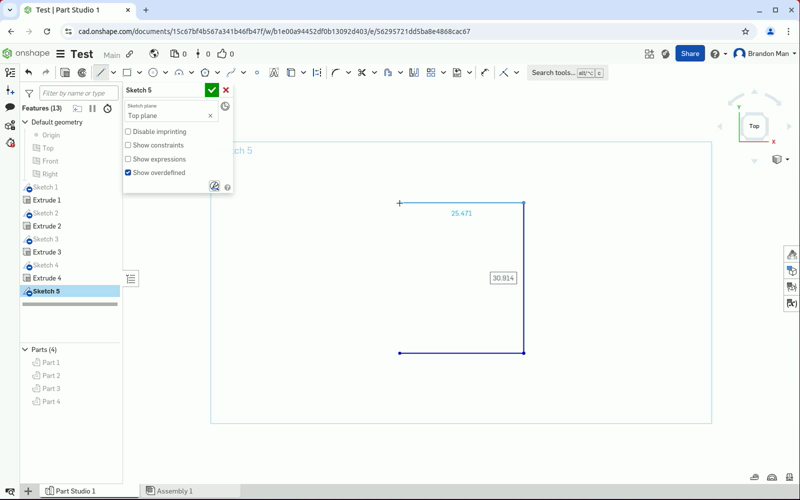
click(399, 202)
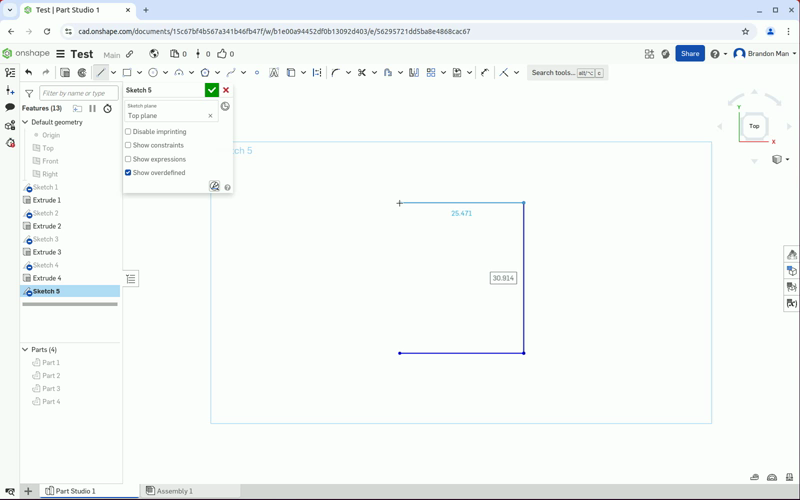
key_up(shift)
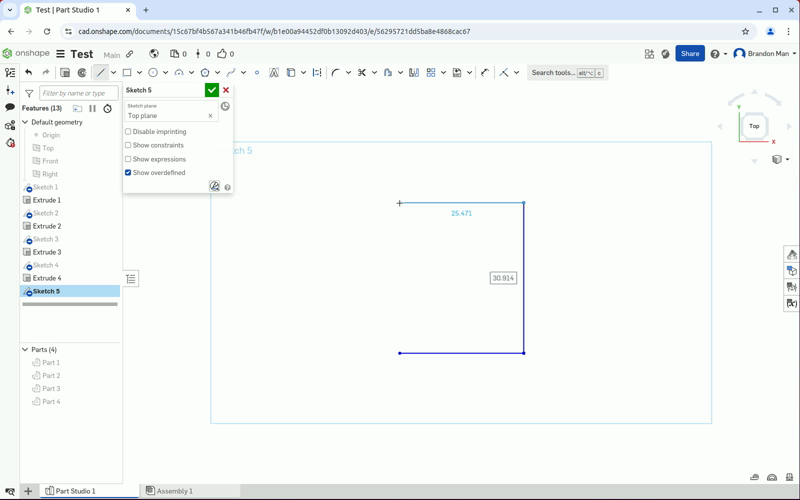
key_down(shift)
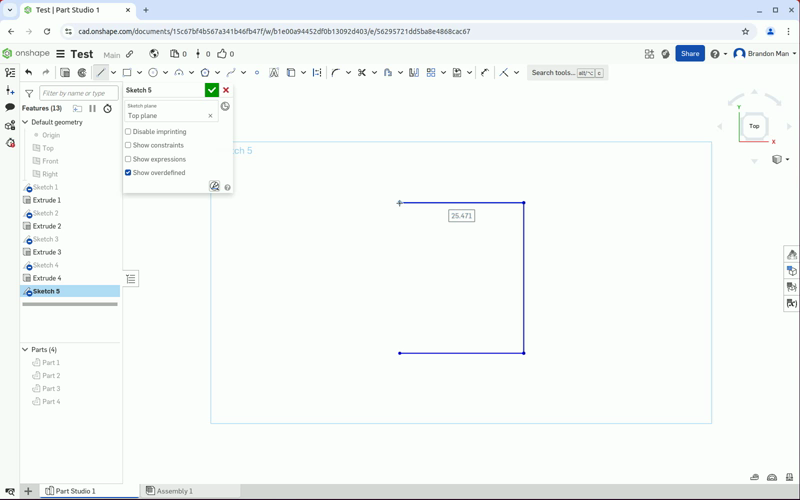
mouse_move(399, 353)
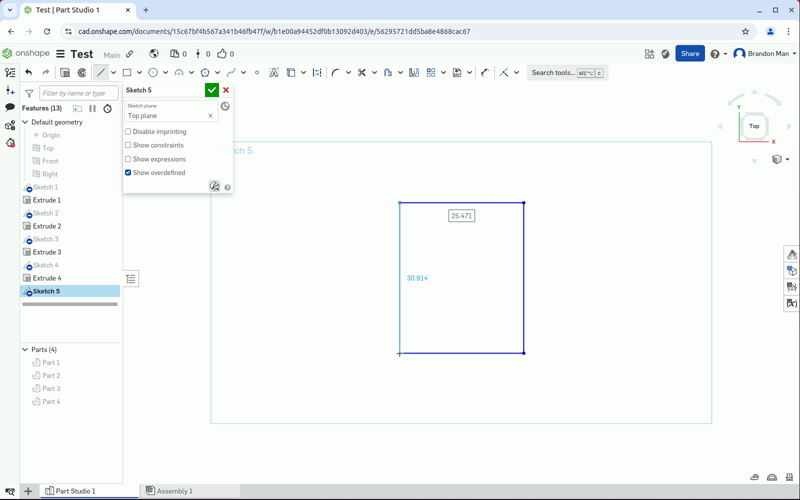
key_up(shift)
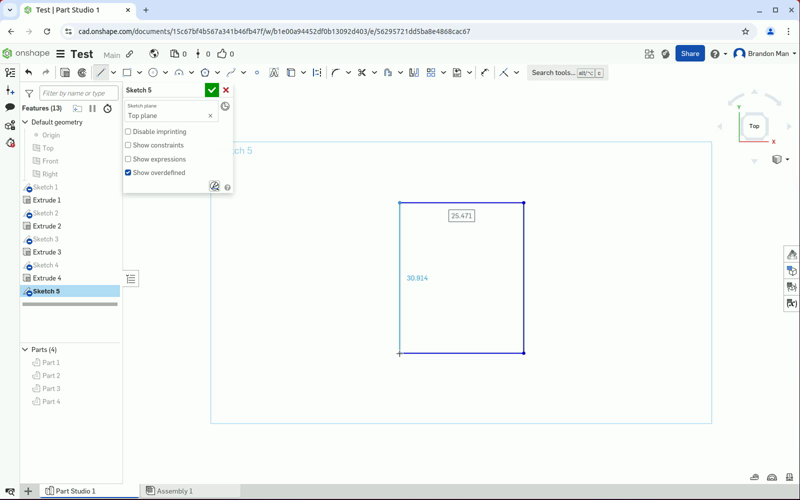
click(399, 353)
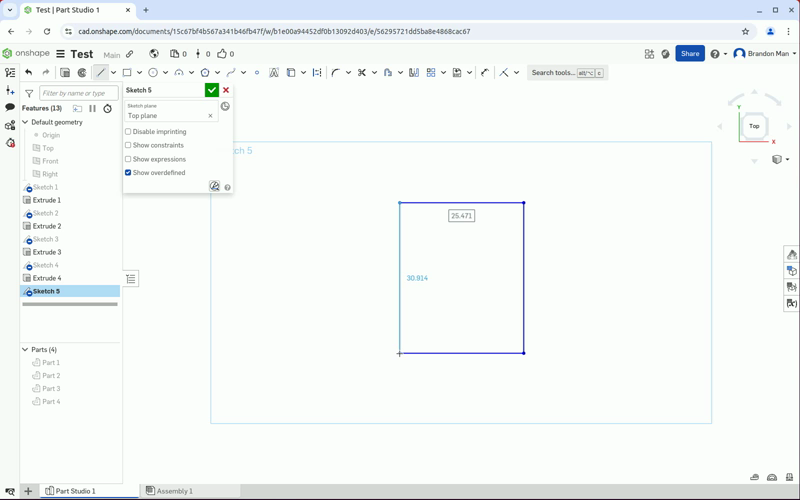
key(esc)
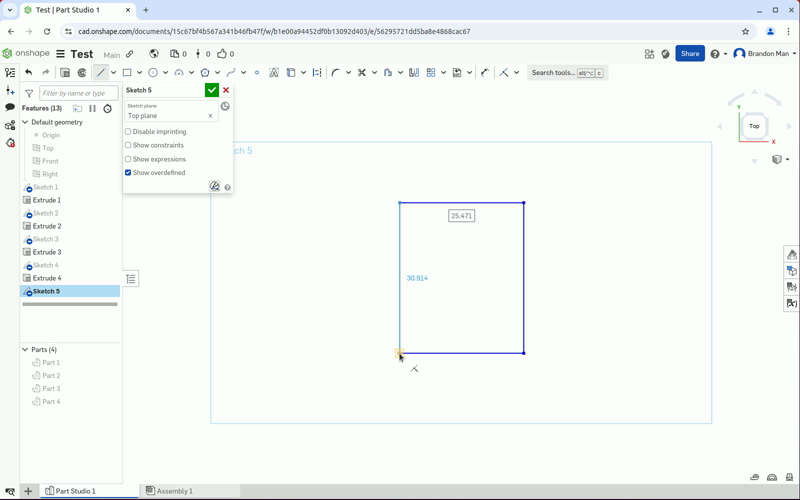
mouse_move(488, 292)
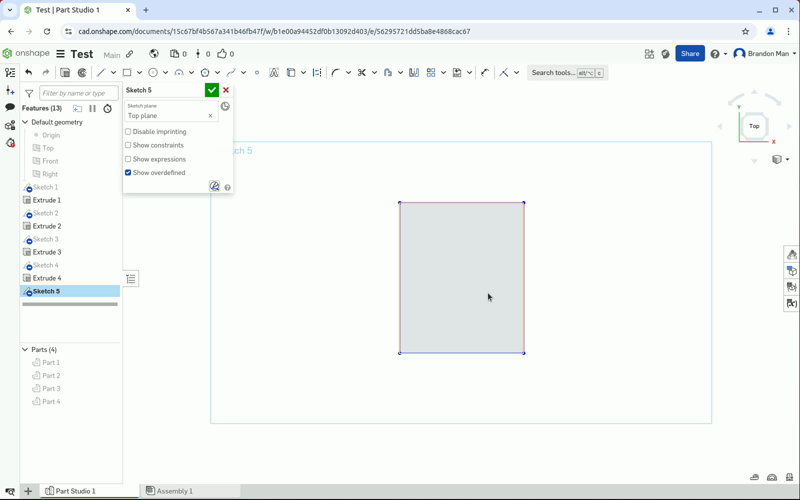
click(488, 292)
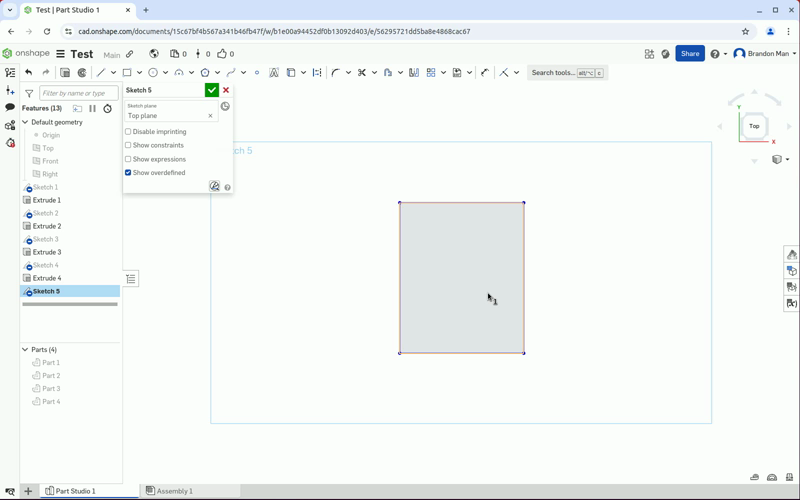
mouse_move(73, 352)
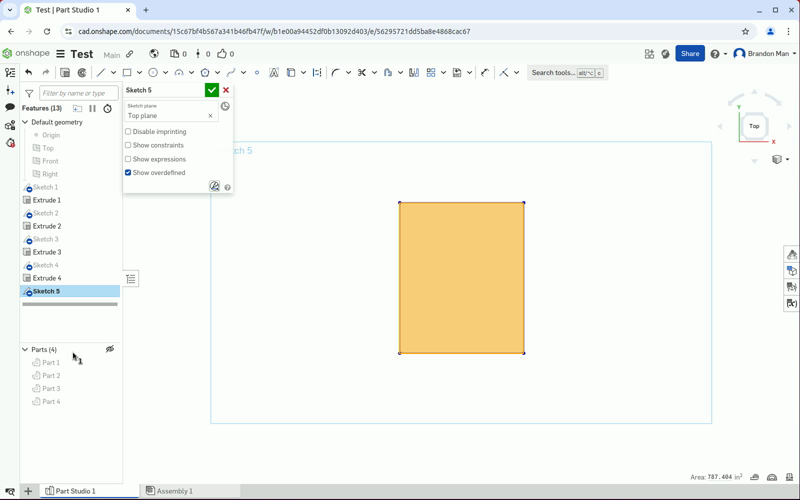
key(shift+y)
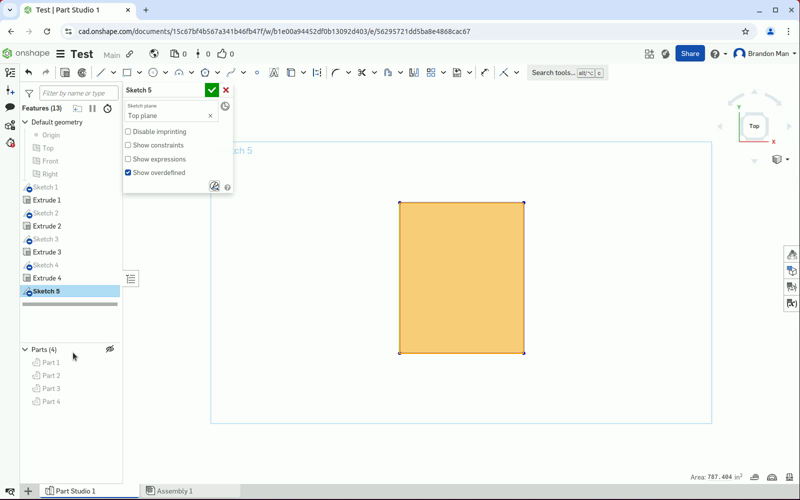
key(shift+e)
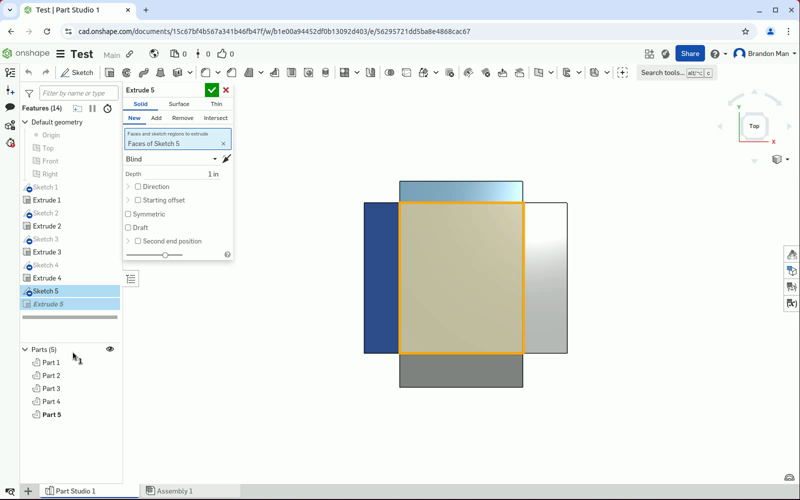
mouse_move(143, 106)
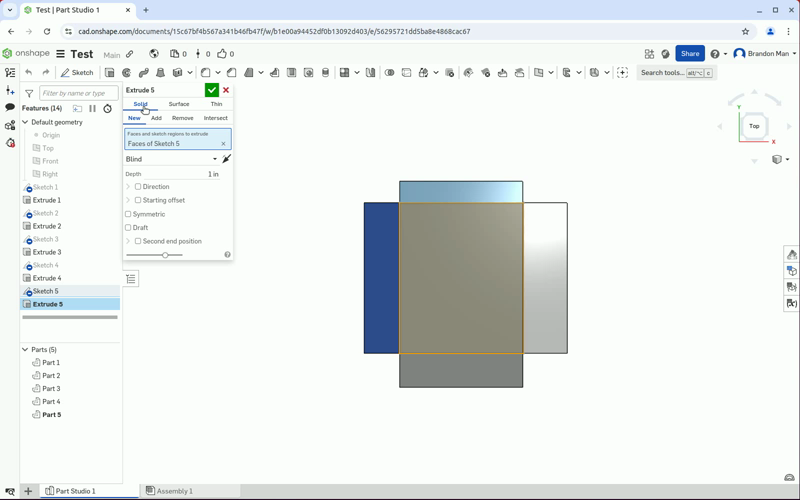
click(143, 106)
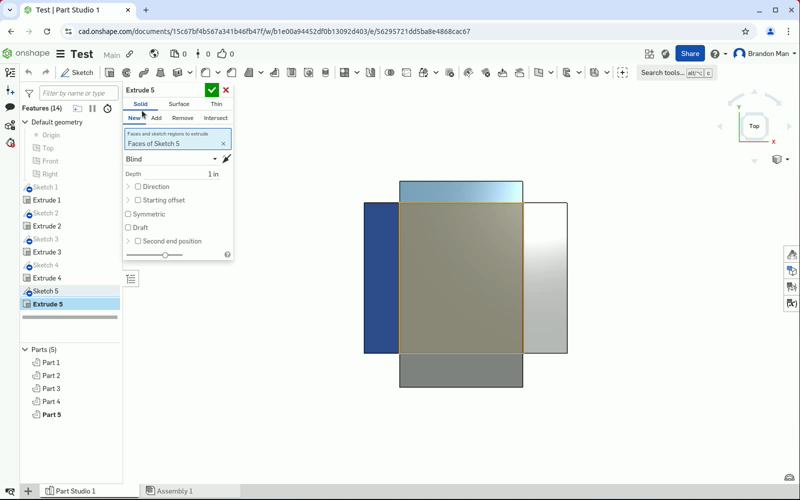
mouse_move(137, 120)
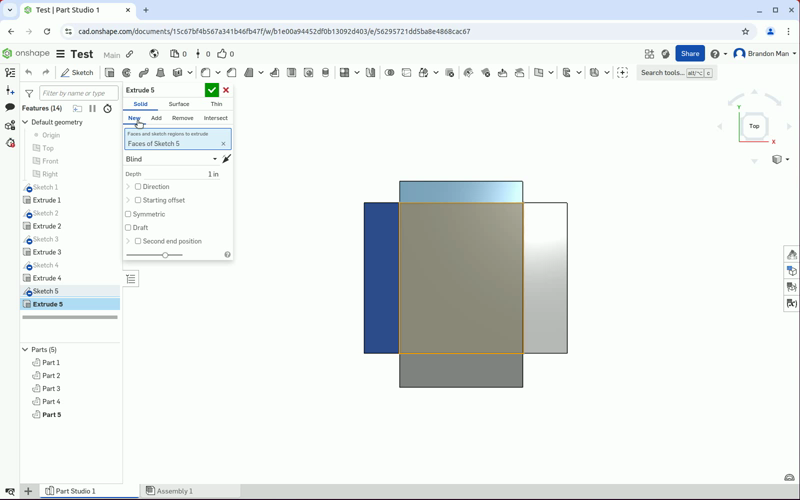
click(137, 120)
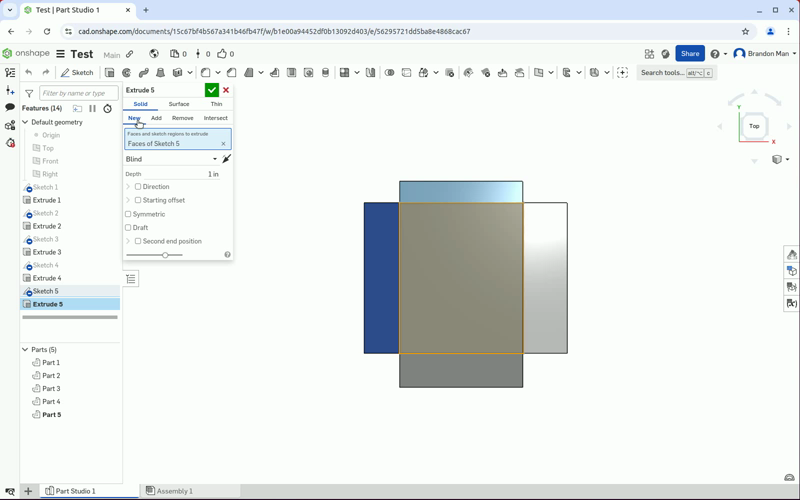
key(tab, 4)
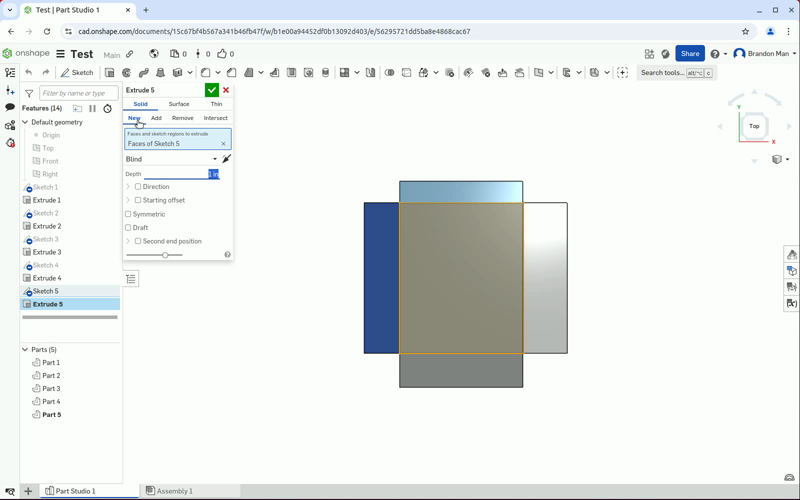
text(23.108)
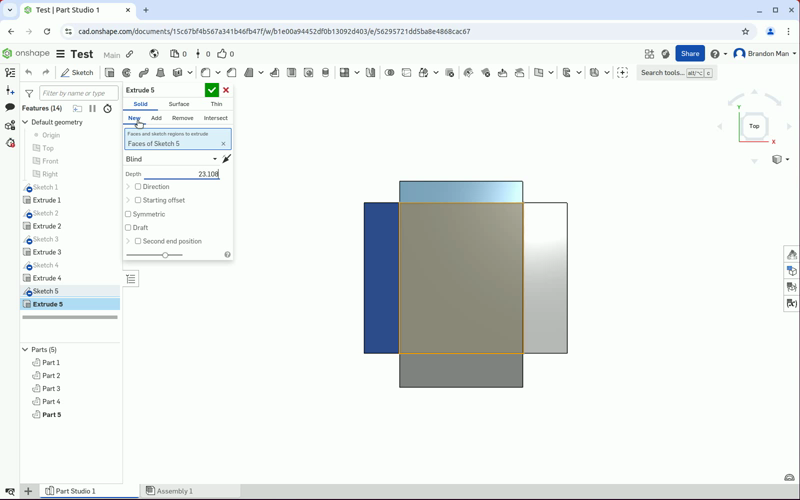
key(enter)
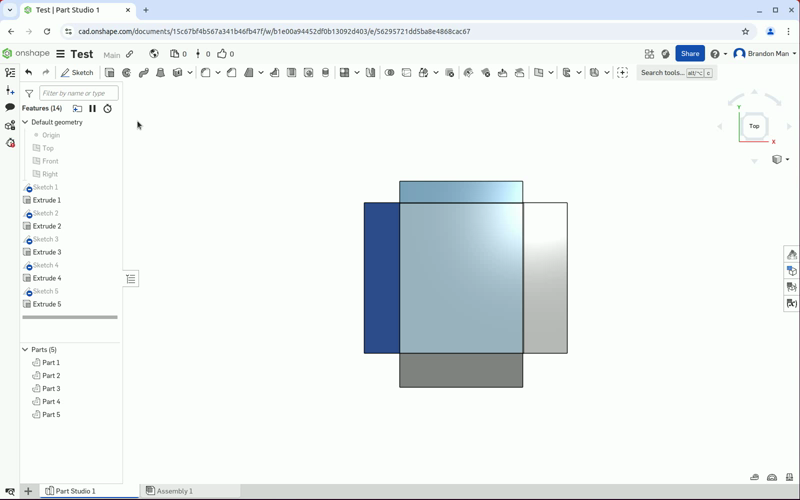
key(shift+h)
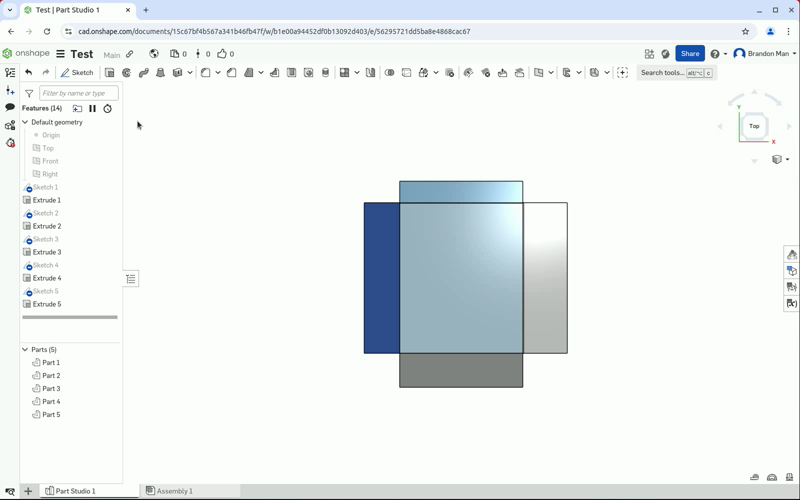
key(shift+h)
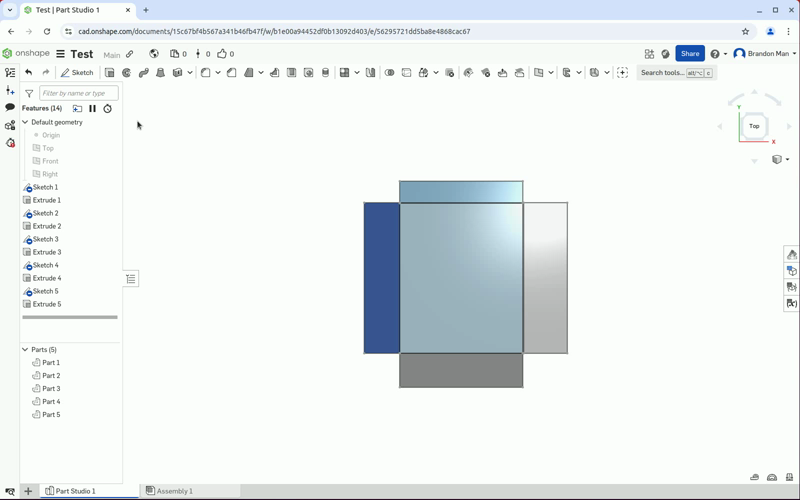
key(shift+7)
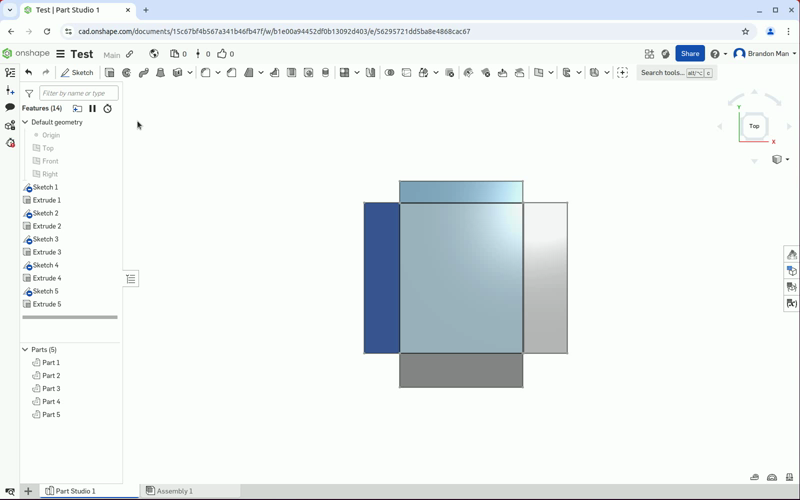
key(up, 3)
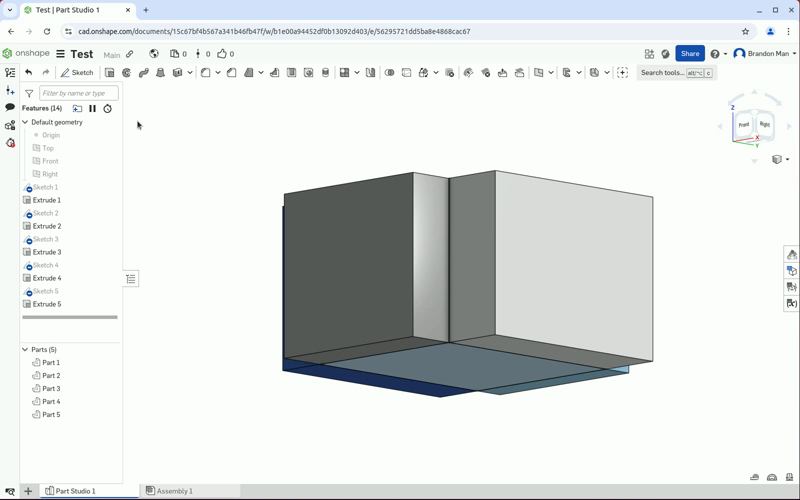
key(left, 3)
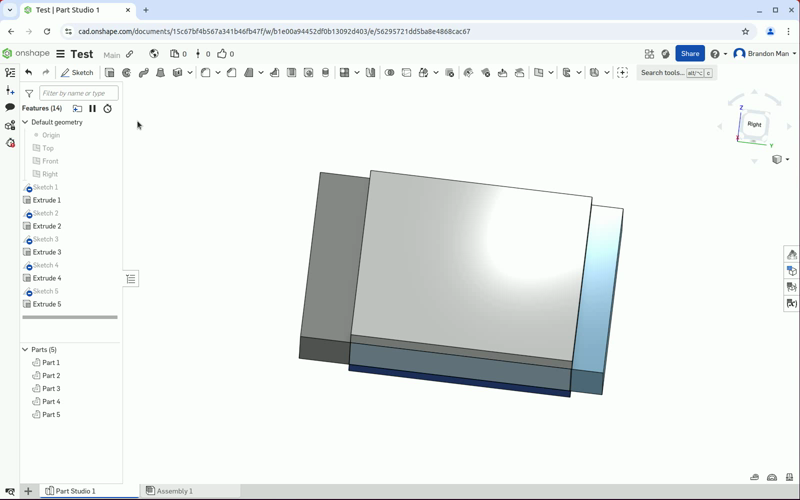
key(right, 3)
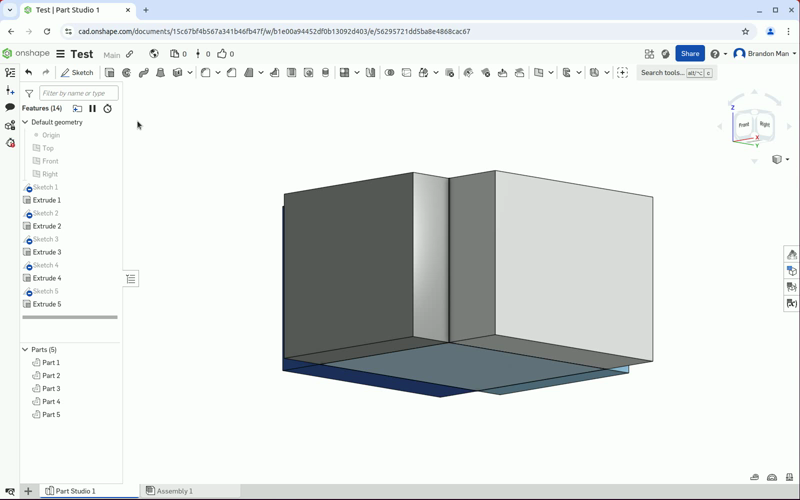
key(down, 3)
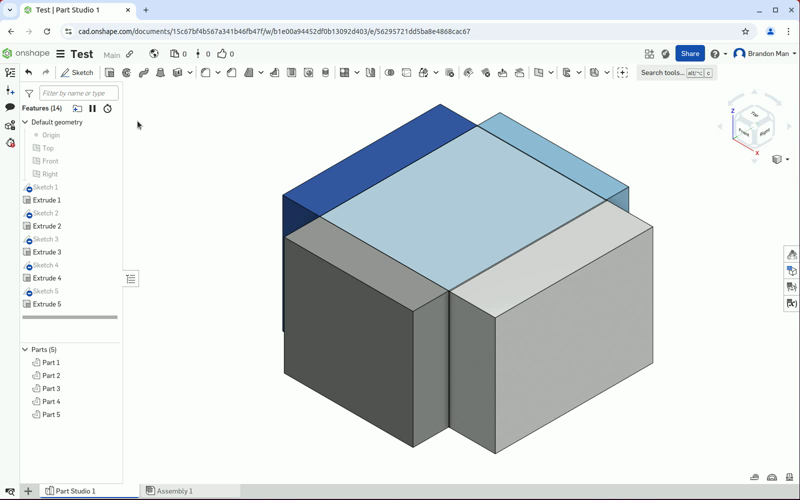
mouse_move(73, 189)
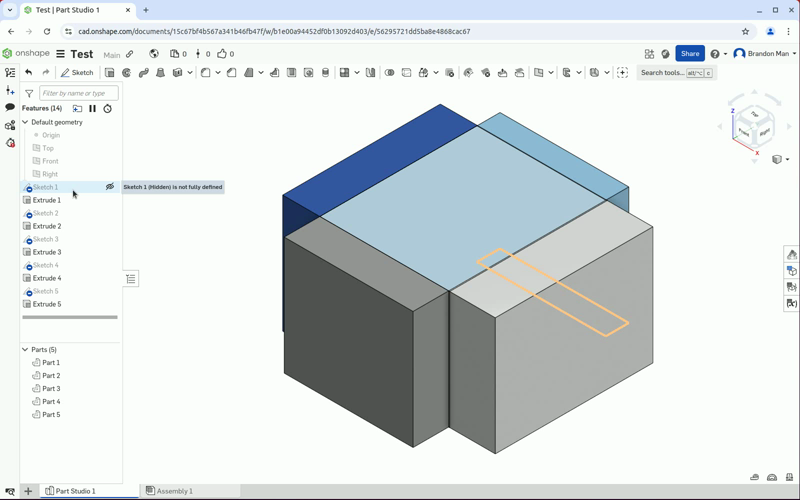
click(73, 189)